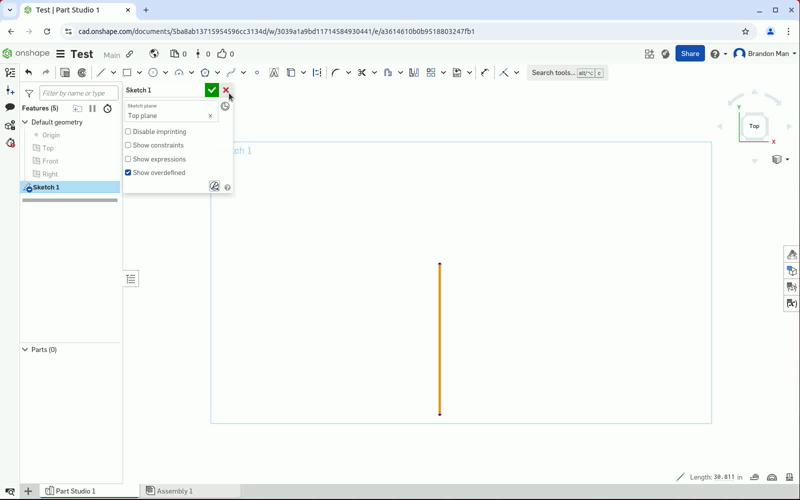
key(shift+h)
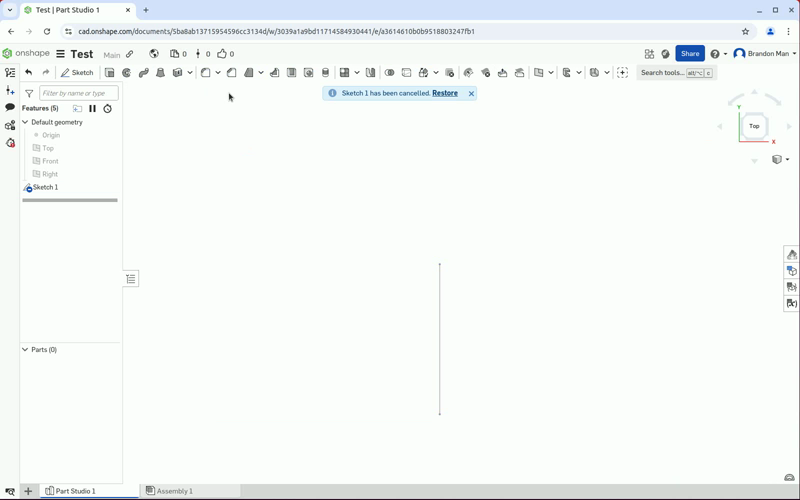
key(shift+s)
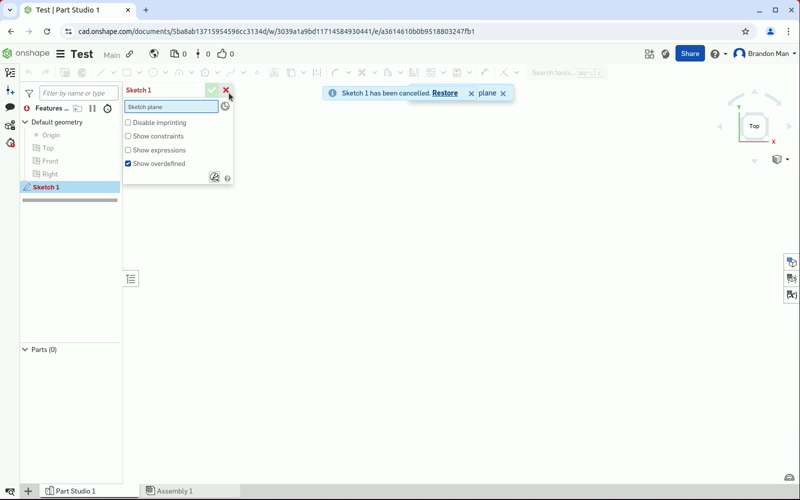
mouse_move(73, 150)
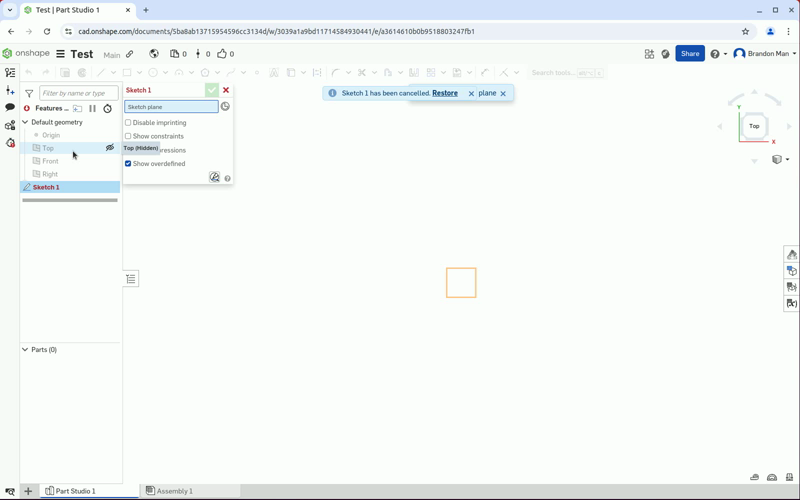
click(73, 150)
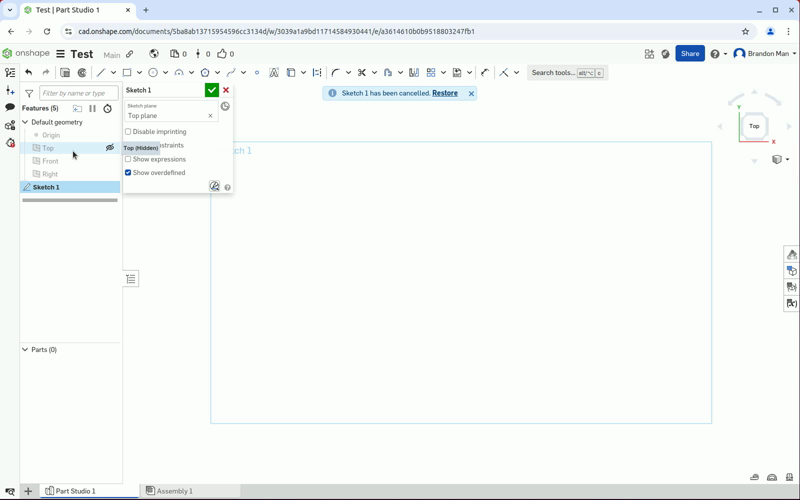
mouse_move(73, 352)
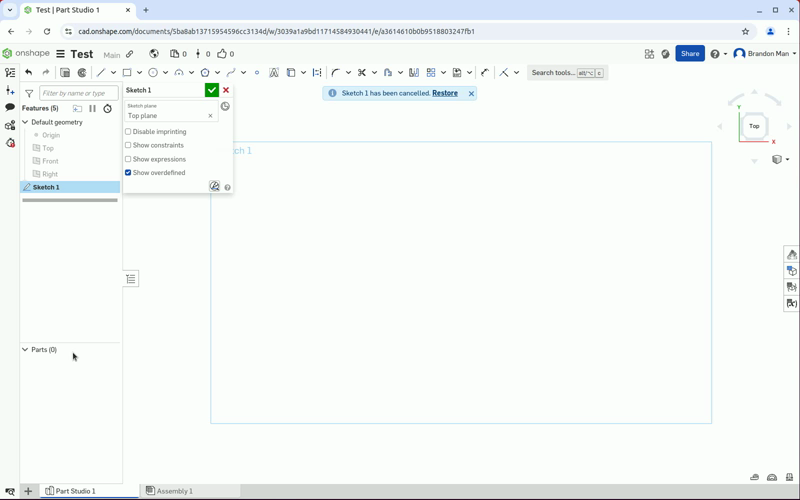
key(y)
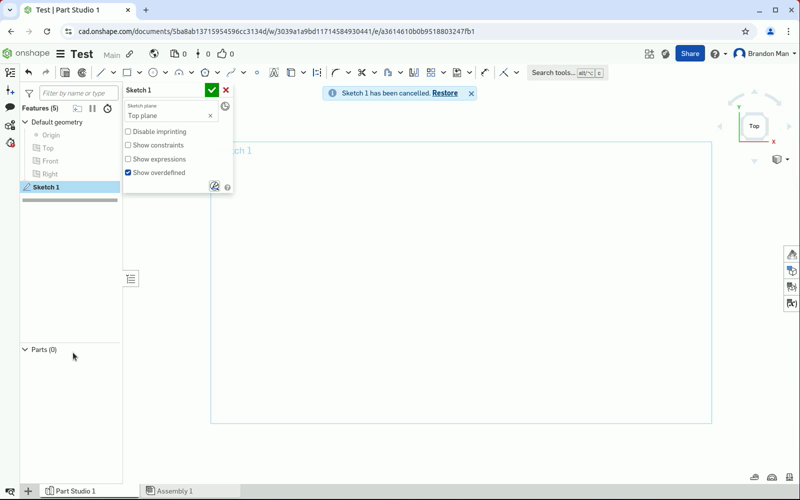
key(l)
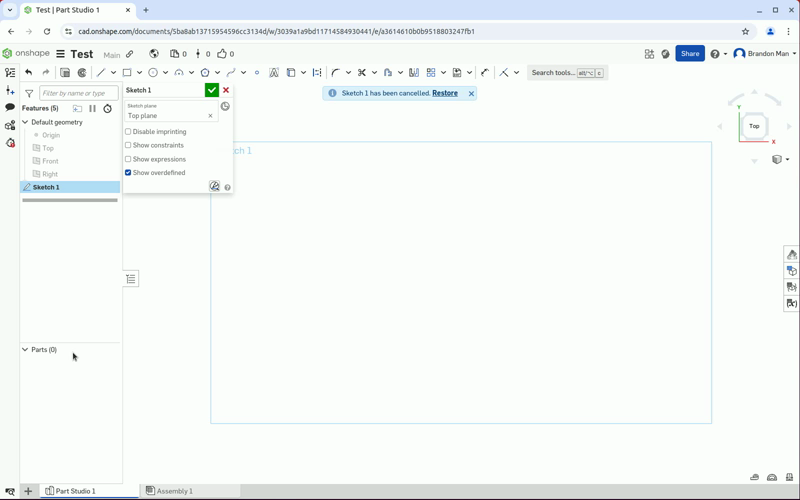
key_down(shift)
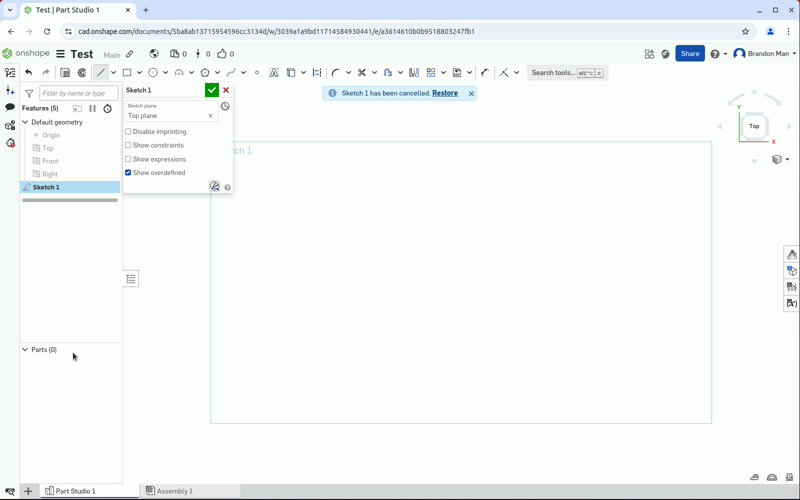
mouse_move(390, 259)
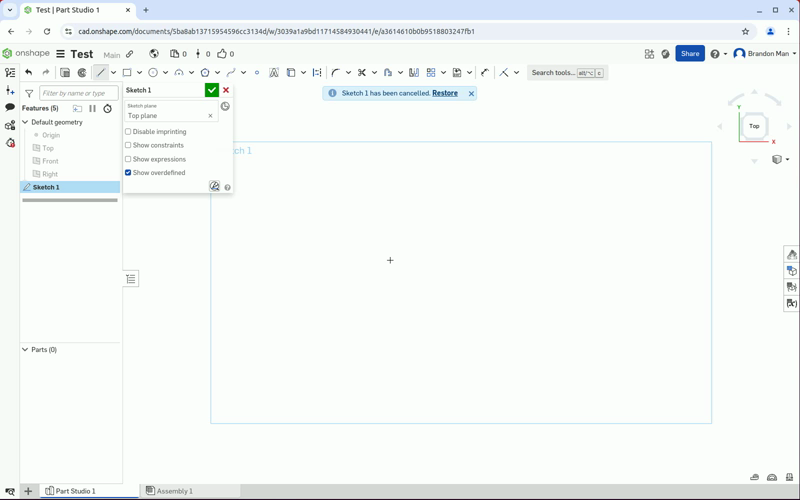
click(390, 259)
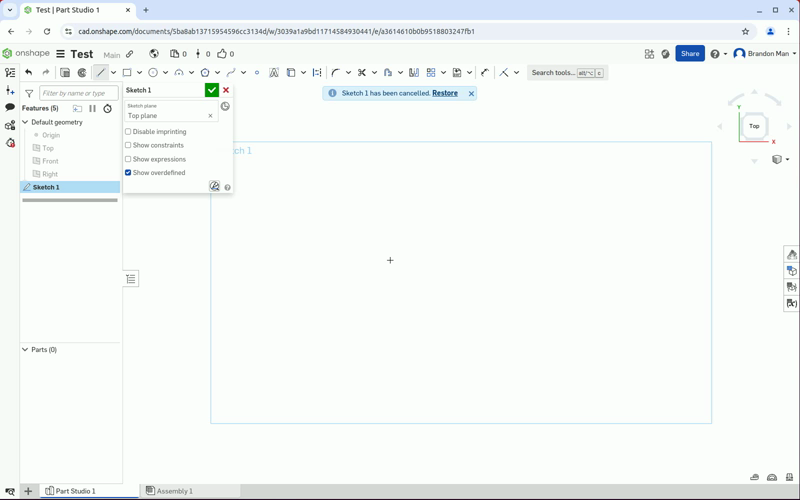
key_up(shift)
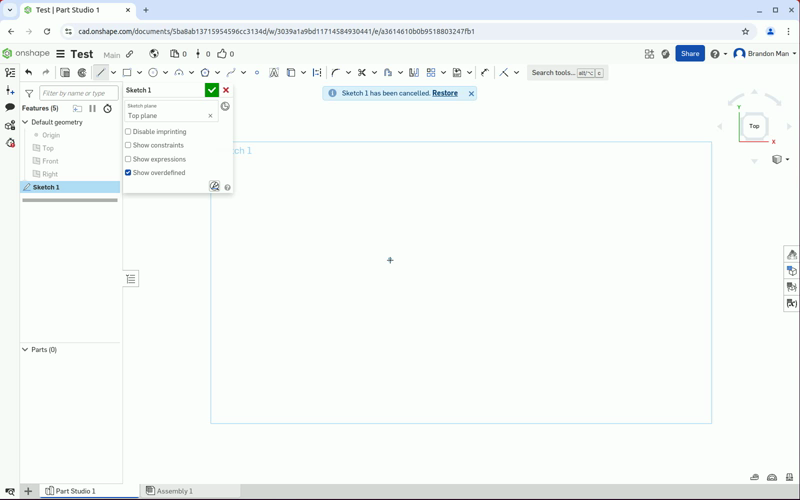
key_down(shift)
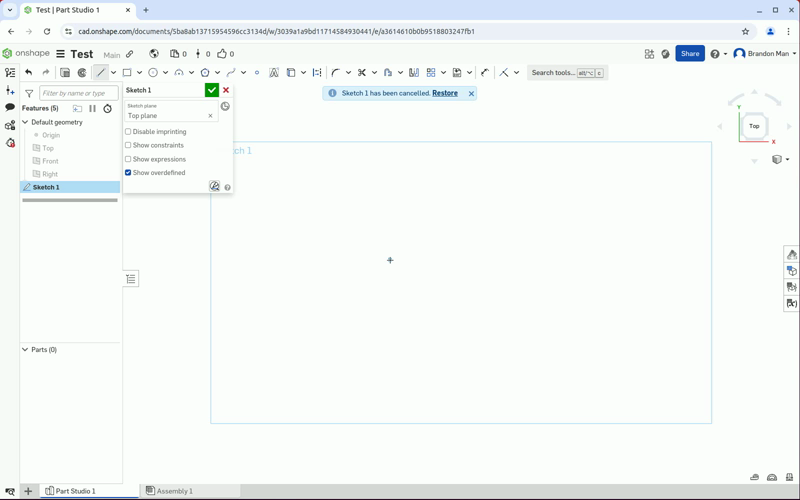
mouse_move(420, 259)
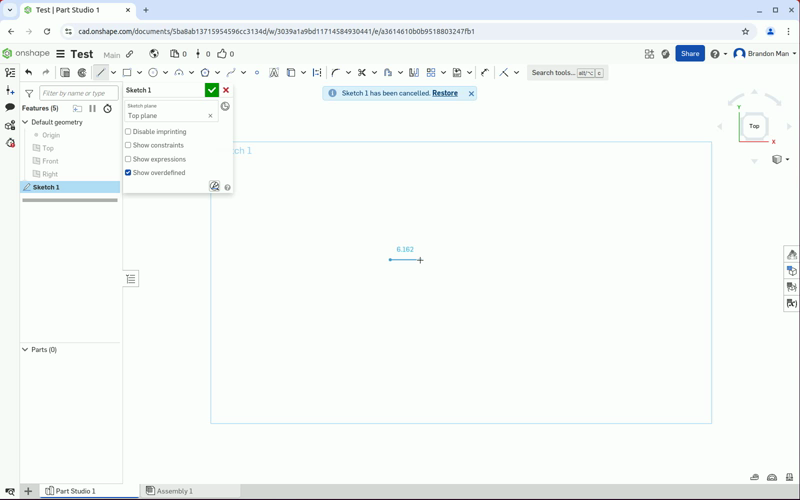
mouse_move(429, 259)
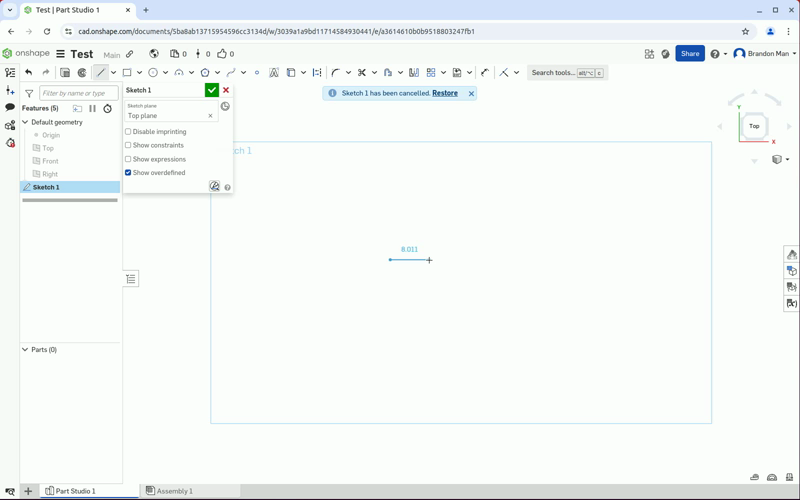
click(429, 259)
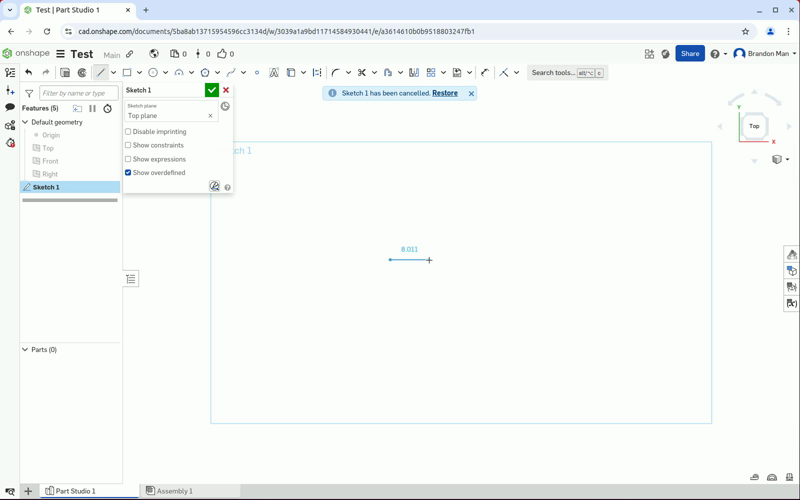
key_up(shift)
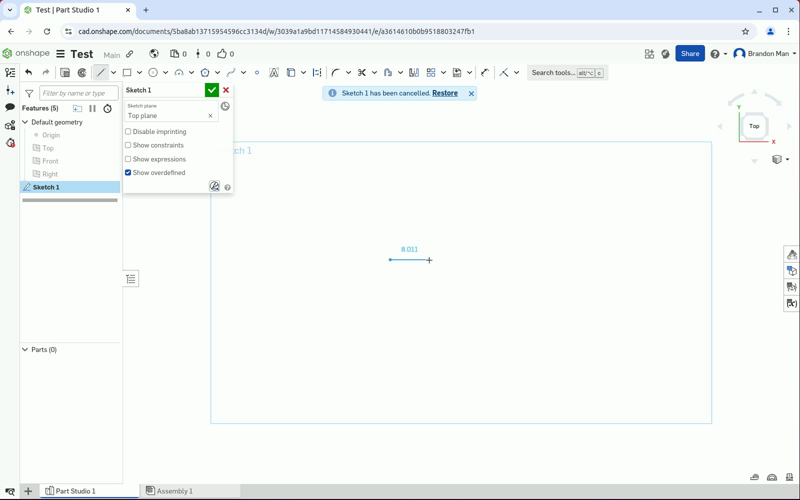
key_down(shift)
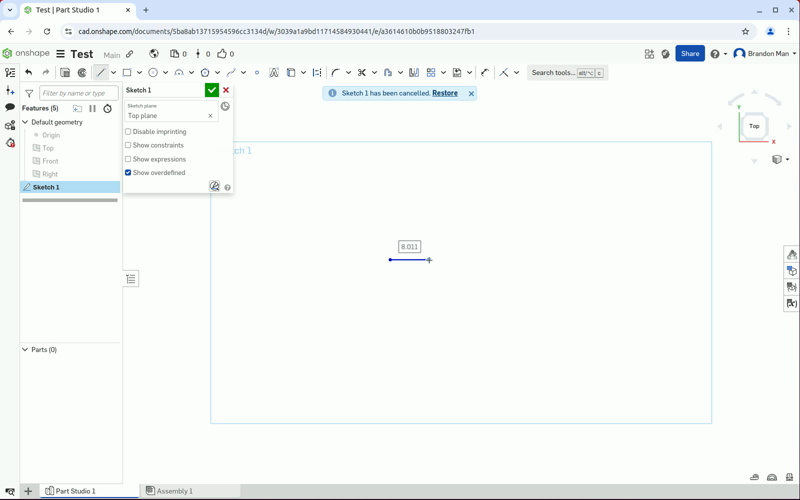
mouse_move(459, 259)
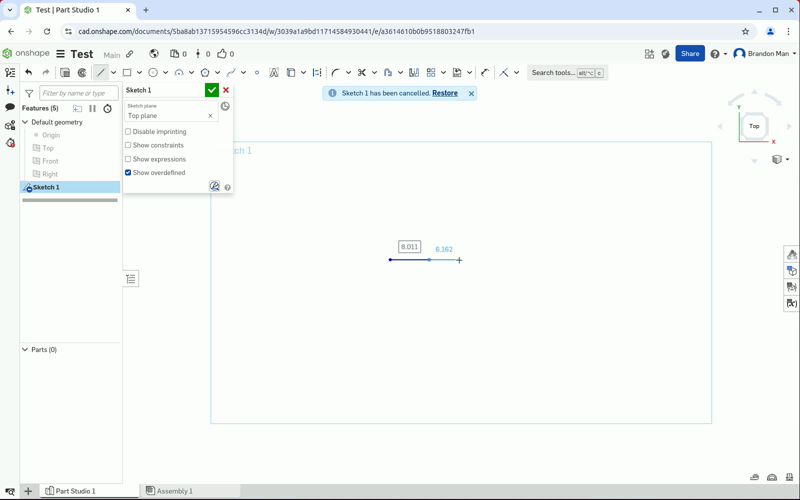
mouse_move(429, 273)
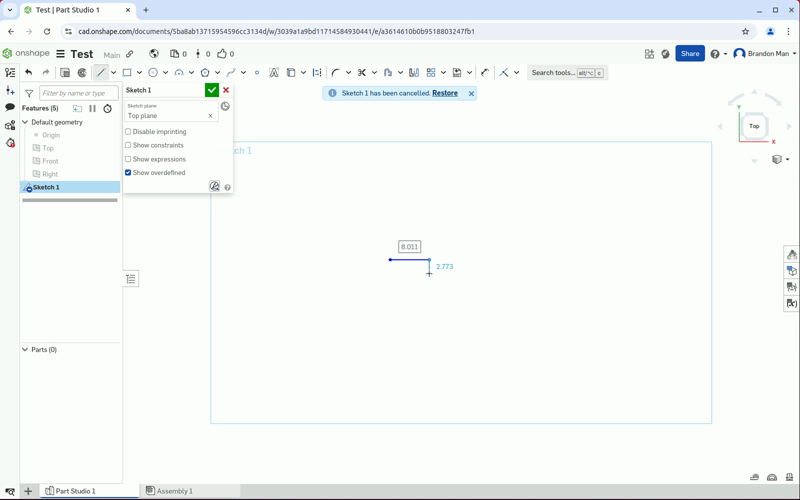
click(429, 273)
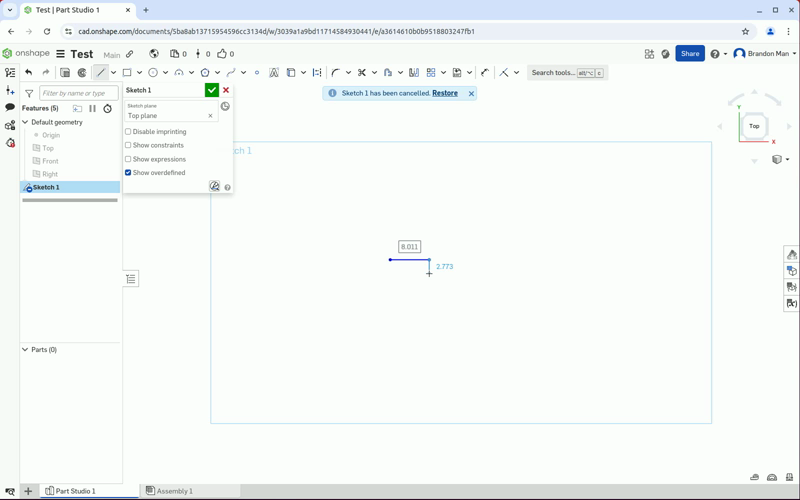
key_up(shift)
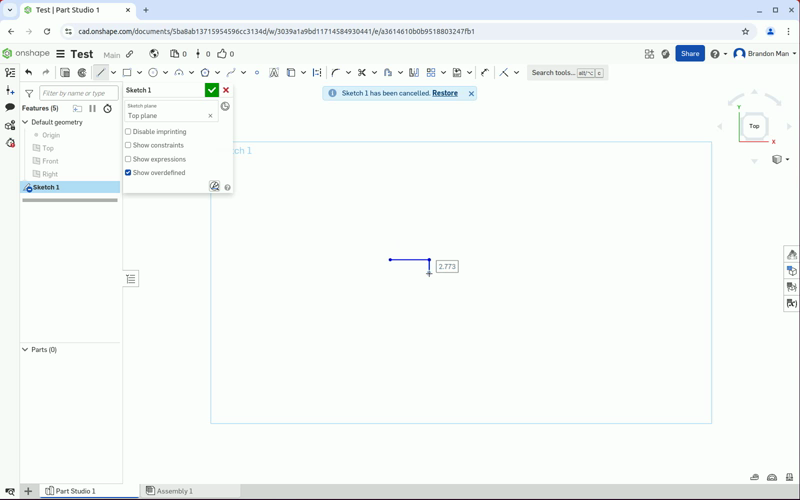
key_down(shift)
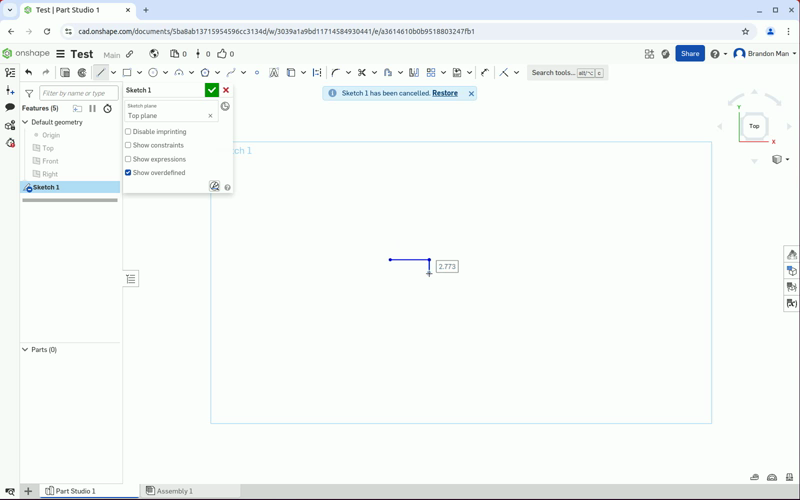
mouse_move(459, 273)
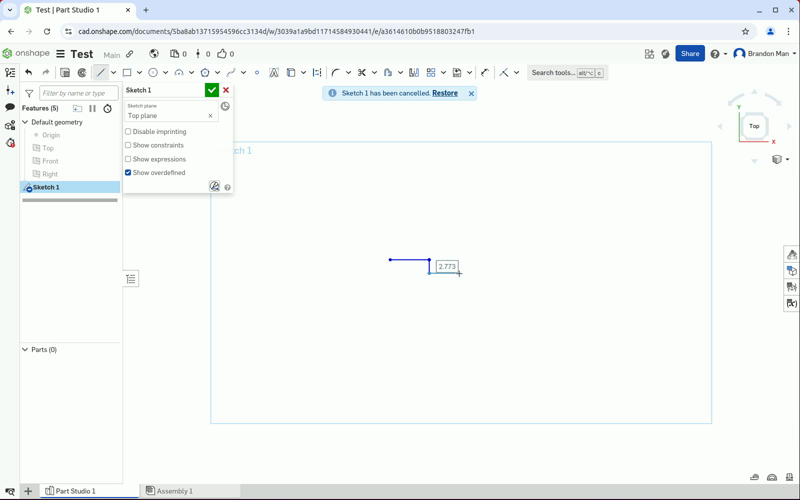
mouse_move(418, 273)
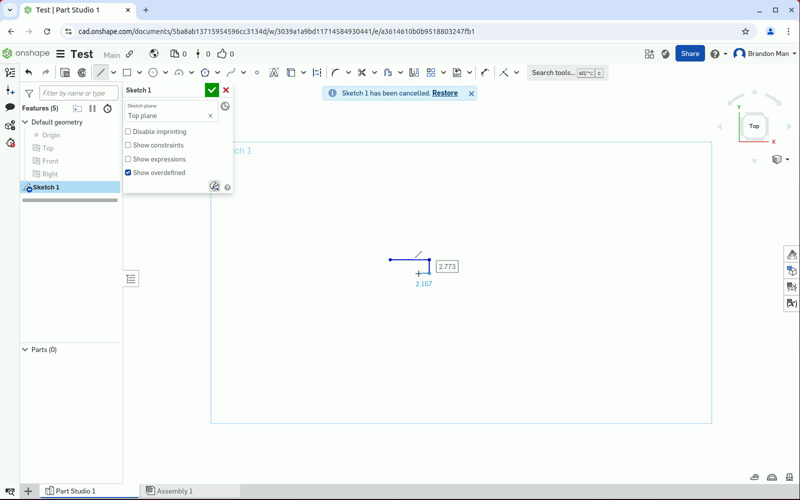
click(418, 273)
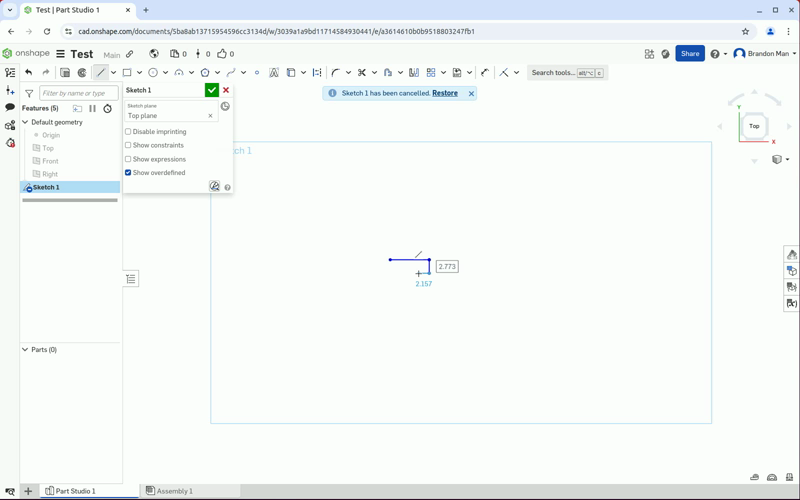
key_up(shift)
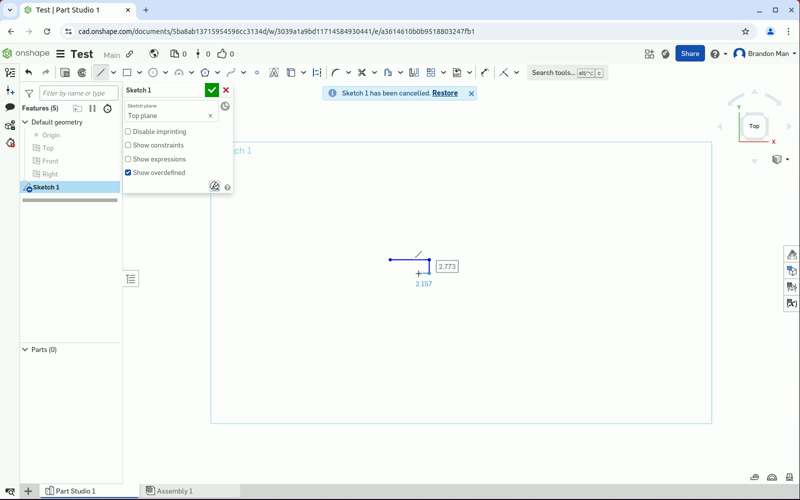
key_down(shift)
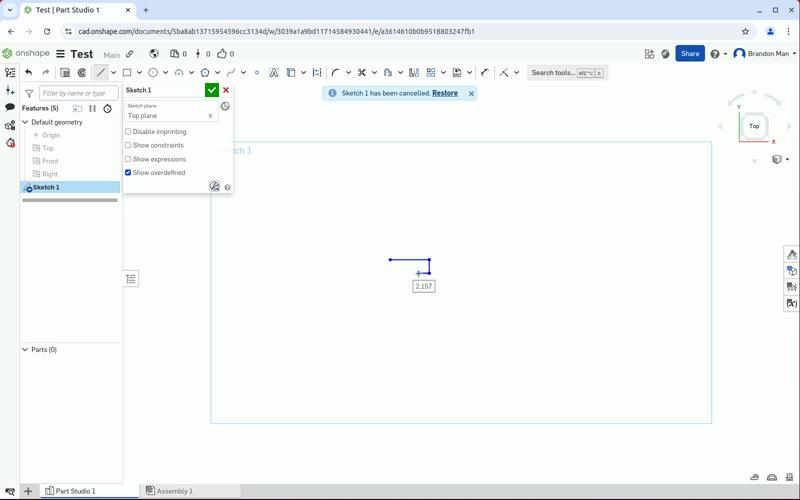
mouse_move(448, 273)
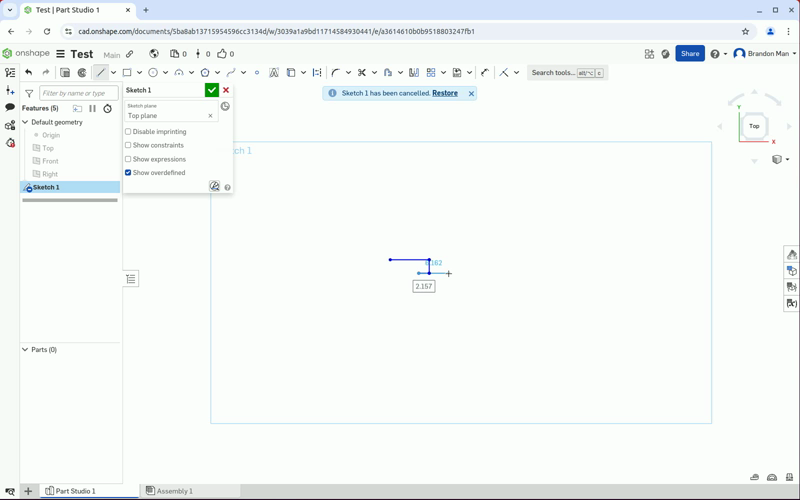
mouse_move(418, 278)
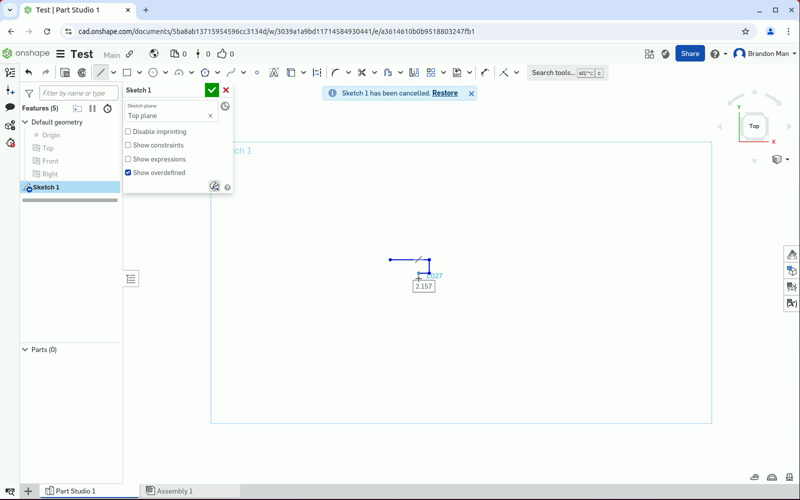
scroll(6)
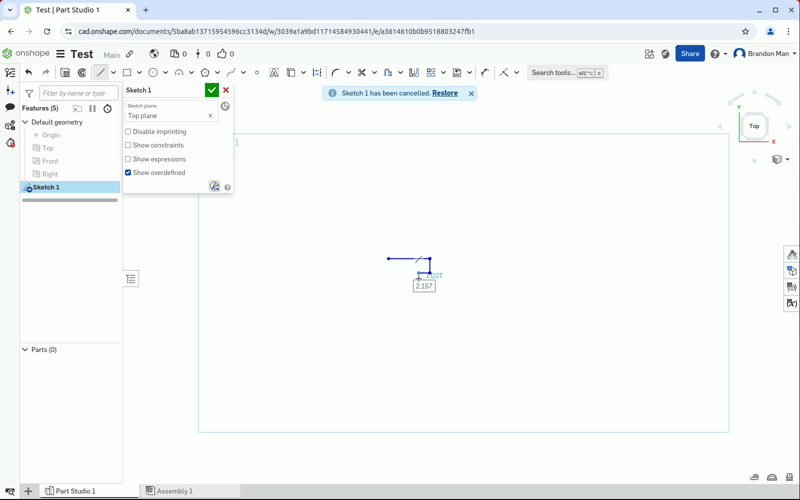
scroll(6)
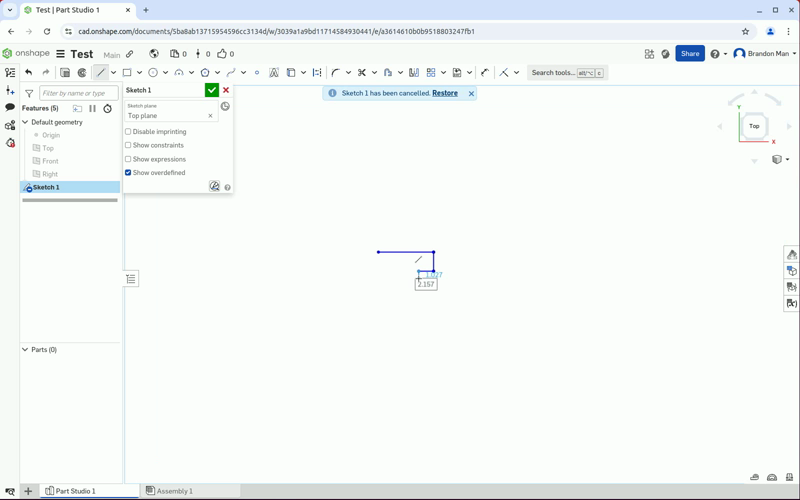
scroll(6)
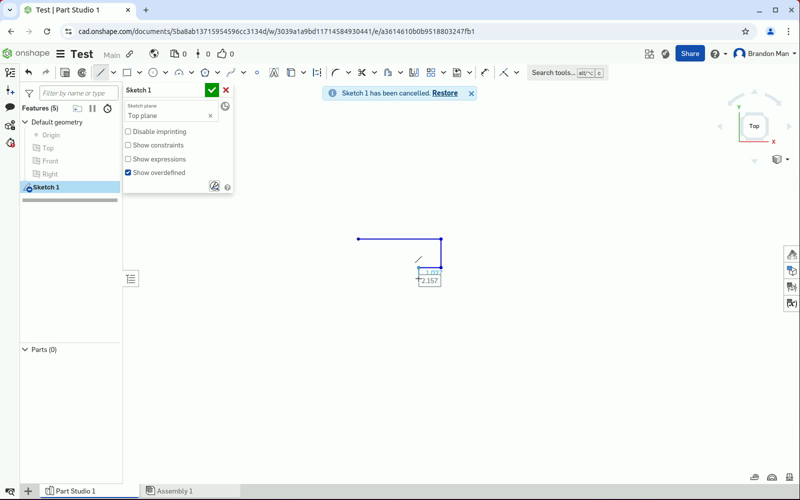
scroll(6)
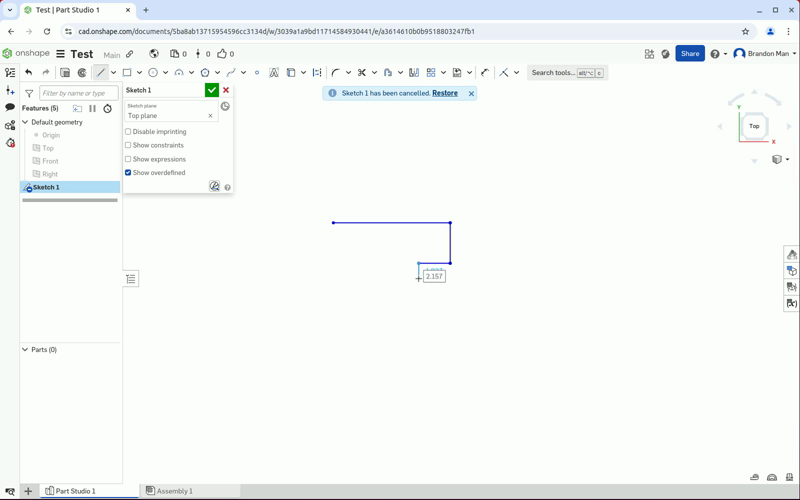
scroll(6)
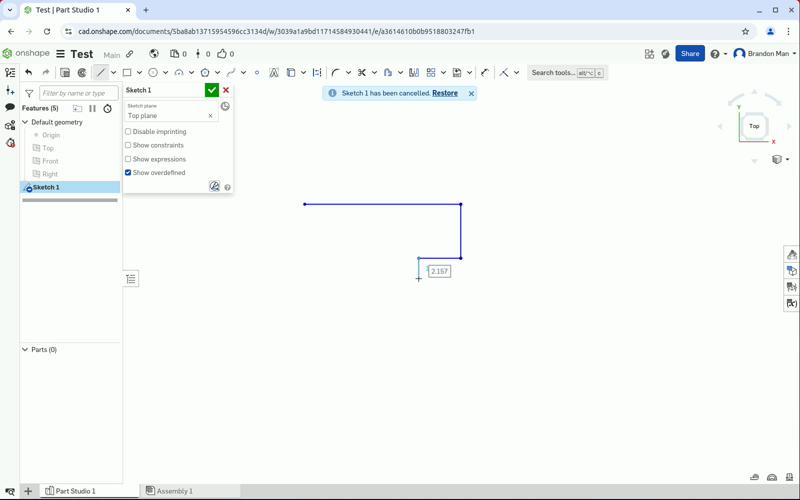
scroll(6)
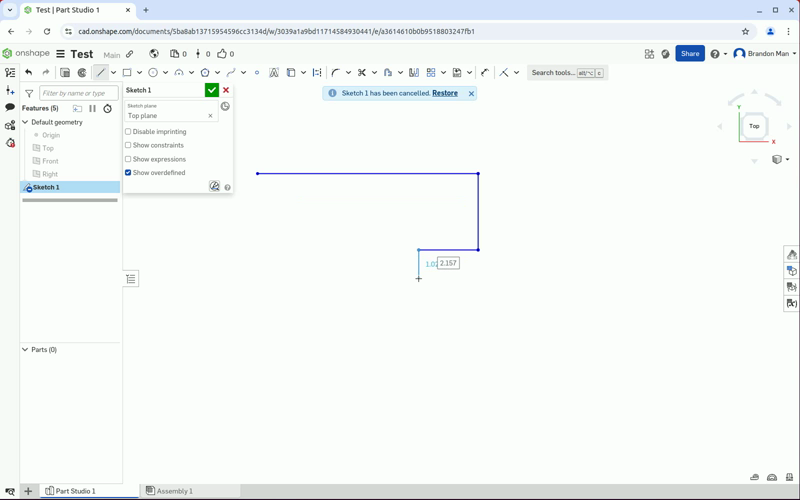
scroll(6)
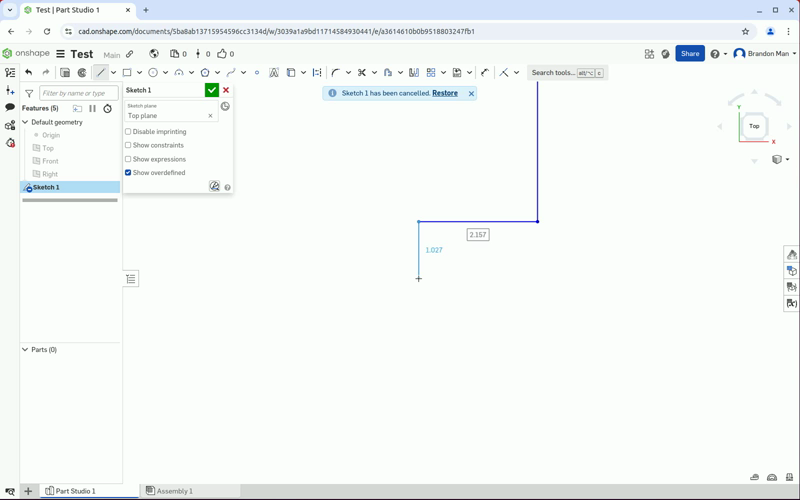
click(418, 278)
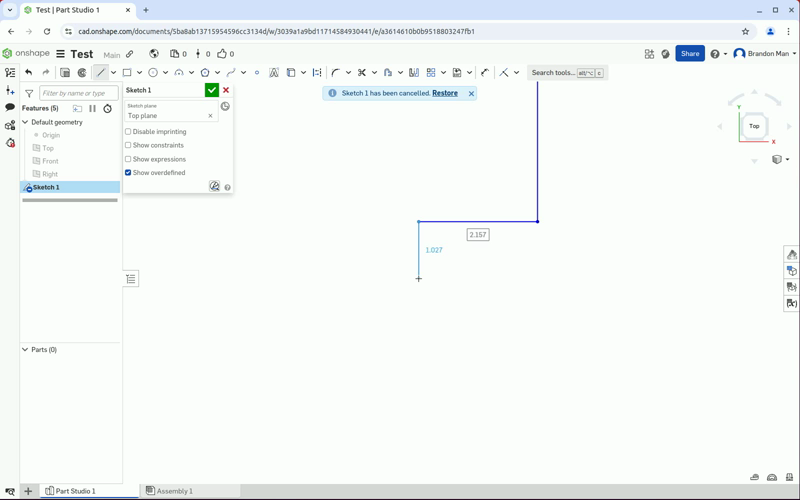
scroll(-6)
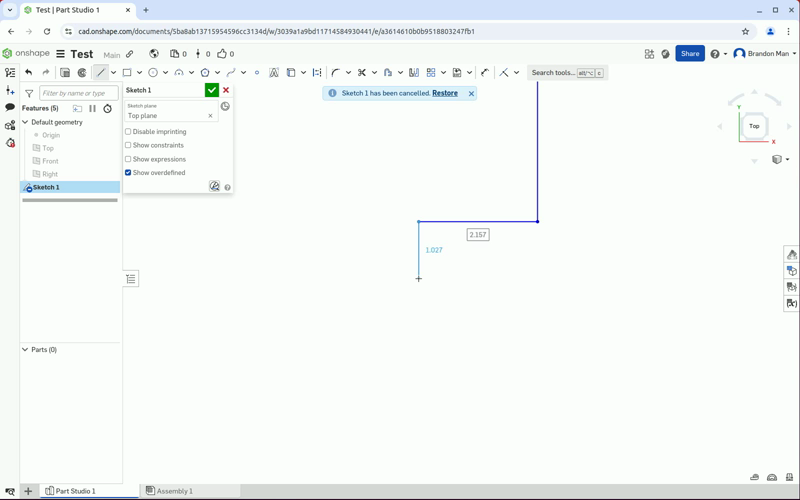
scroll(-6)
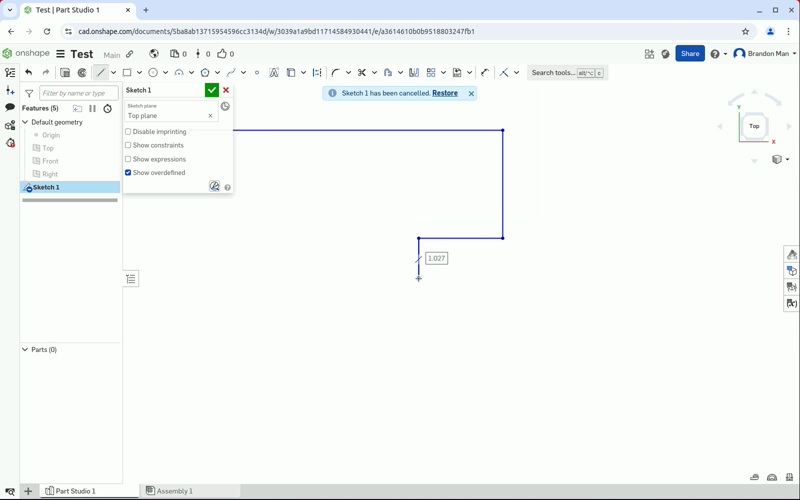
scroll(-6)
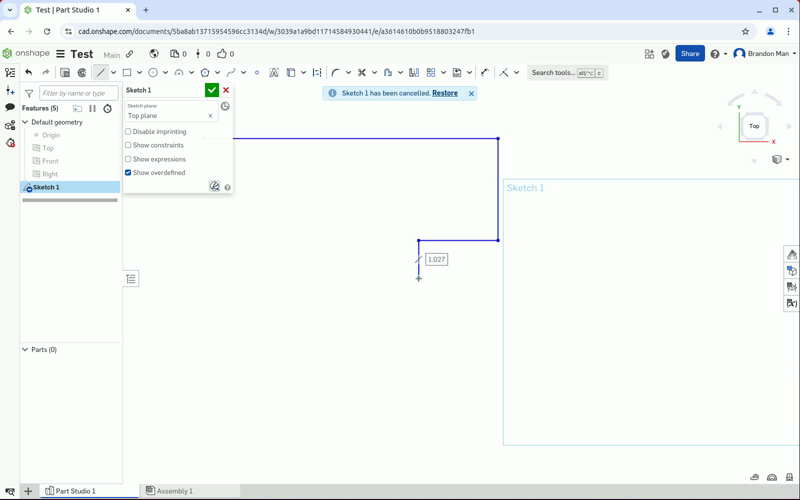
scroll(-6)
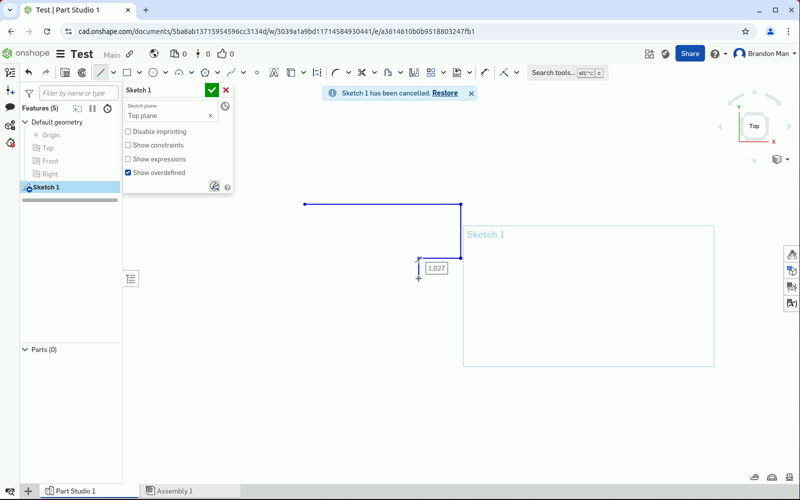
scroll(-6)
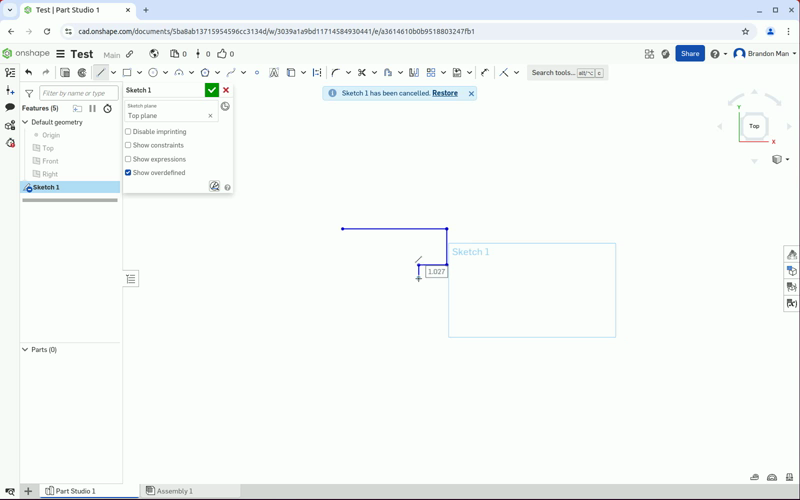
scroll(-6)
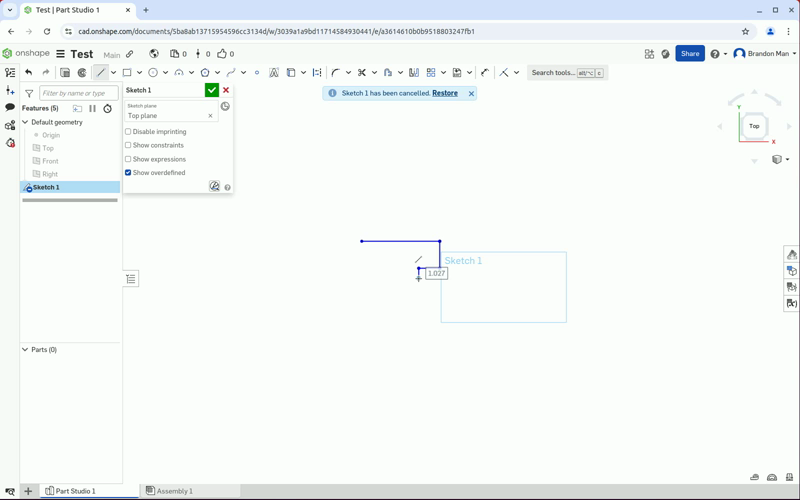
scroll(-6)
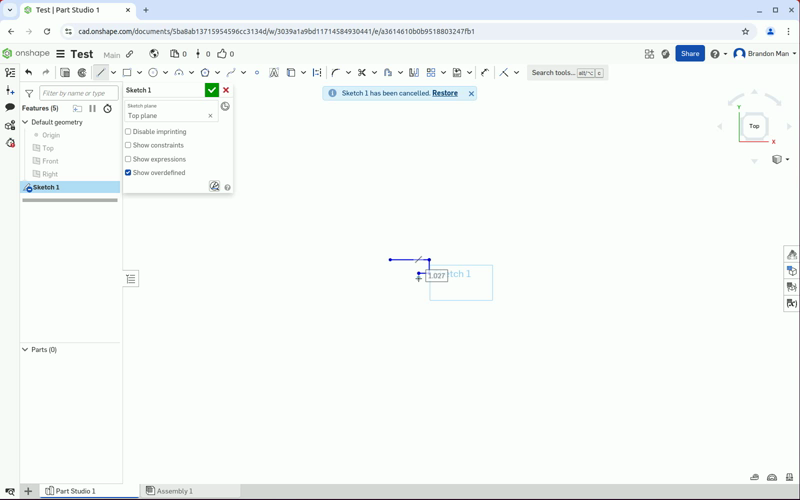
key_up(shift)
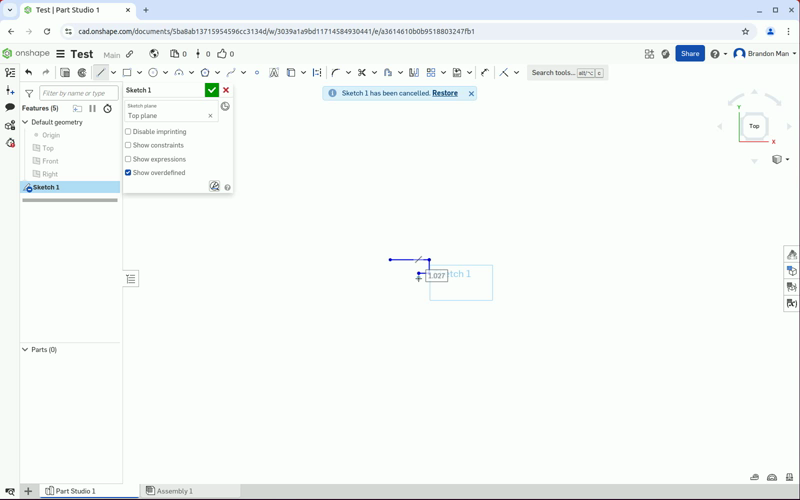
key_down(shift)
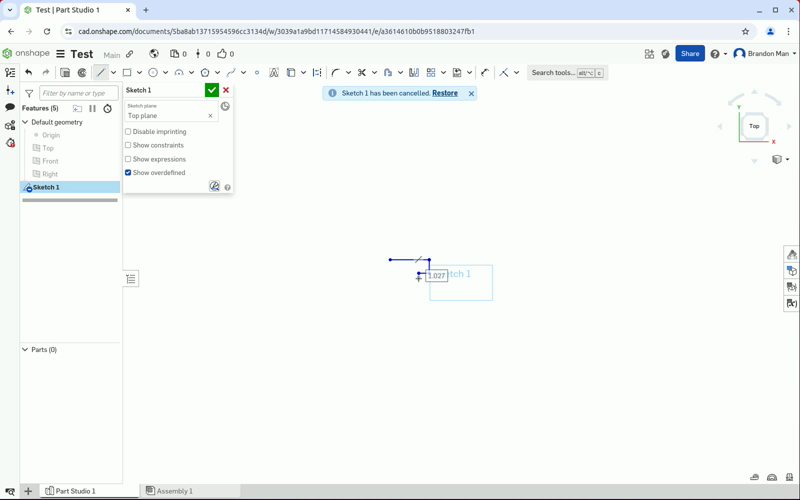
mouse_move(448, 278)
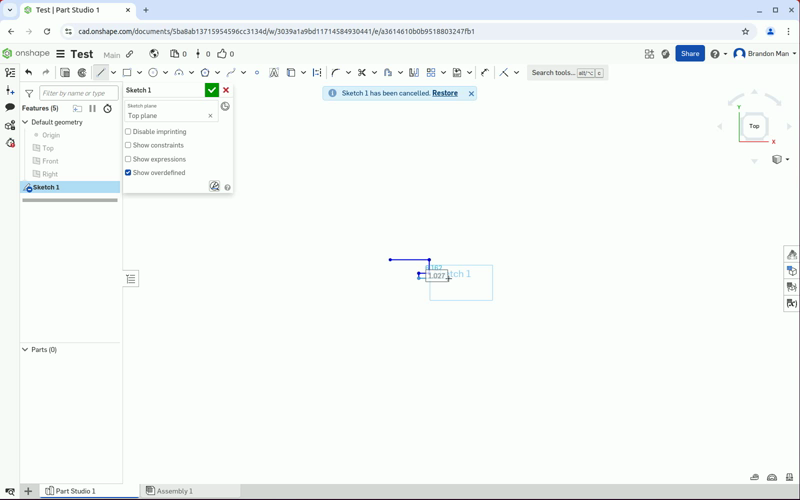
mouse_move(433, 278)
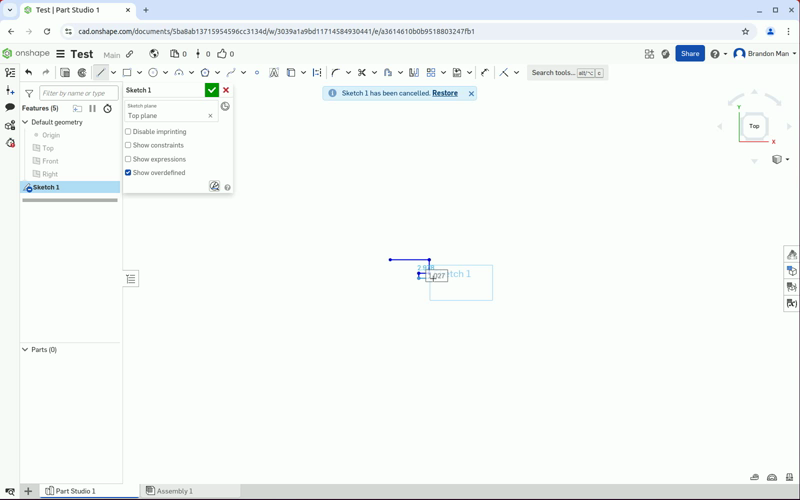
click(433, 278)
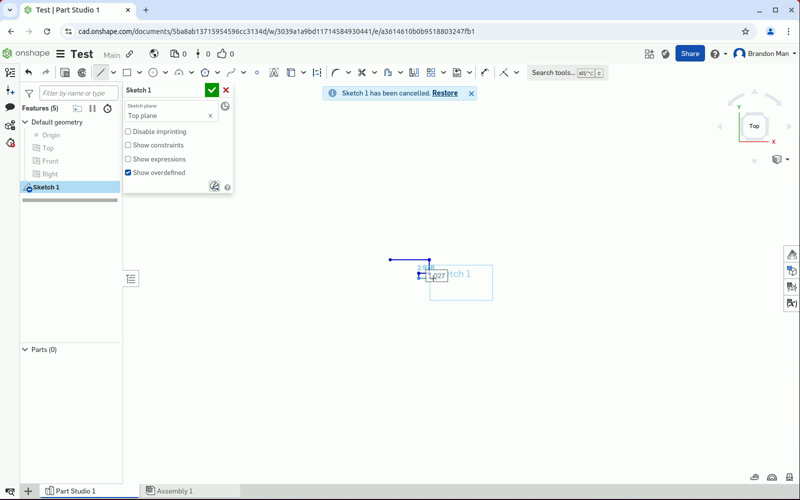
key_up(shift)
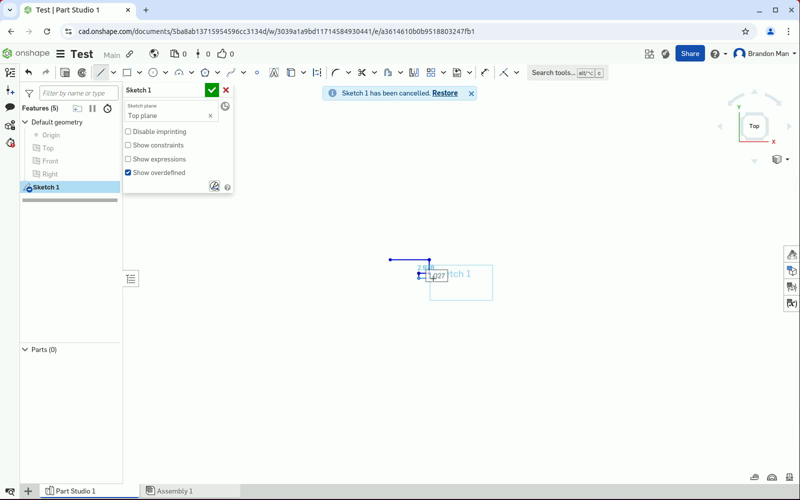
key_down(shift)
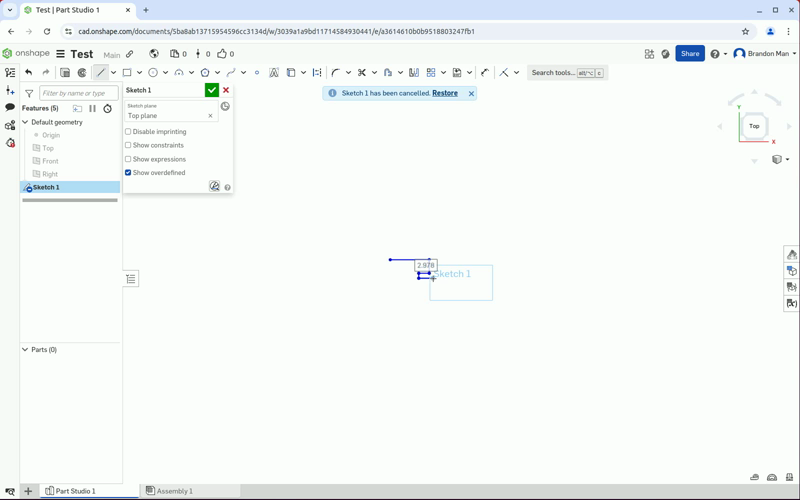
mouse_move(463, 278)
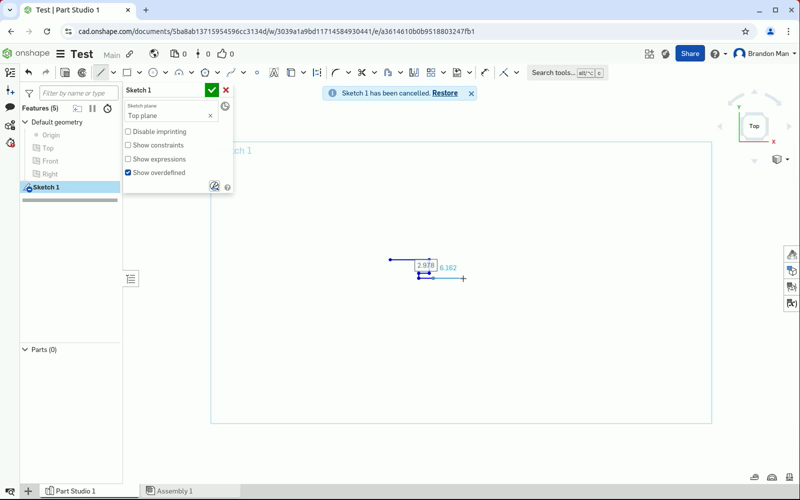
mouse_move(433, 253)
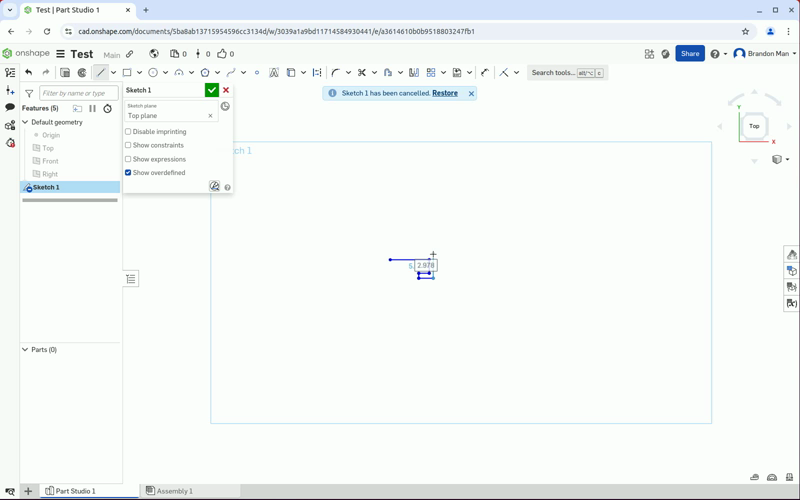
click(433, 253)
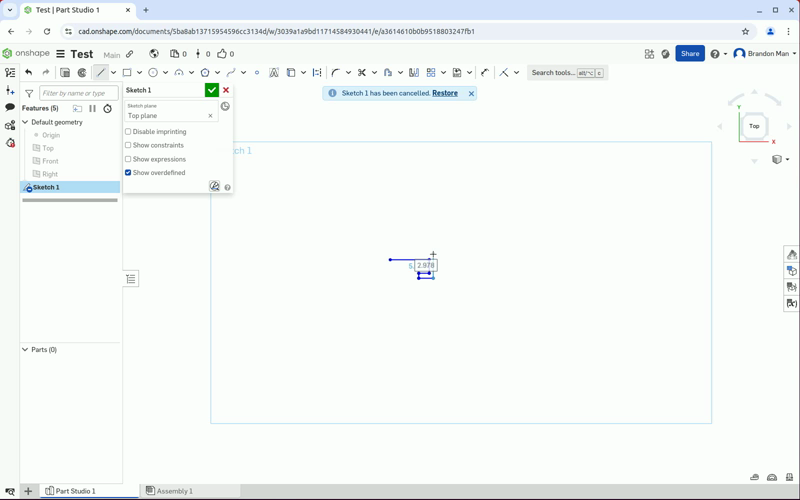
key_up(shift)
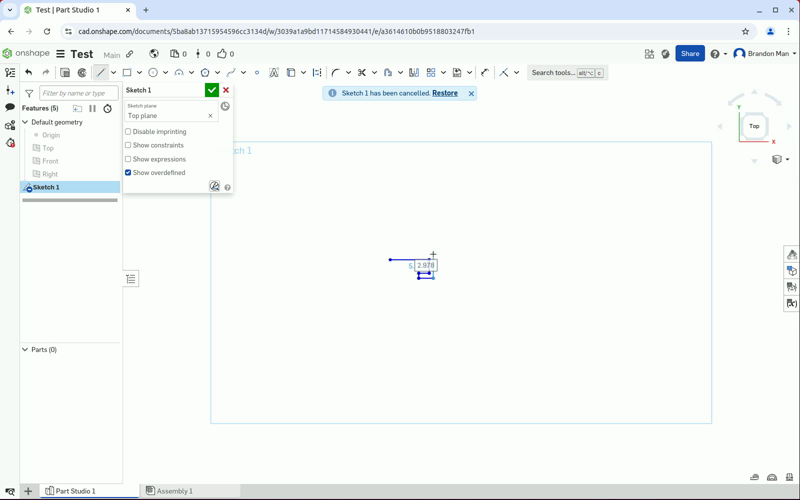
key_down(shift)
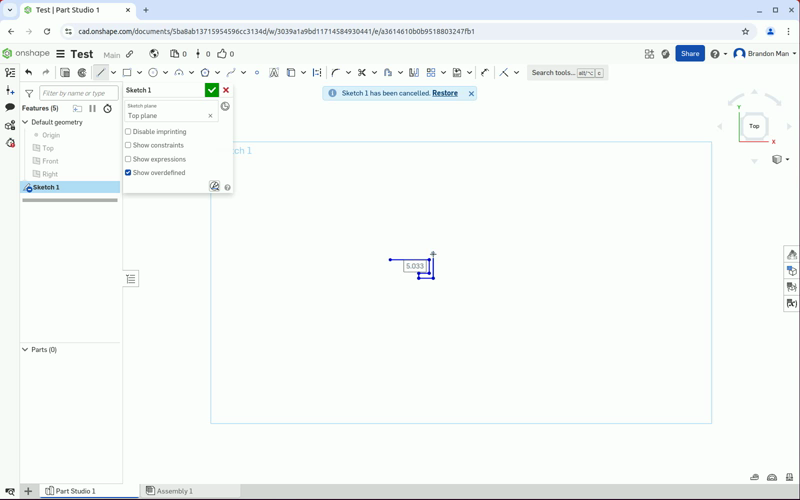
mouse_move(463, 253)
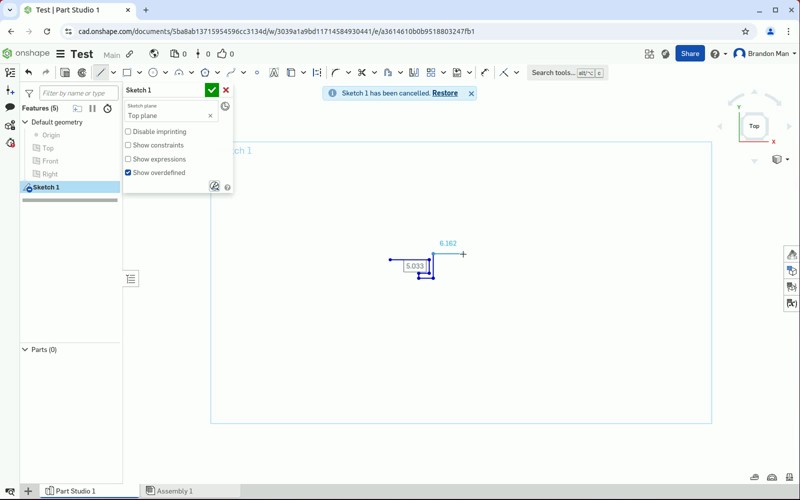
mouse_move(390, 253)
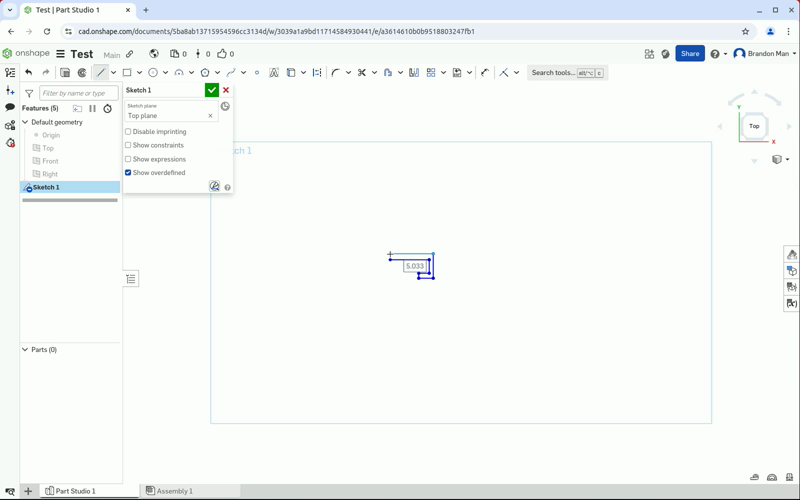
click(390, 253)
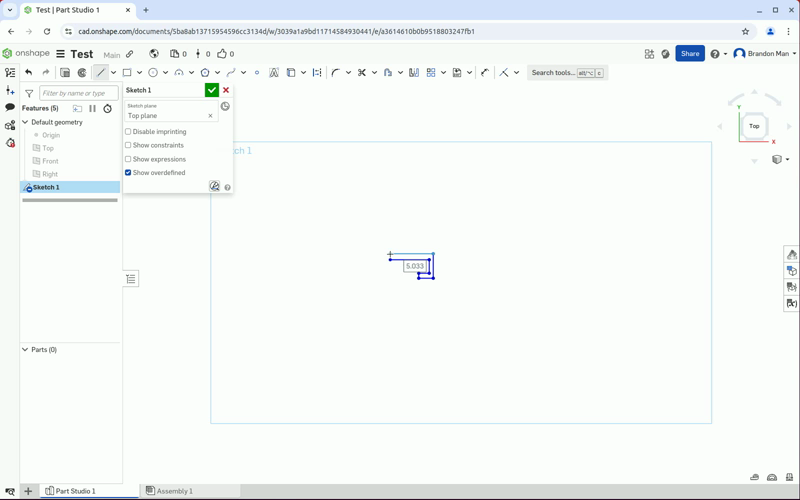
key_up(shift)
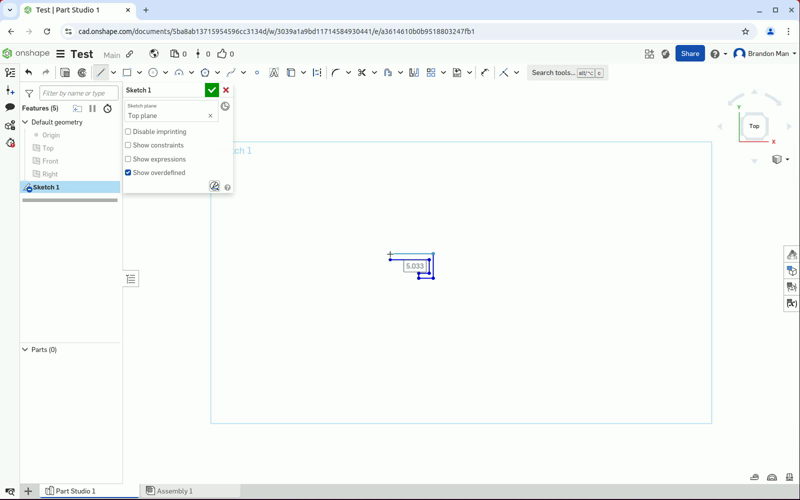
mouse_move(420, 253)
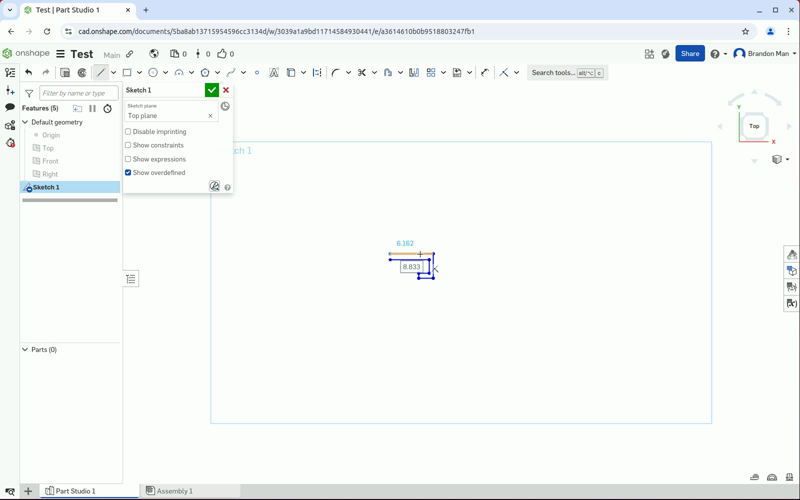
key_down(shift)
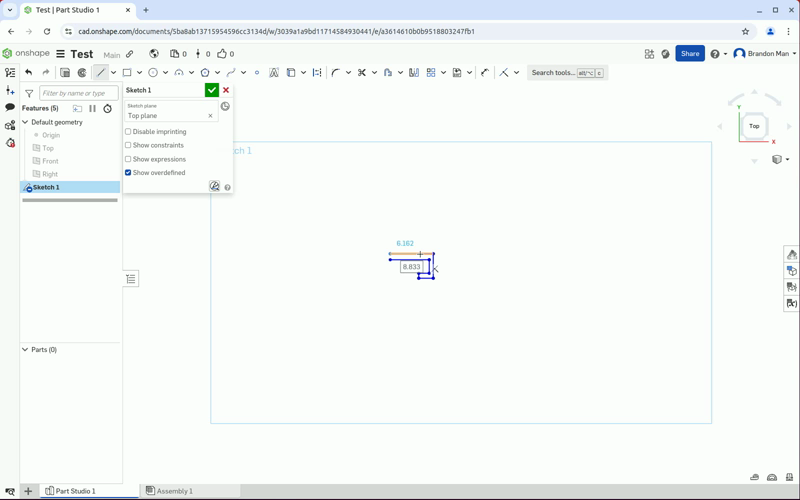
mouse_move(390, 259)
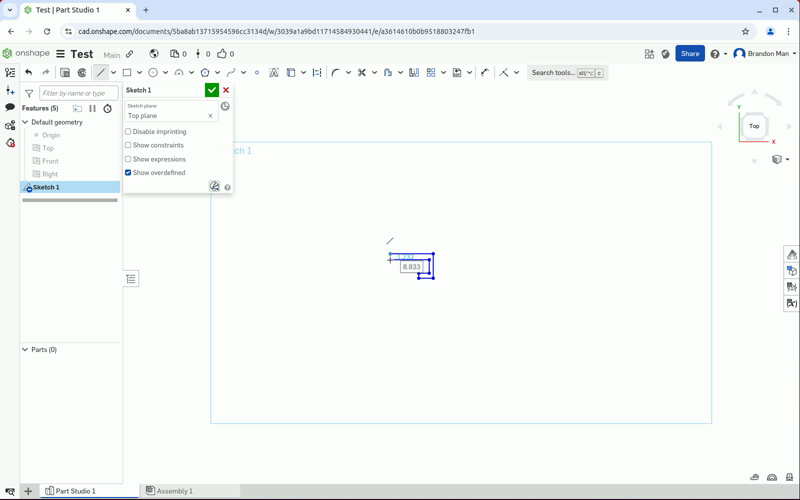
scroll(6)
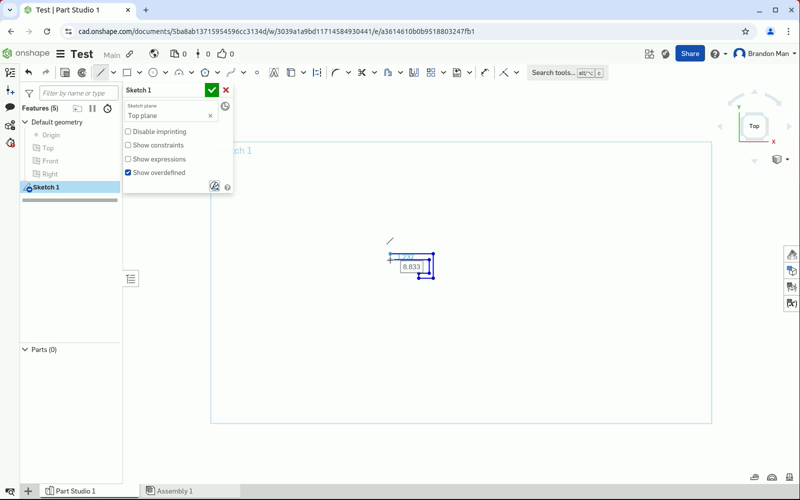
scroll(6)
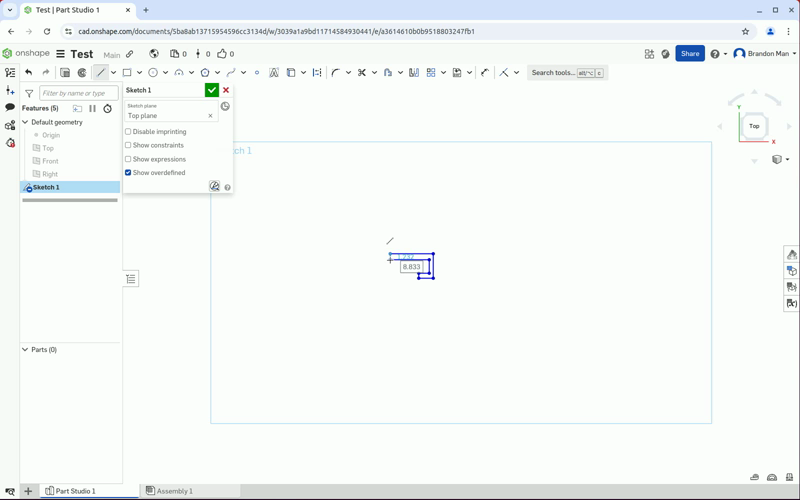
scroll(6)
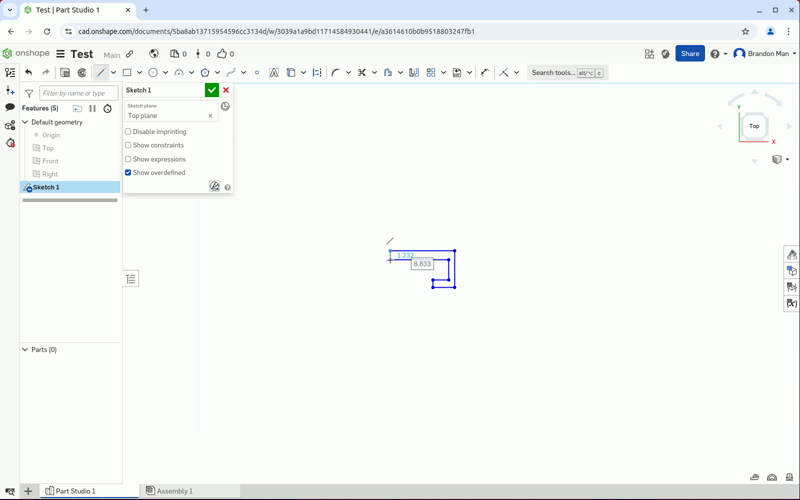
scroll(6)
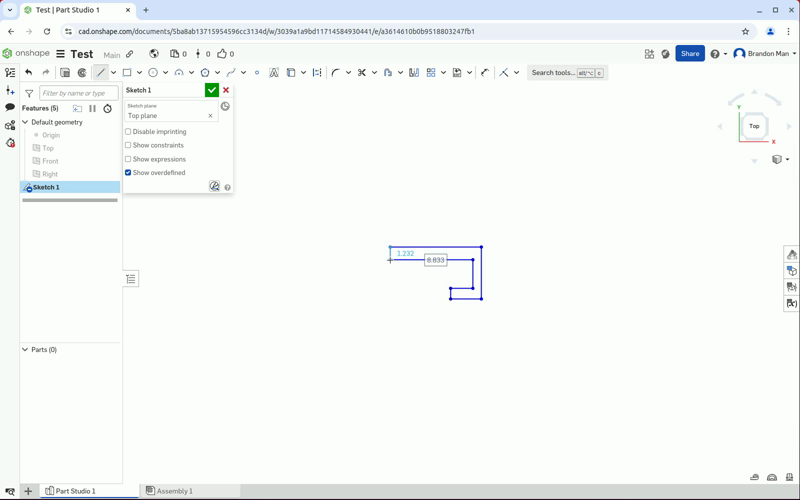
scroll(6)
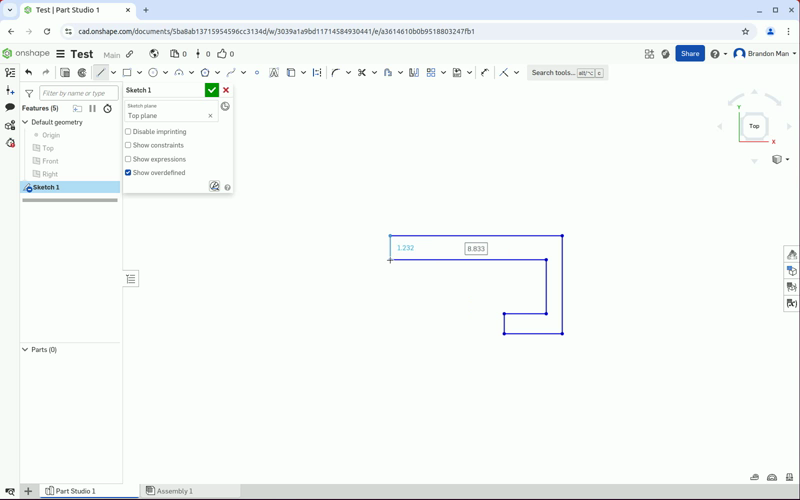
scroll(6)
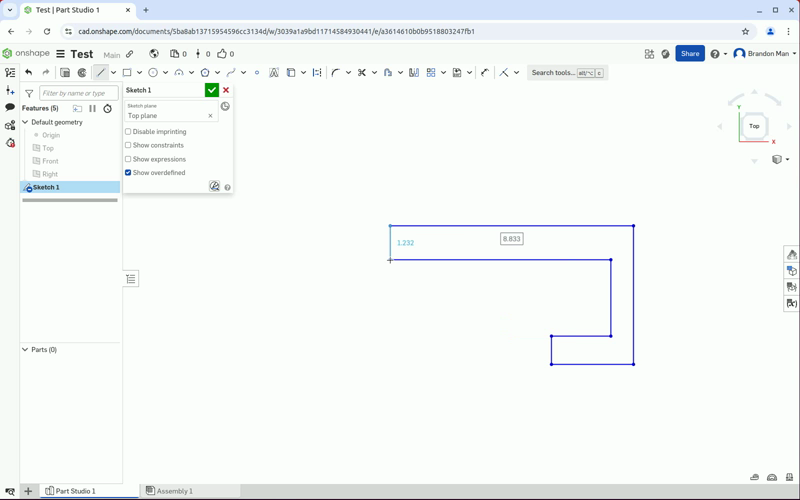
scroll(6)
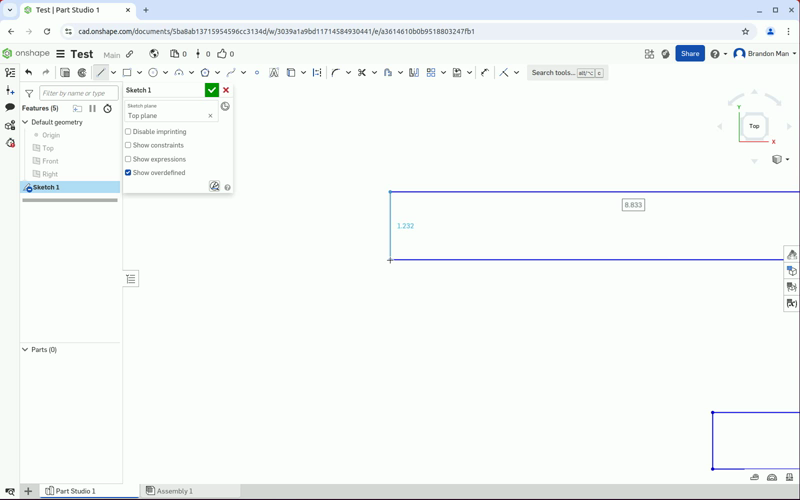
key_up(shift)
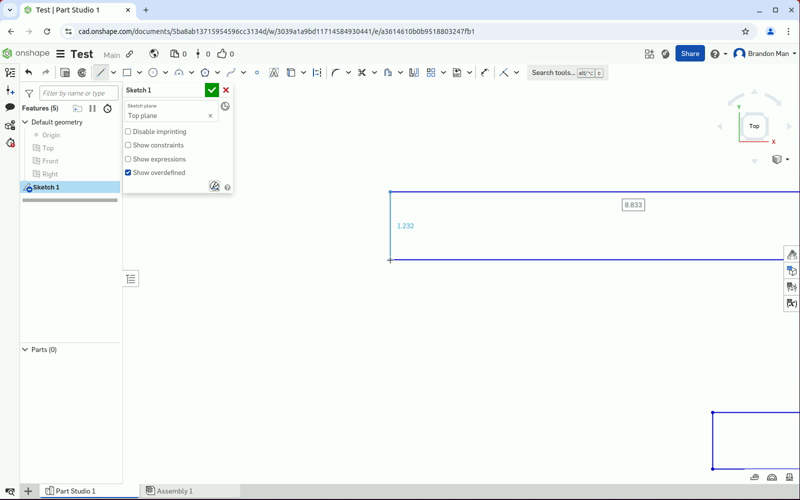
click(390, 259)
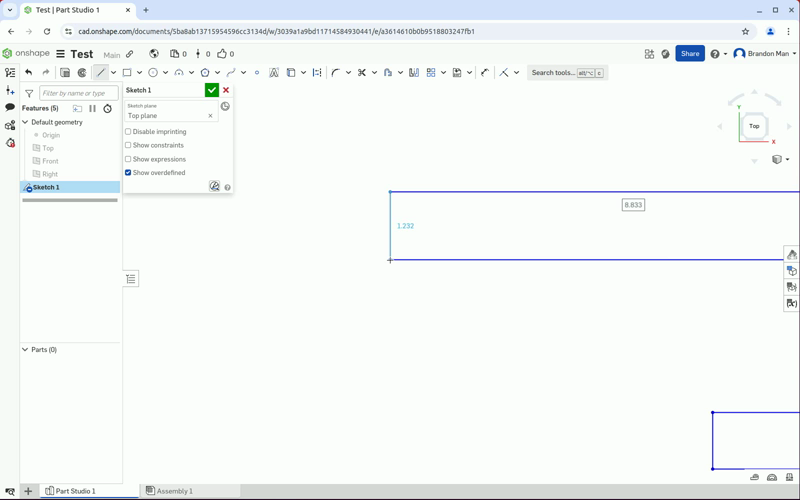
scroll(-6)
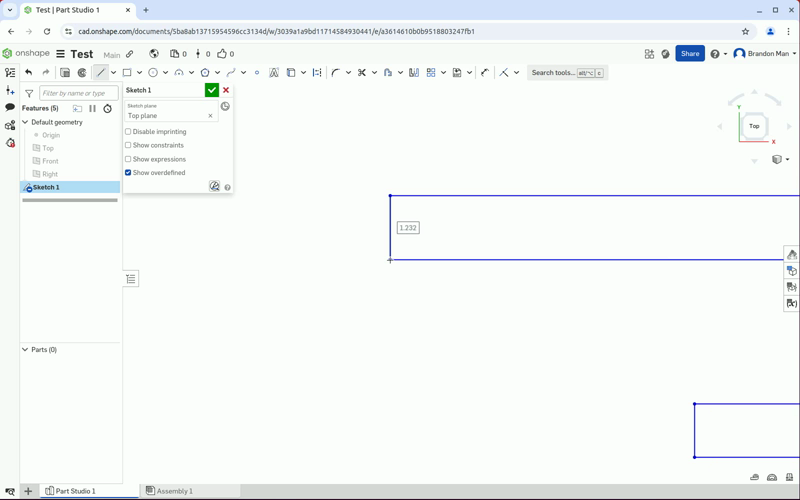
scroll(-6)
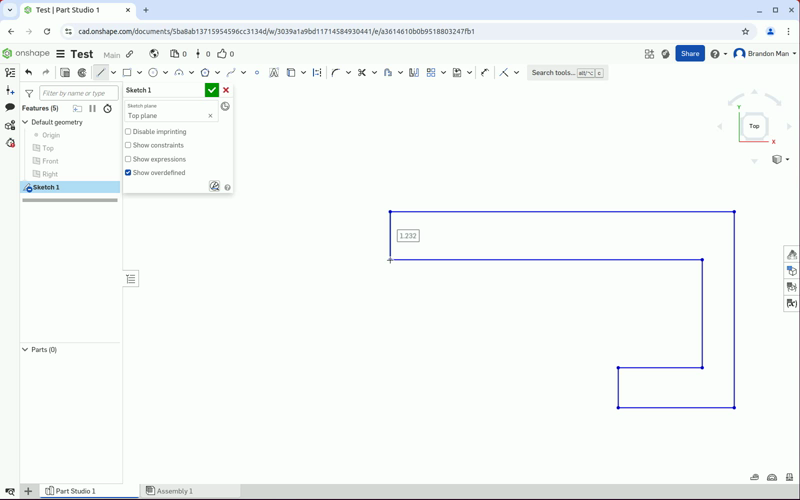
scroll(-6)
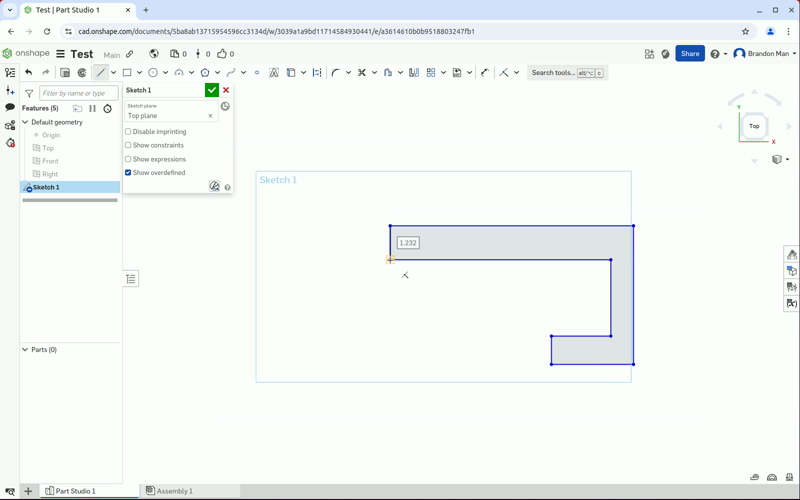
scroll(-6)
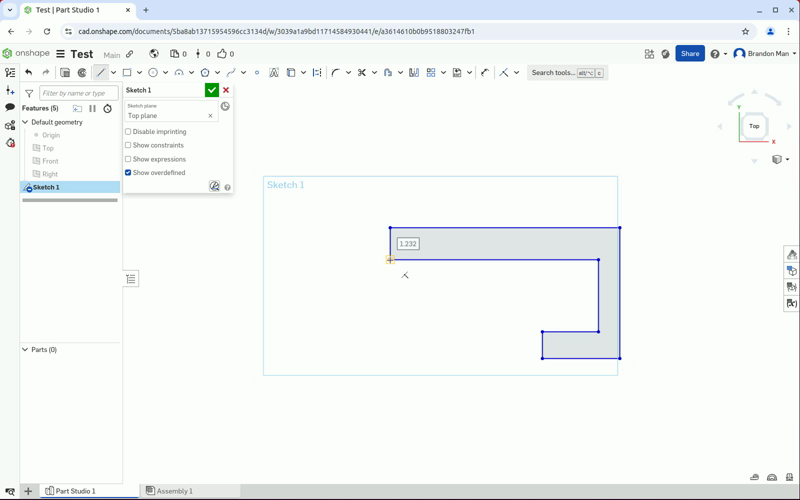
scroll(-6)
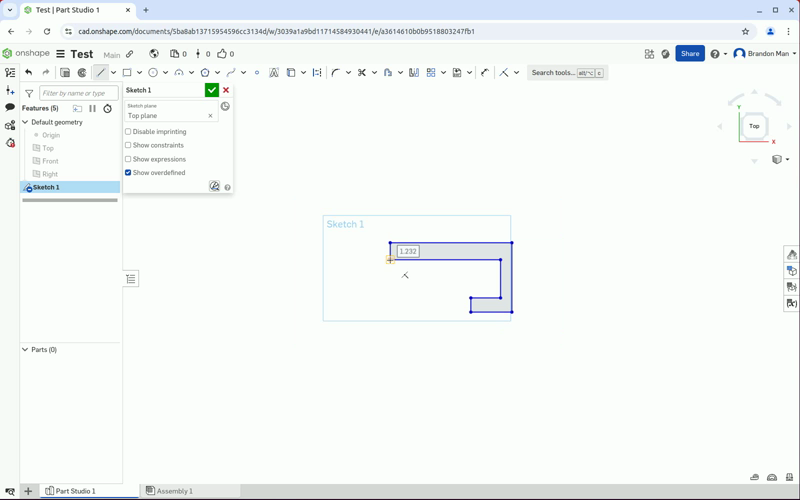
scroll(-6)
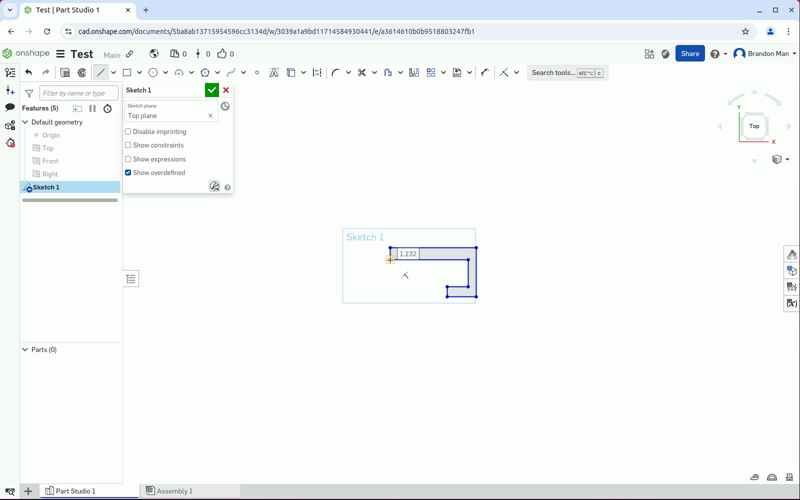
scroll(-6)
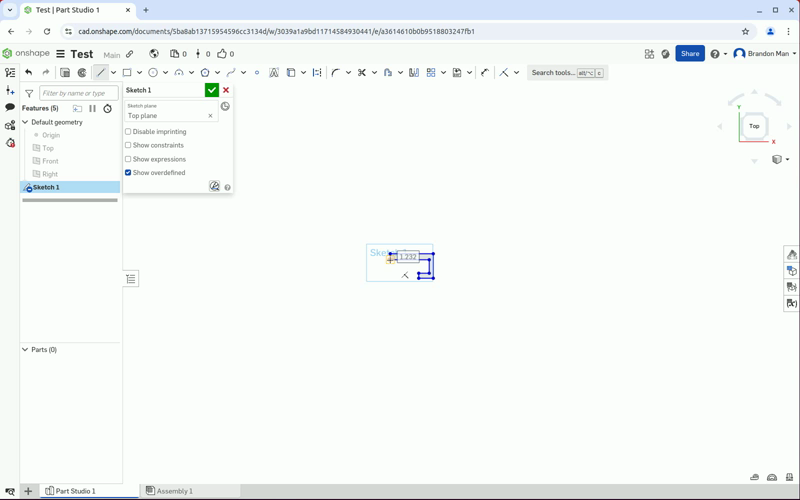
key(esc)
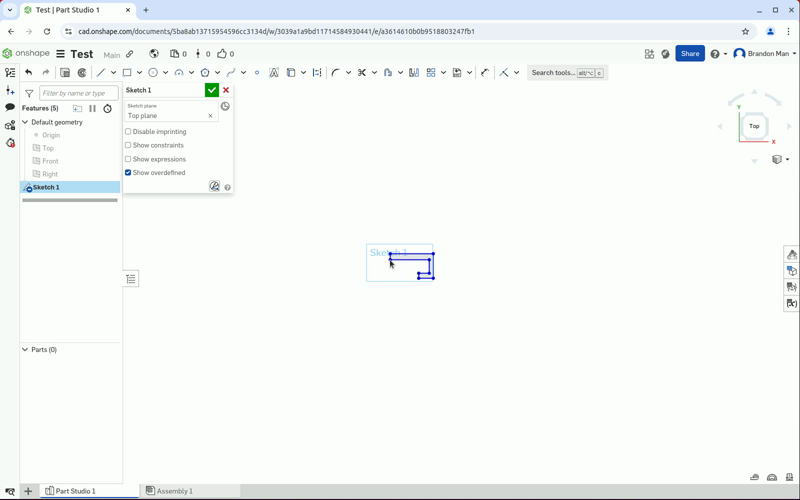
mouse_move(399, 256)
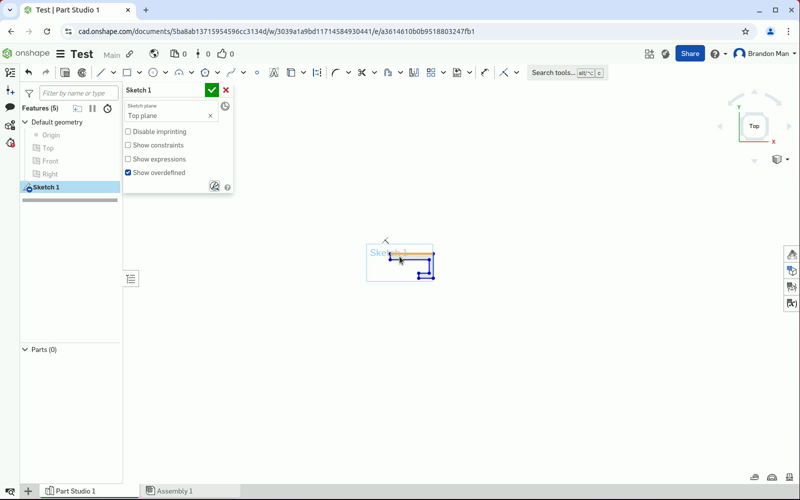
scroll(6)
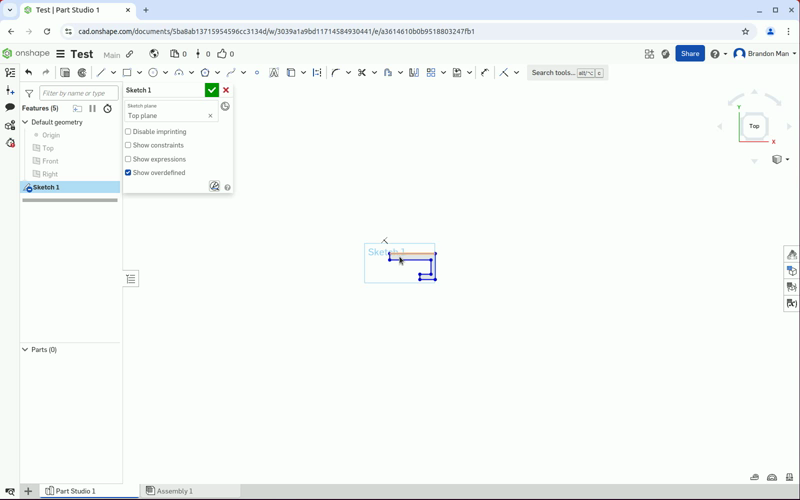
scroll(6)
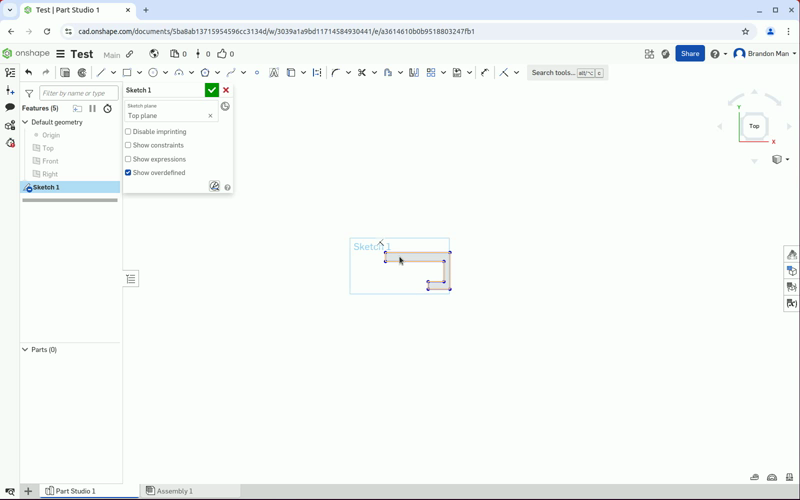
scroll(6)
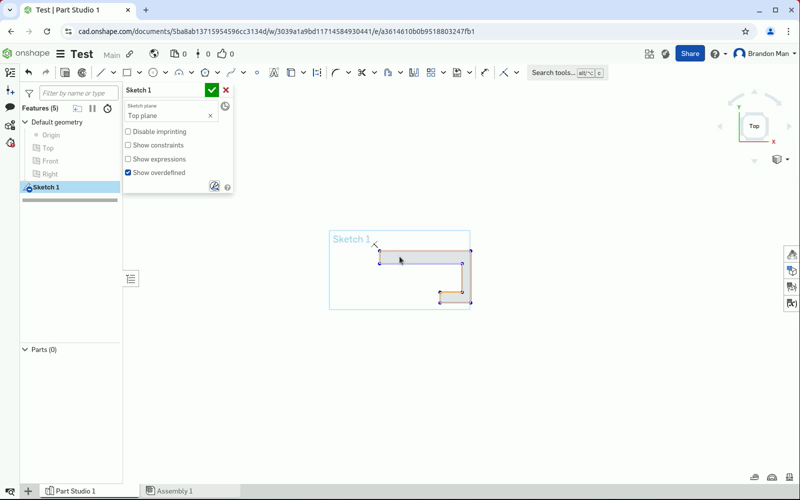
scroll(6)
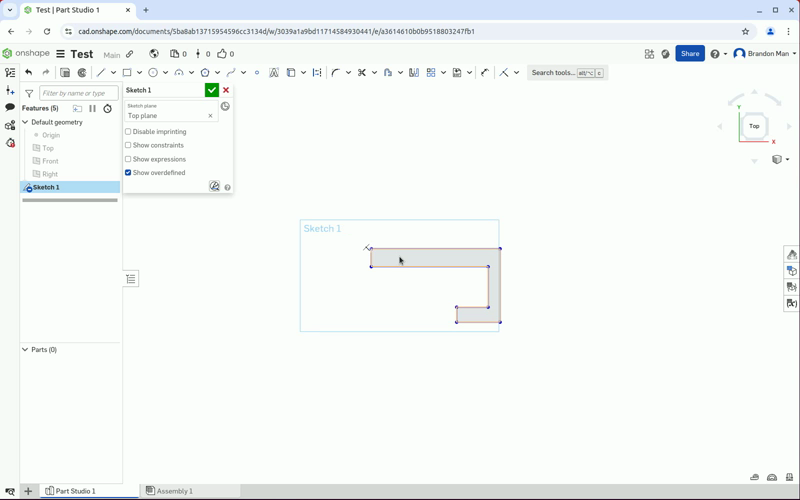
scroll(6)
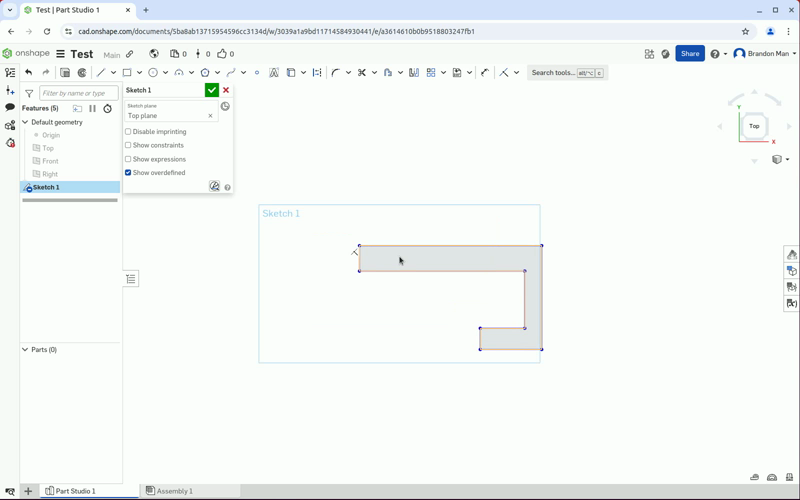
scroll(6)
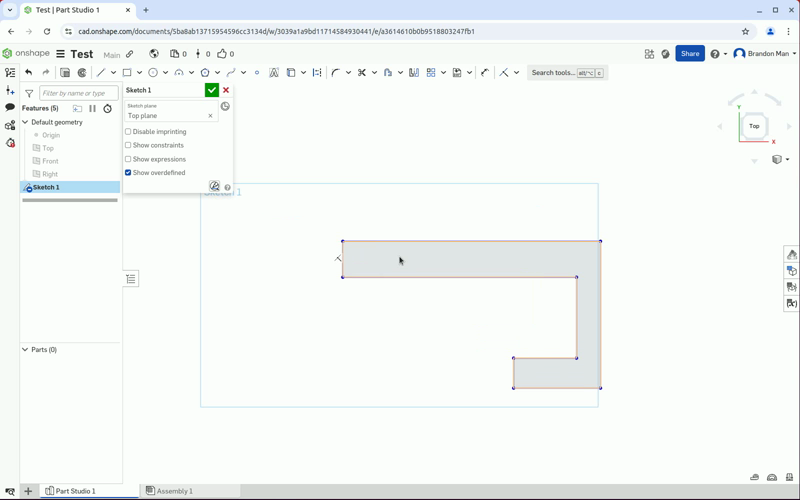
scroll(6)
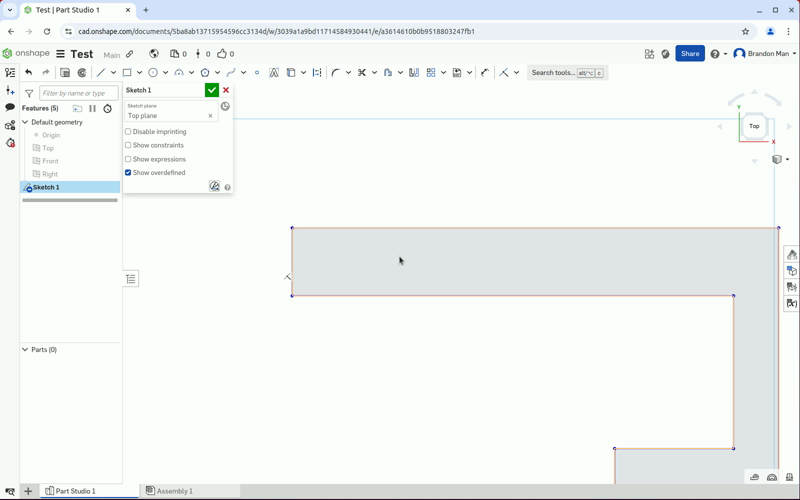
click(399, 256)
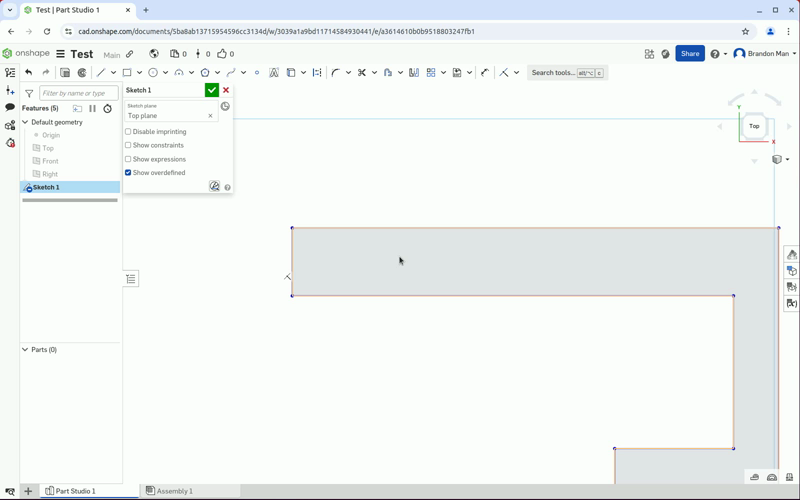
scroll(-6)
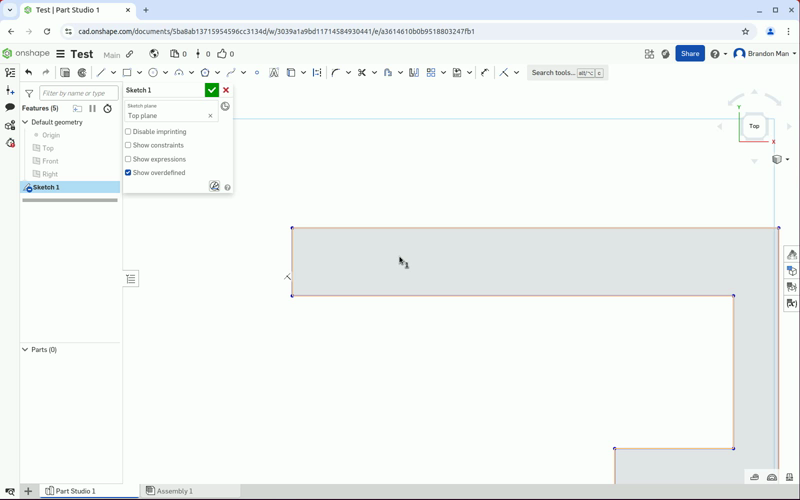
scroll(-6)
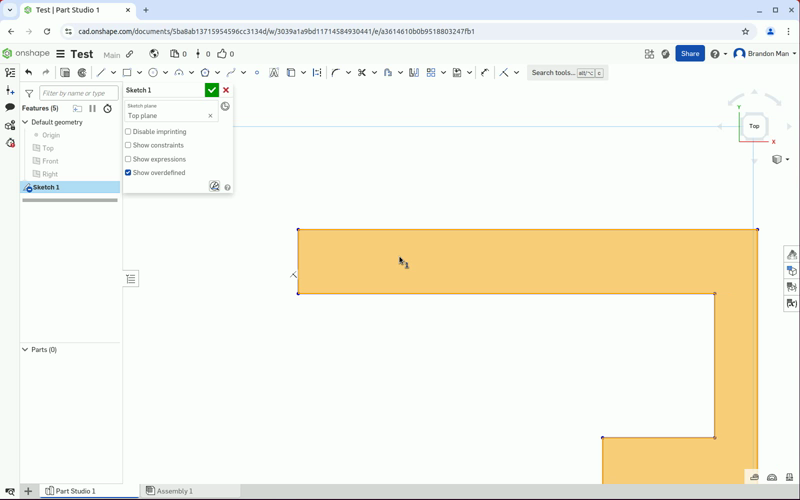
scroll(-6)
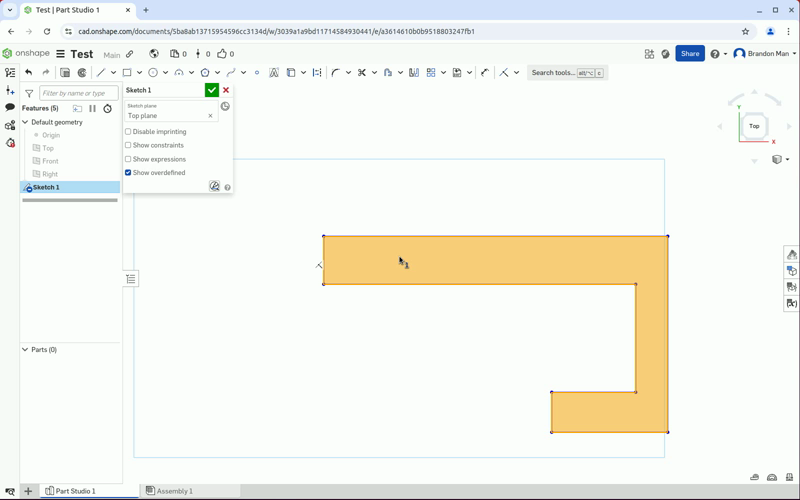
scroll(-6)
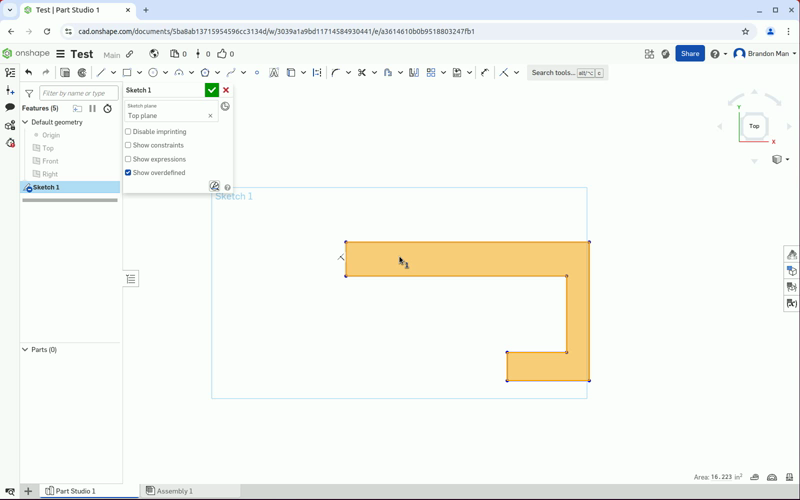
scroll(-6)
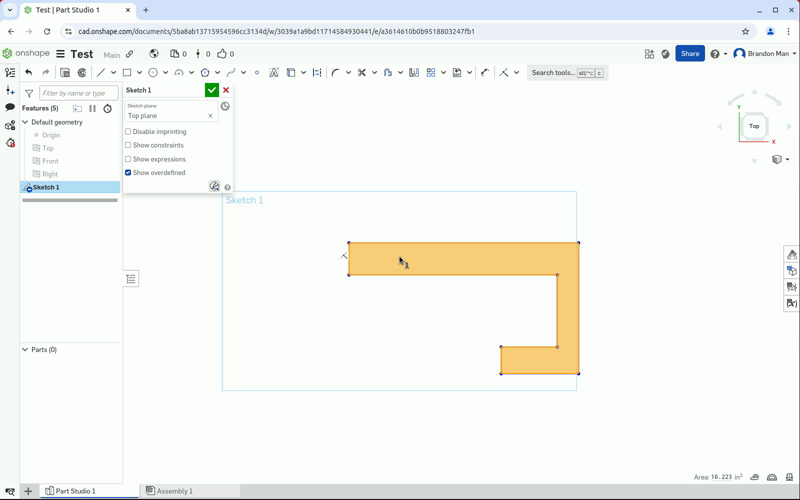
scroll(-6)
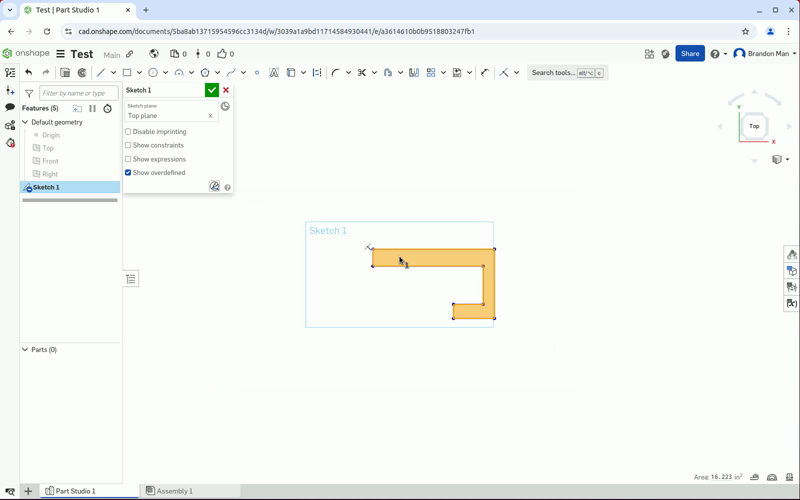
scroll(-6)
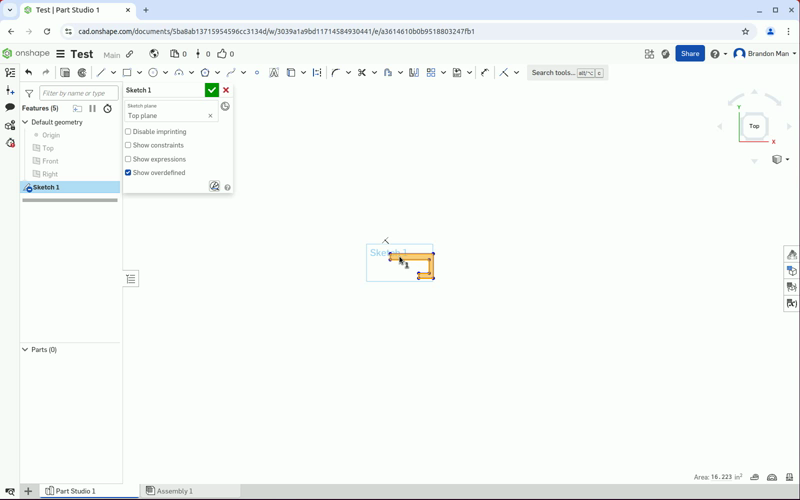
mouse_move(73, 352)
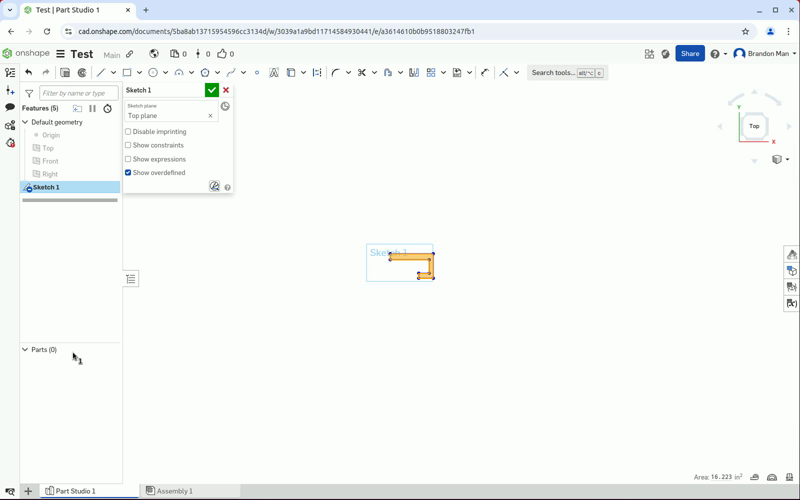
key(shift+y)
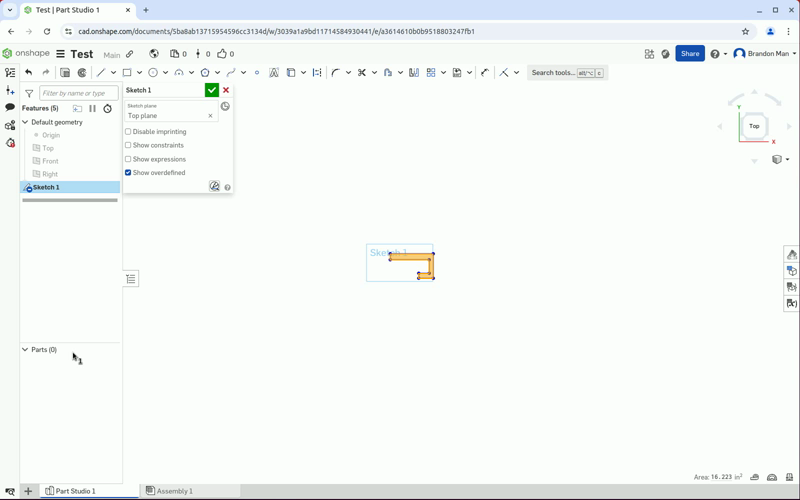
key(shift+e)
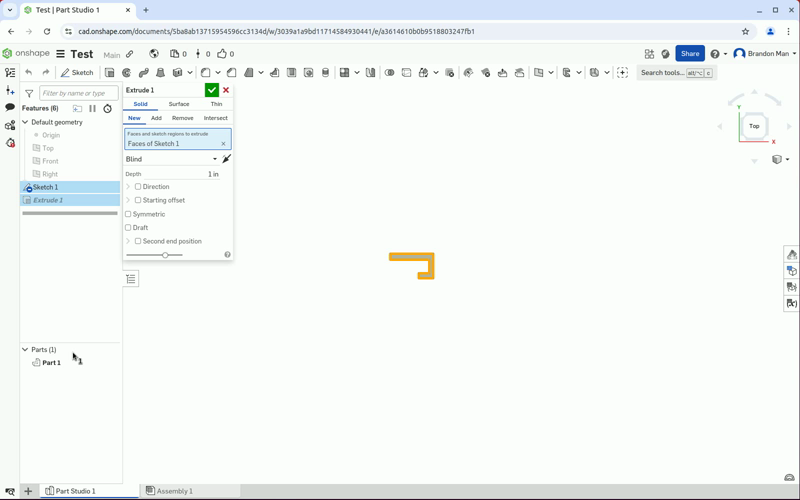
mouse_move(143, 106)
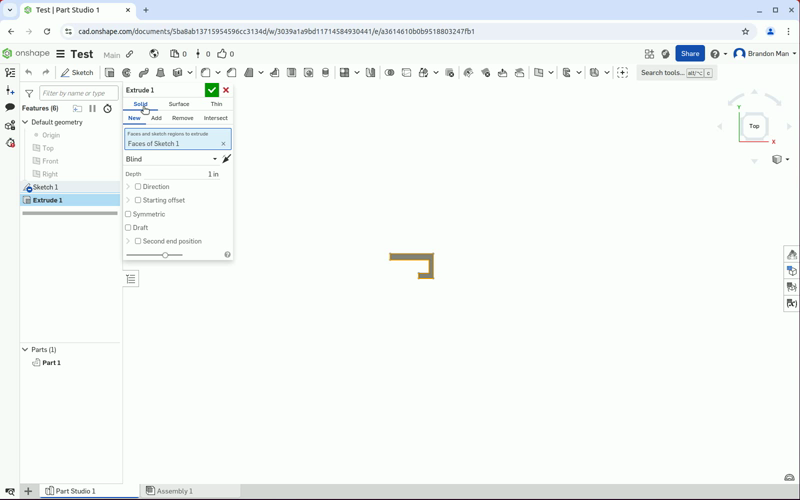
click(143, 106)
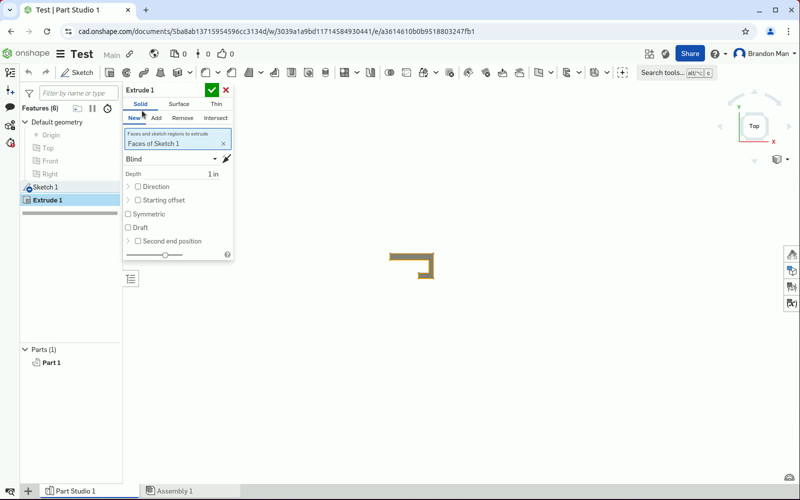
mouse_move(137, 120)
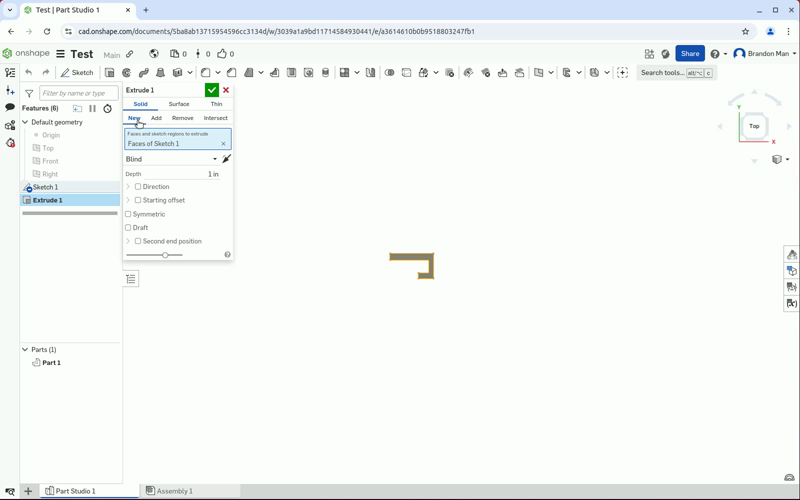
click(137, 120)
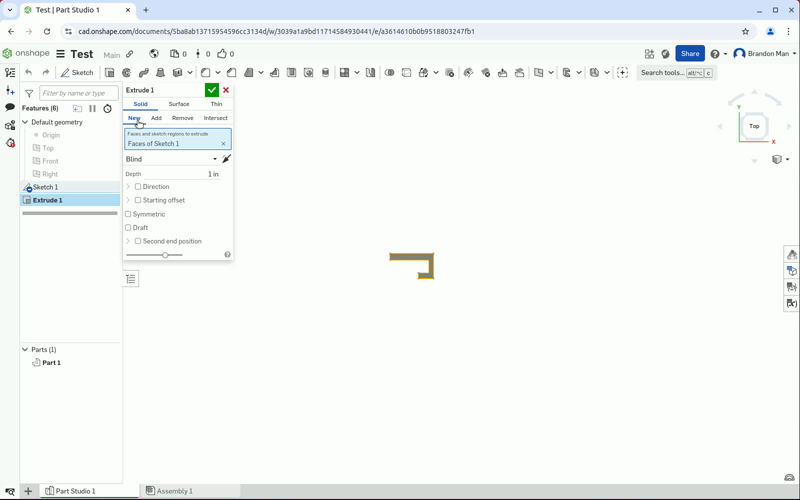
key(tab, 4)
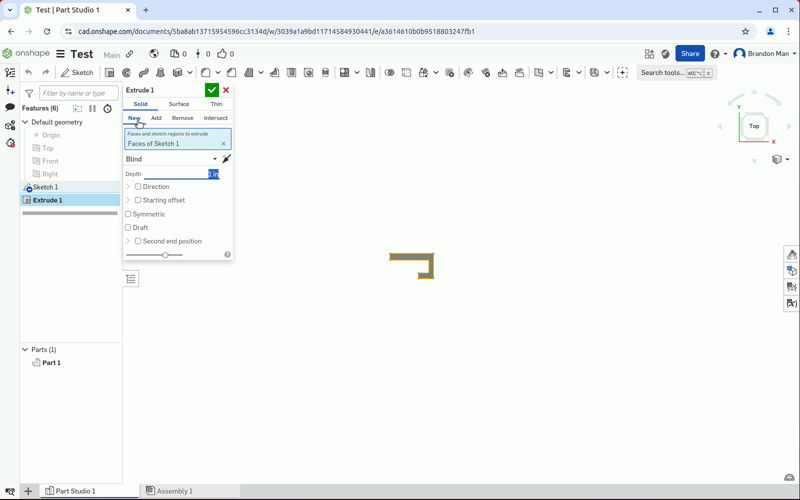
text(18.053)
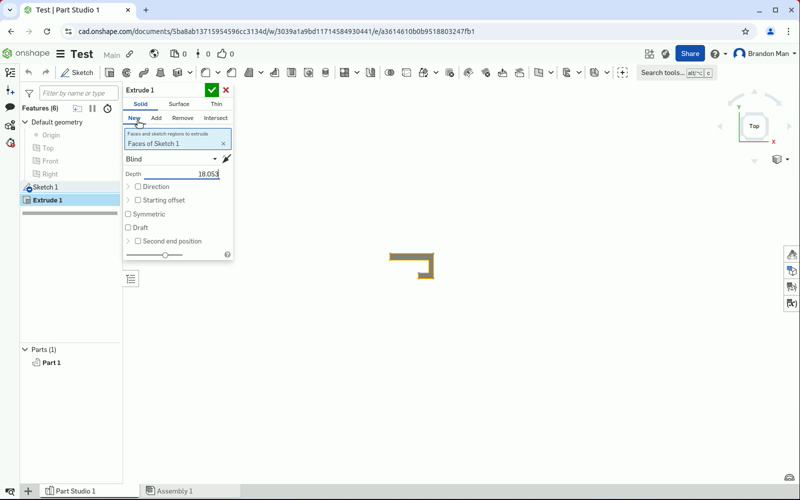
key(enter)
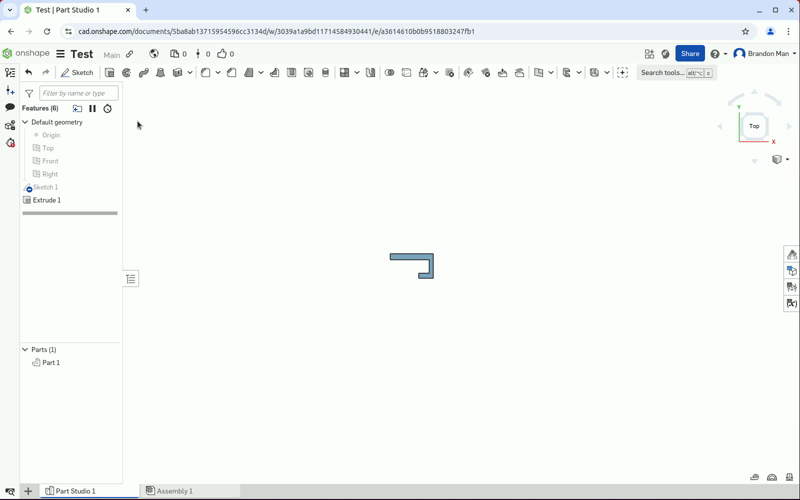
key(shift+h)
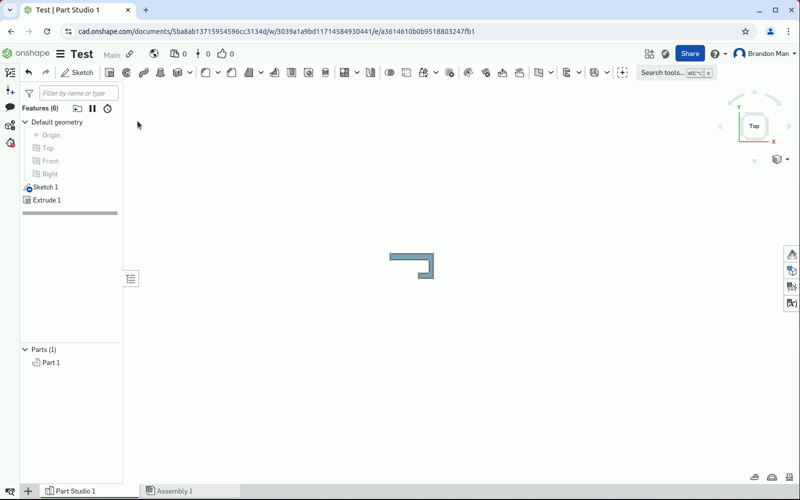
key(shift+h)
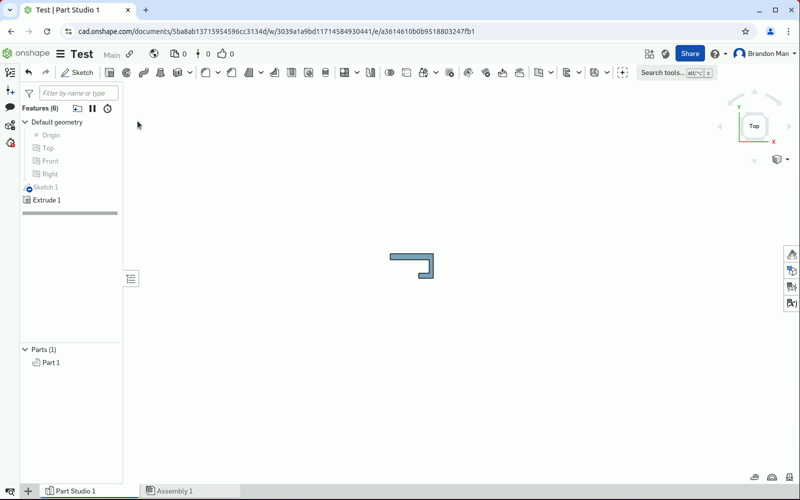
mouse_move(73, 189)
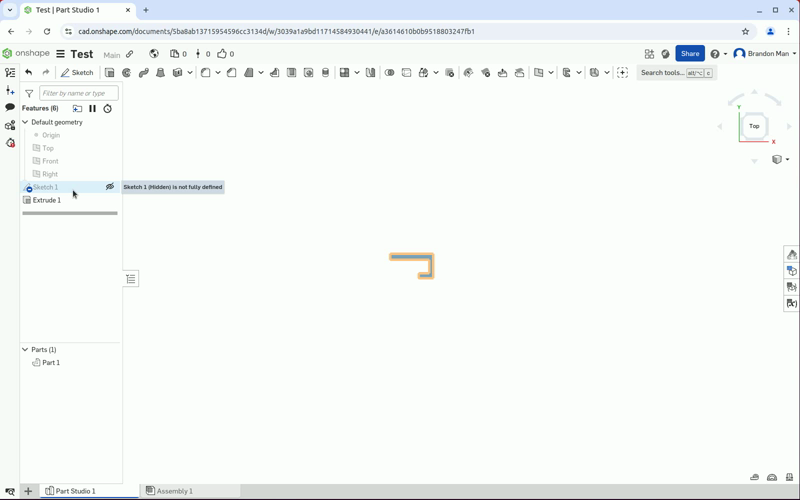
click(73, 189)
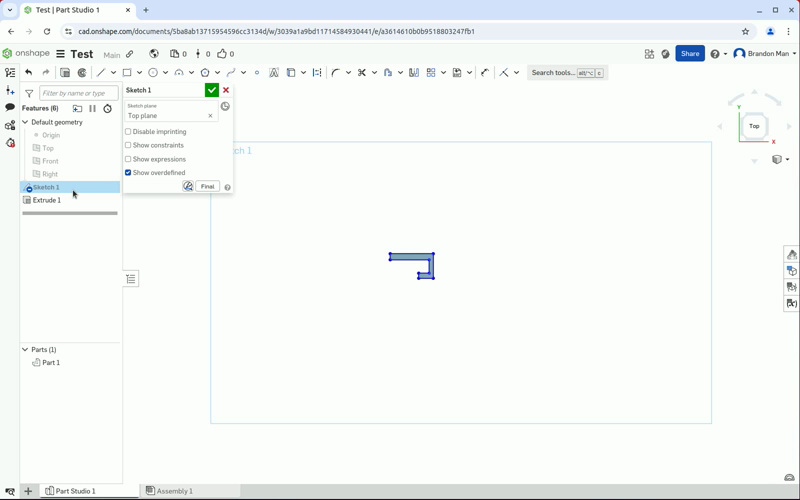
mouse_move(229, 92)
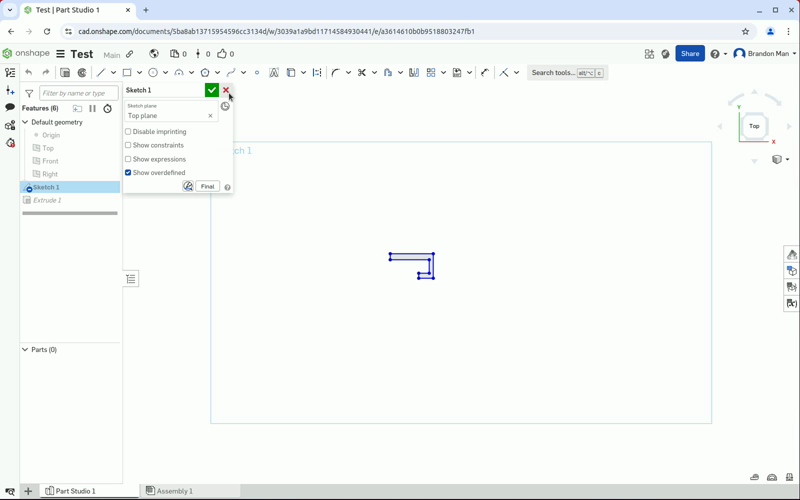
click(229, 92)
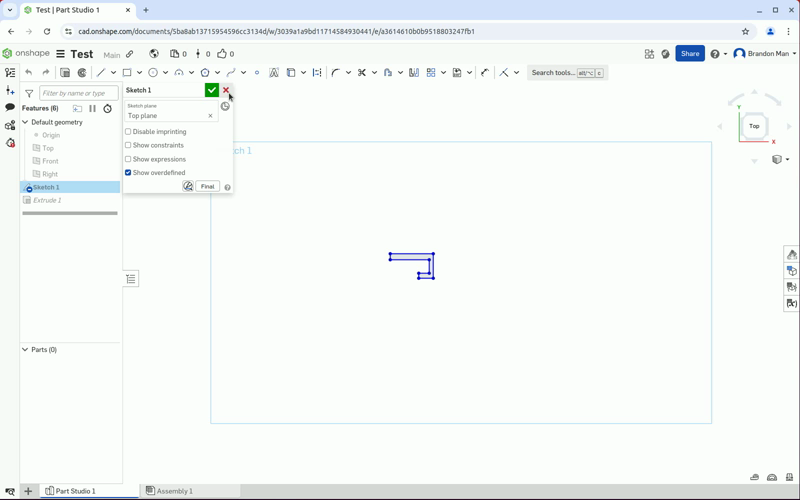
key(shift+s)
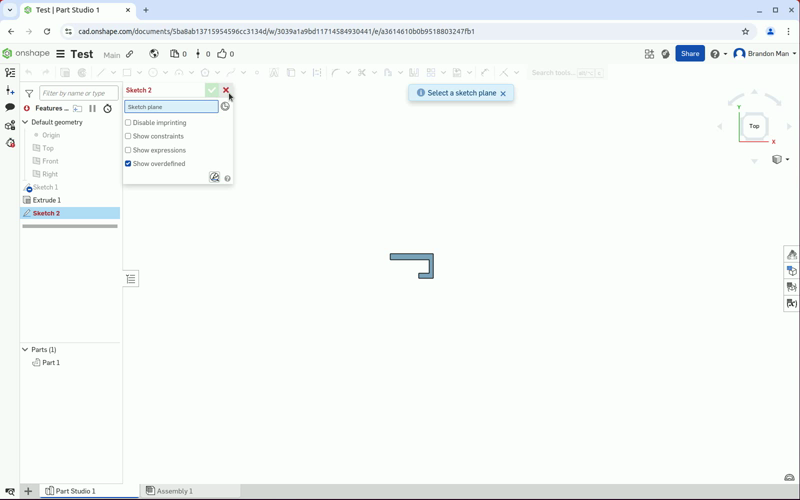
mouse_move(73, 150)
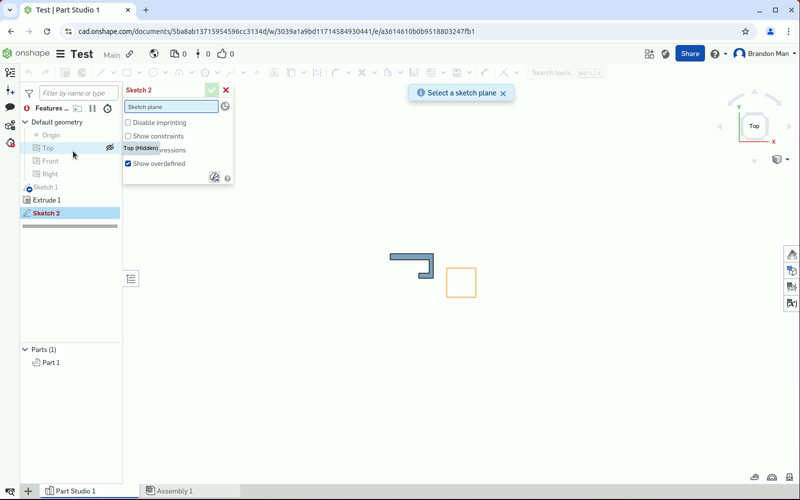
click(73, 150)
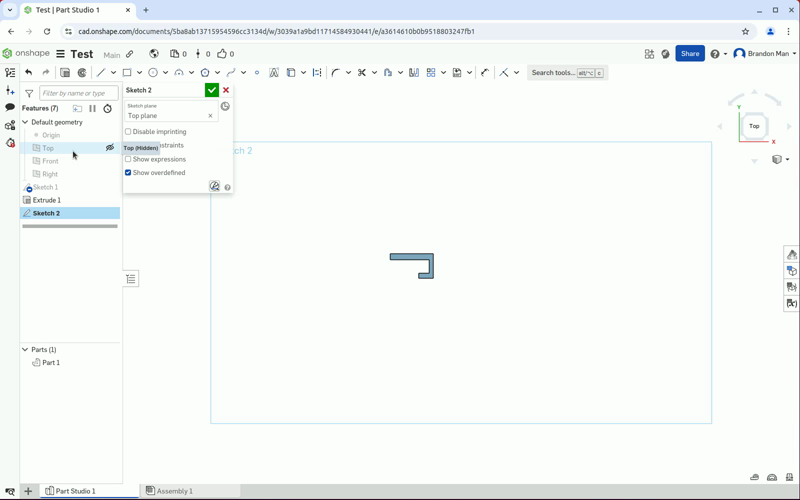
mouse_move(73, 352)
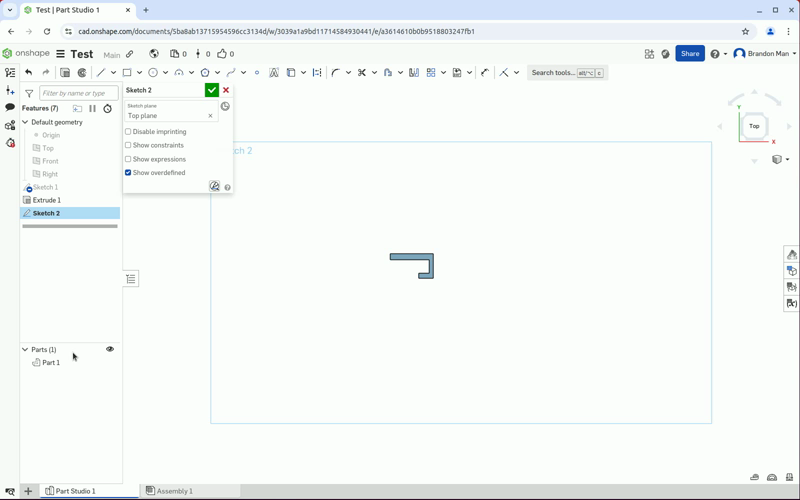
key(y)
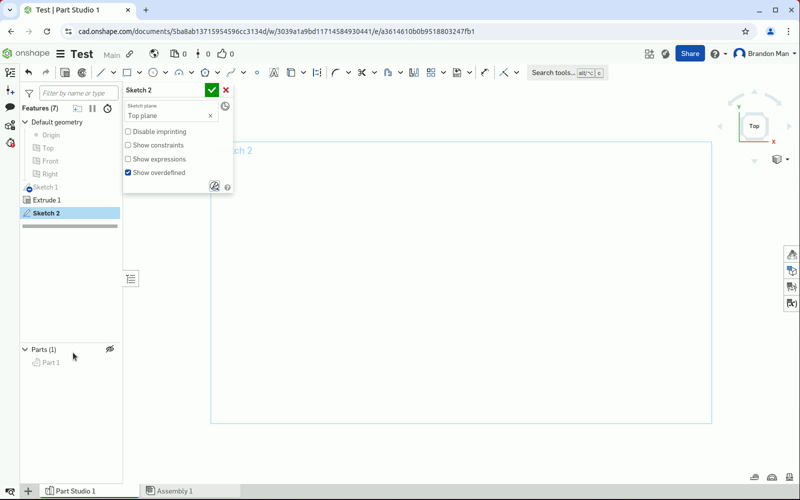
key(l)
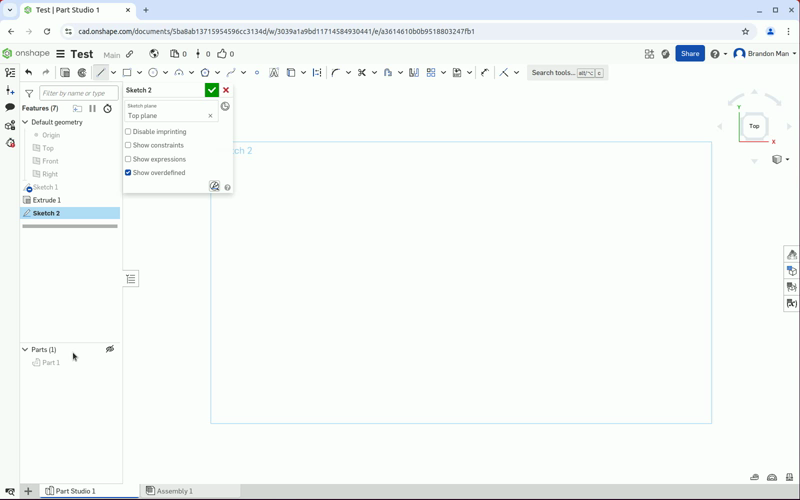
key_down(shift)
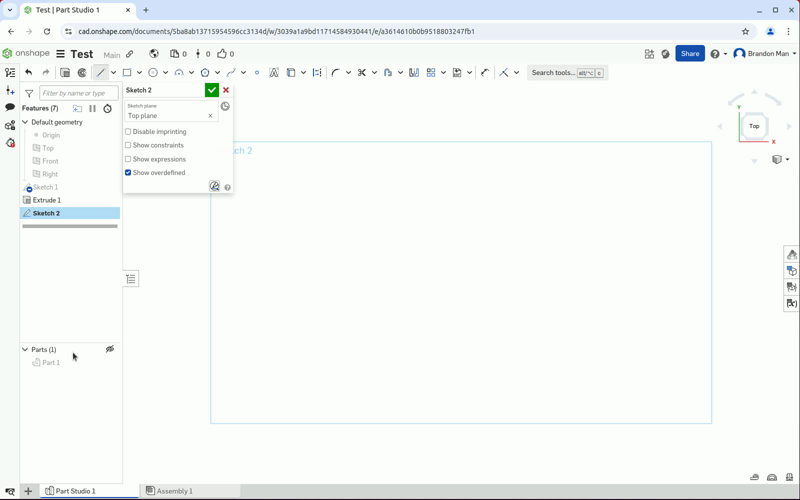
mouse_move(348, 278)
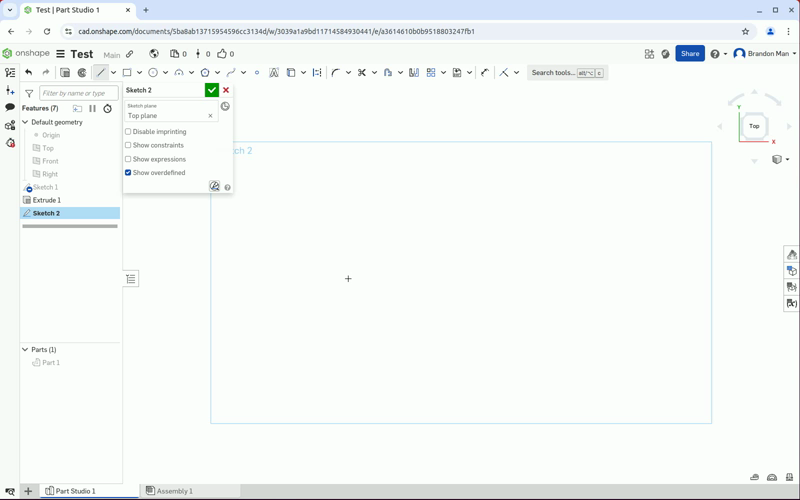
click(348, 278)
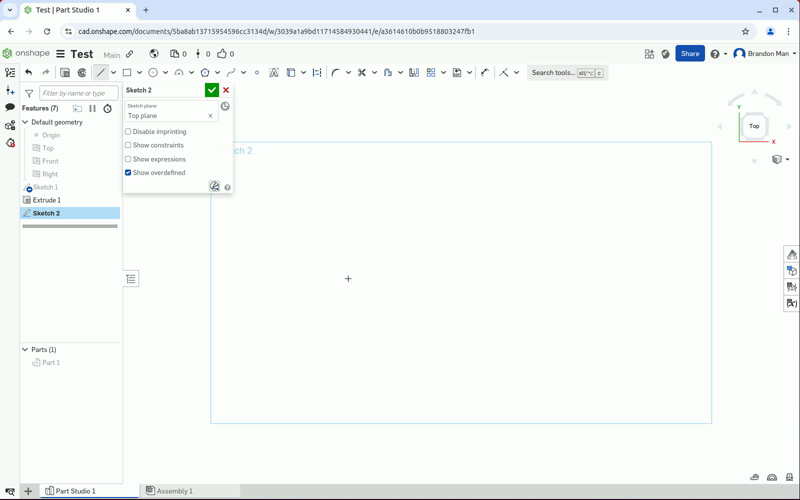
key_up(shift)
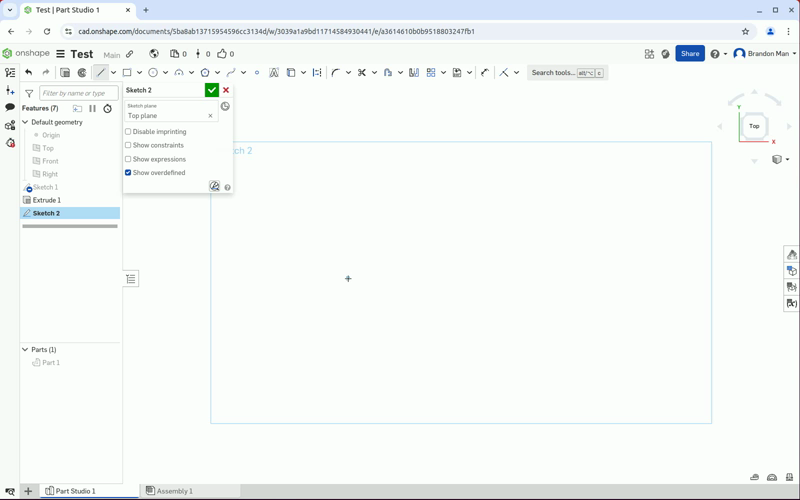
key_down(shift)
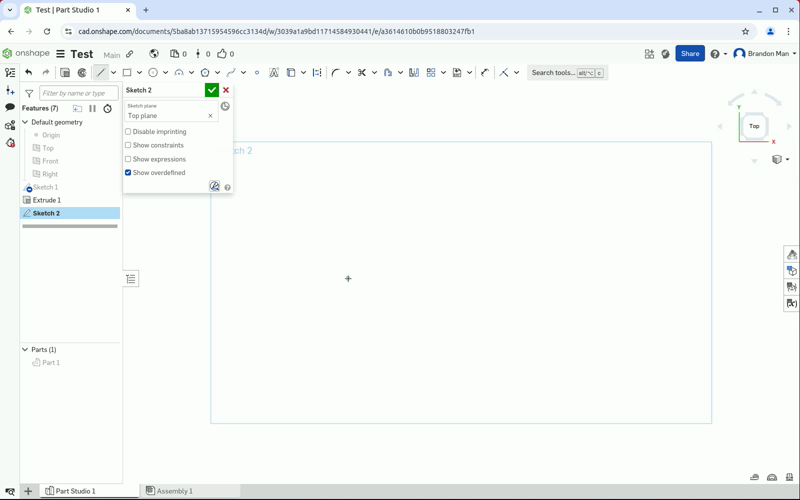
mouse_move(378, 278)
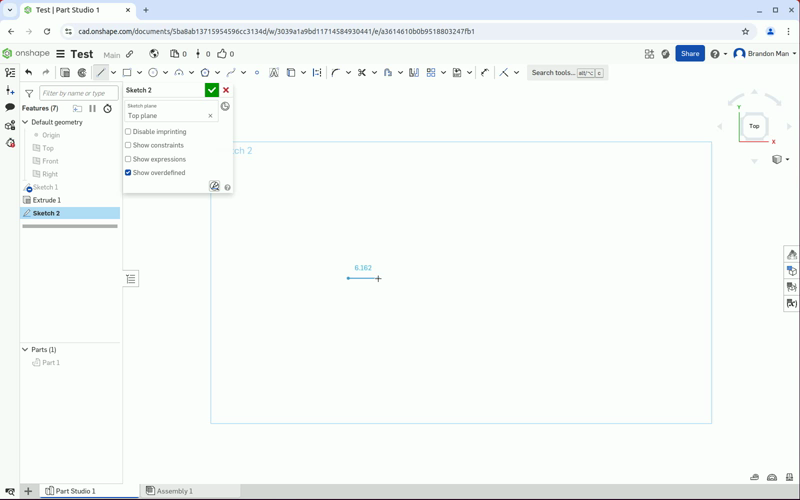
mouse_move(362, 278)
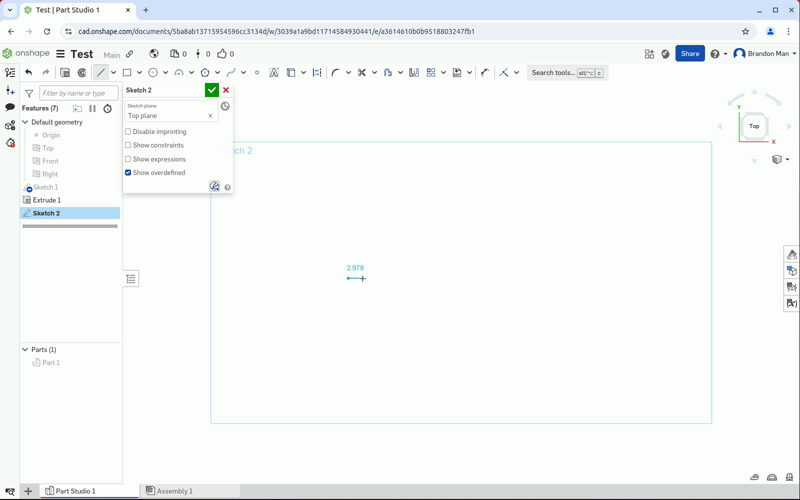
click(362, 278)
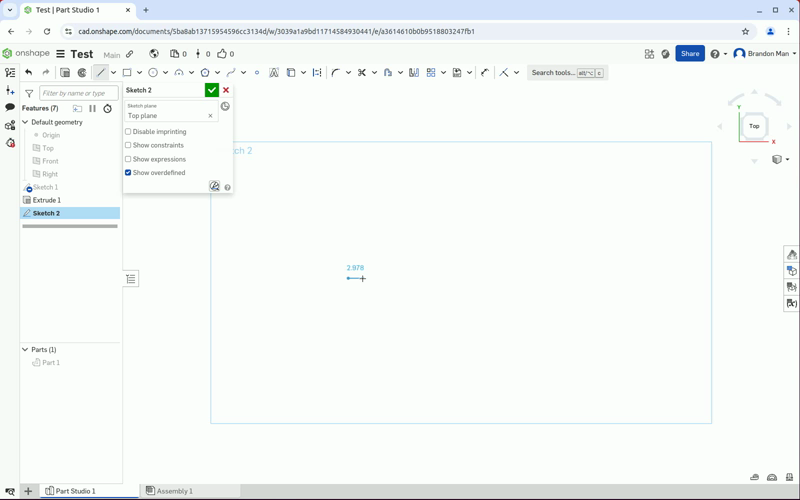
key_up(shift)
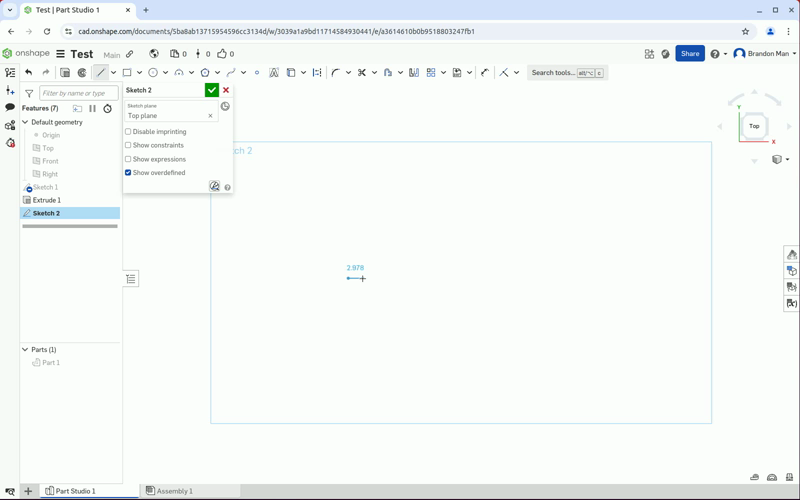
key_down(shift)
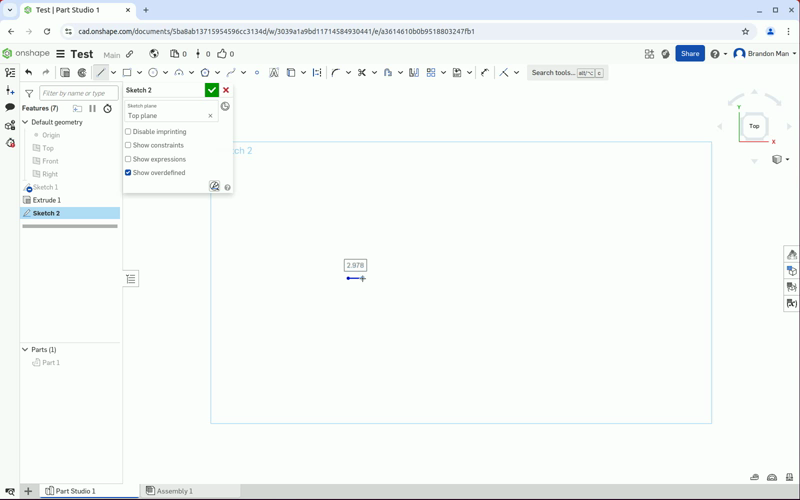
mouse_move(392, 278)
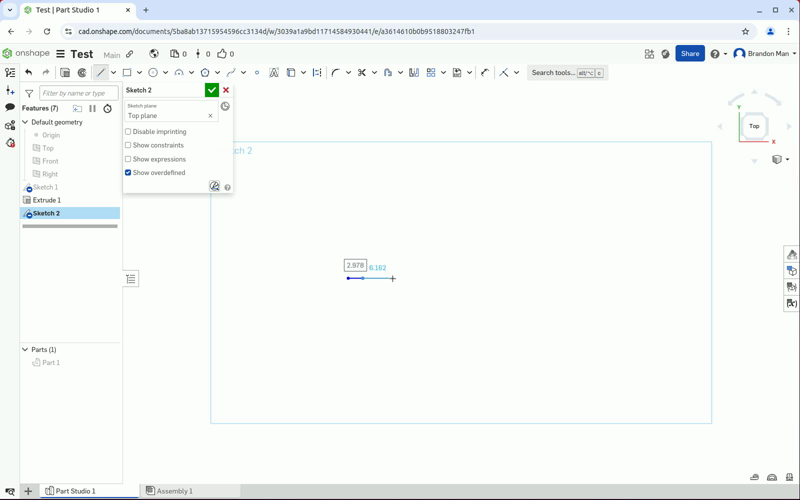
mouse_move(362, 272)
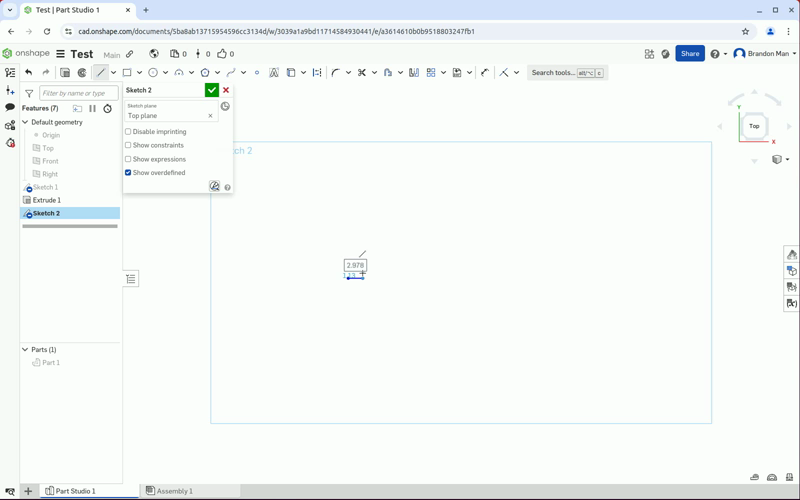
scroll(6)
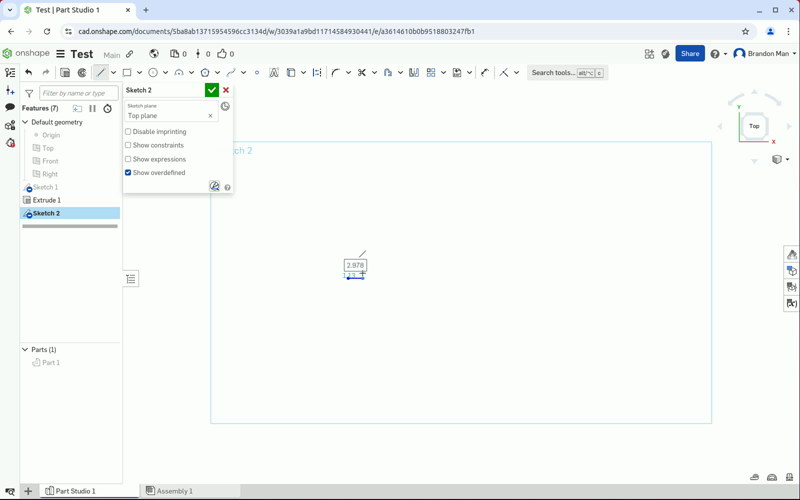
scroll(6)
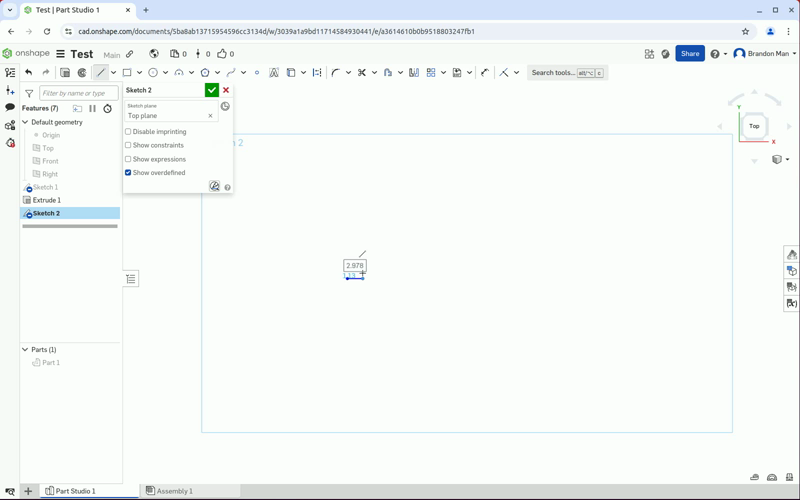
scroll(6)
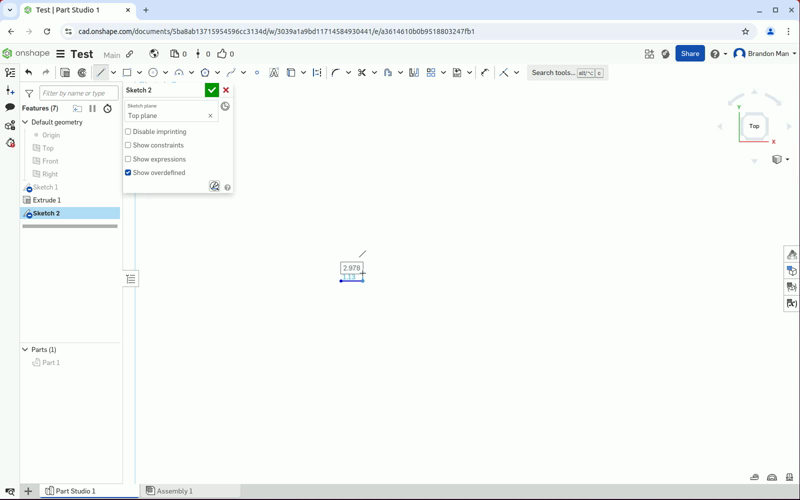
scroll(6)
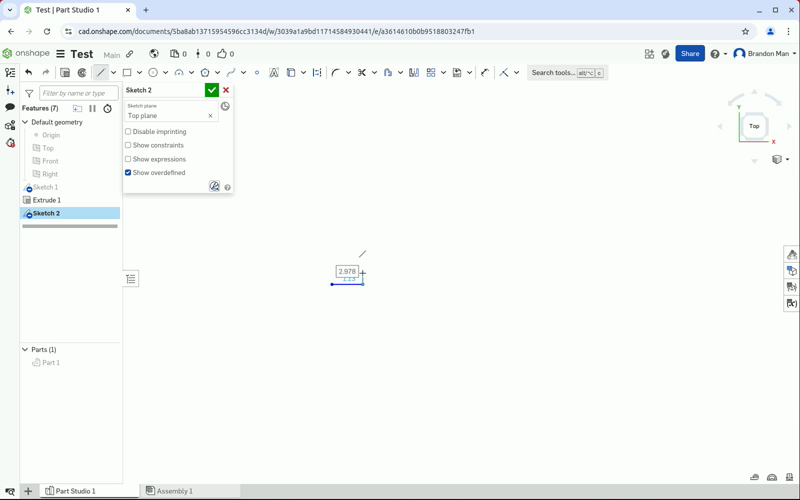
scroll(6)
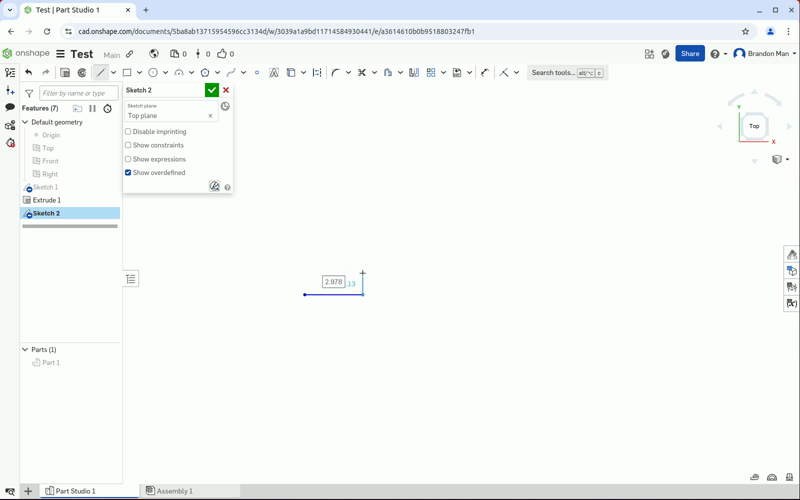
scroll(6)
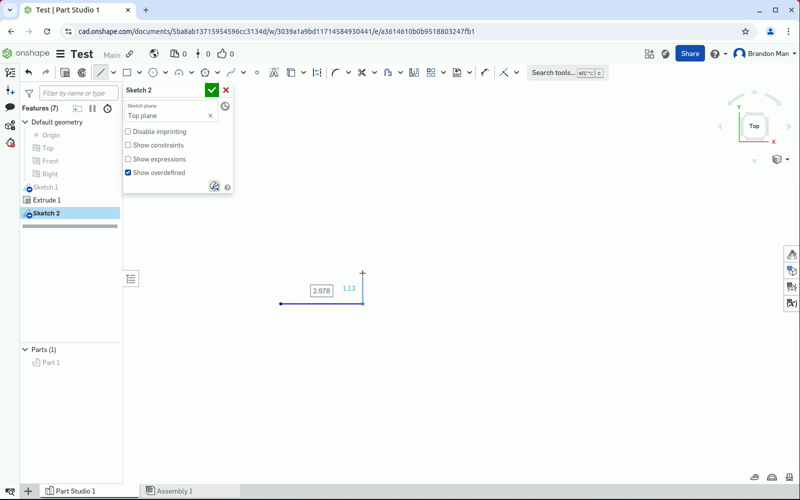
scroll(6)
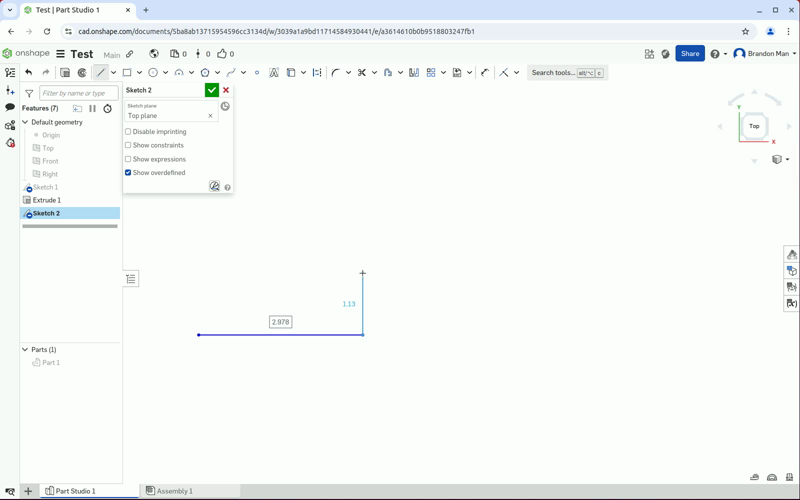
click(362, 272)
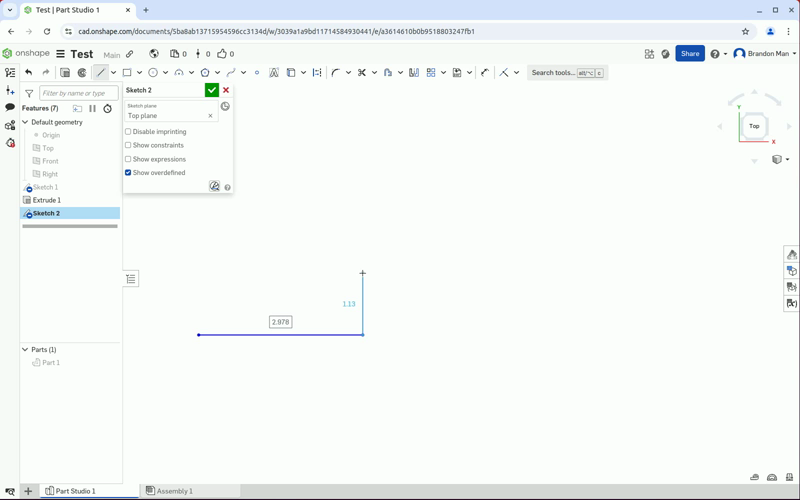
scroll(-6)
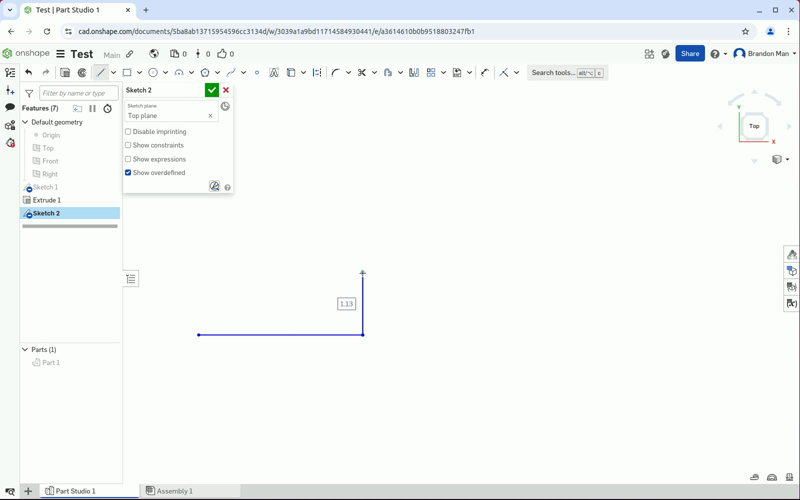
scroll(-6)
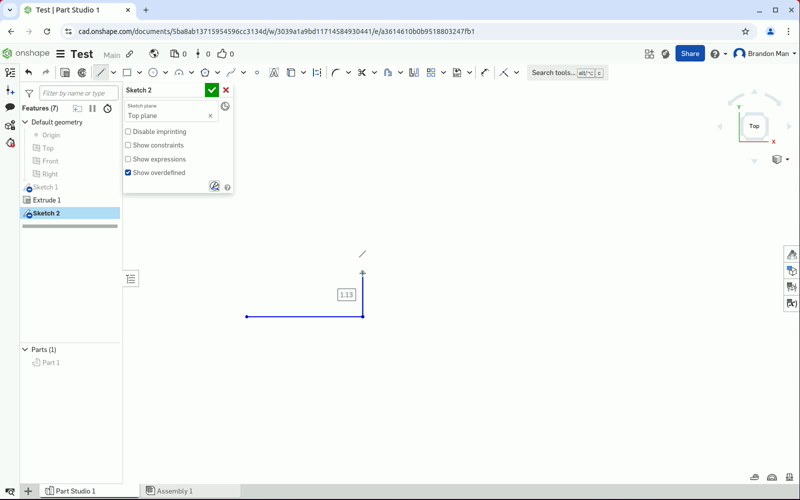
scroll(-6)
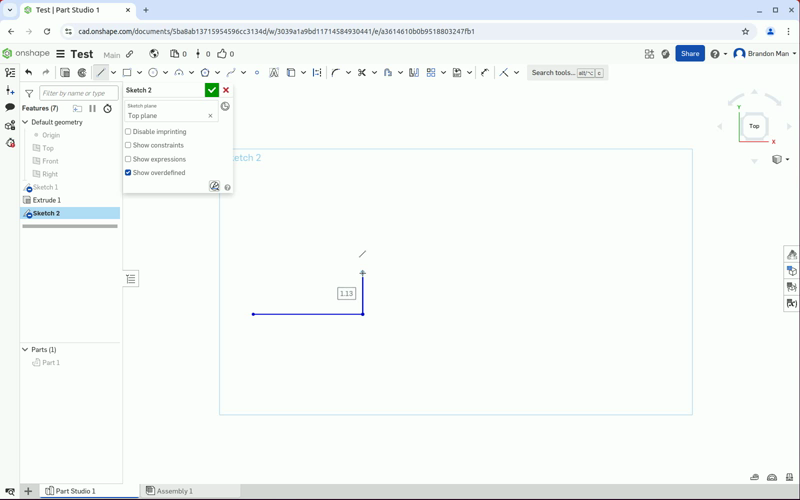
scroll(-6)
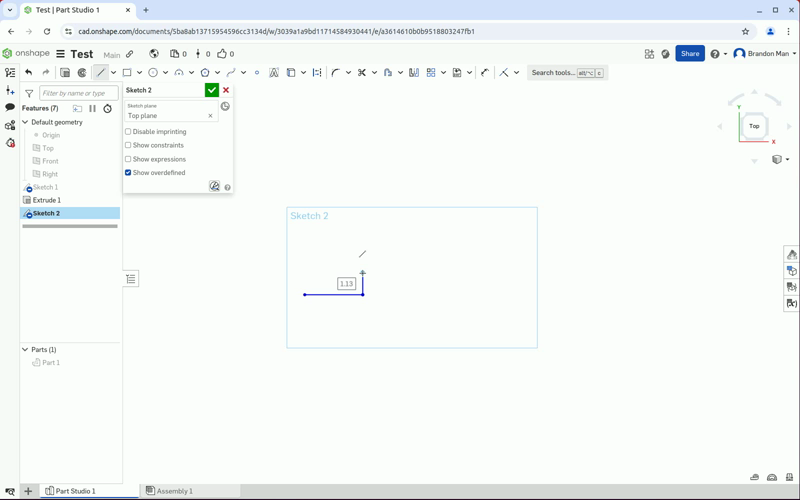
scroll(-6)
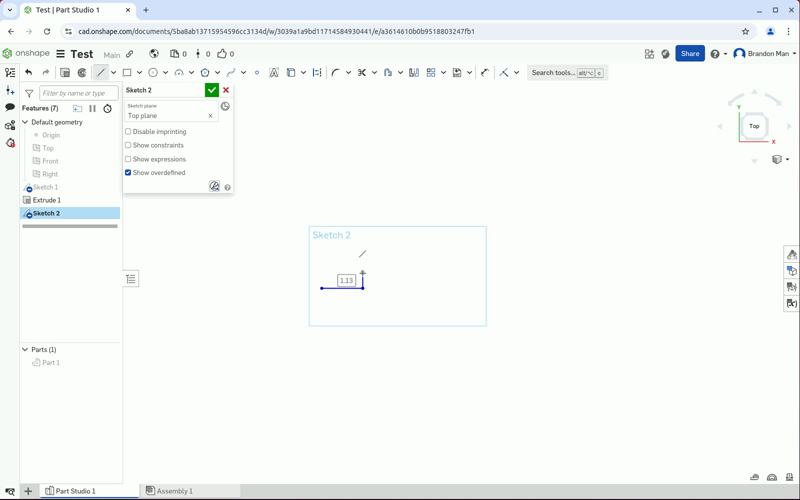
scroll(-6)
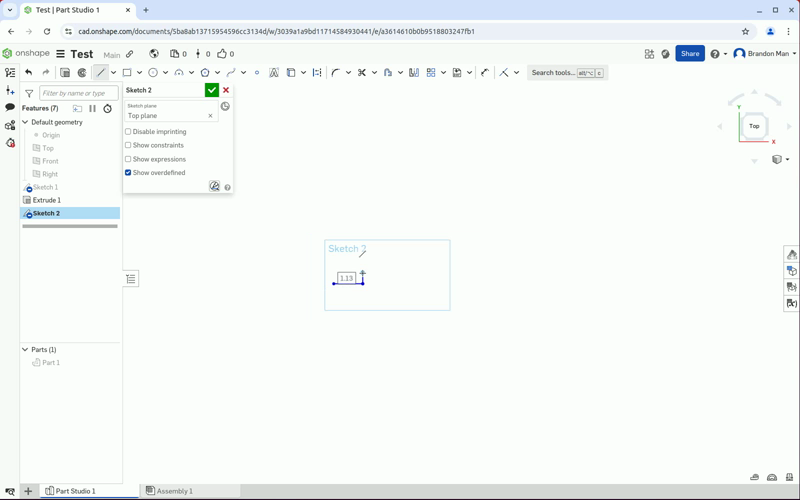
scroll(-6)
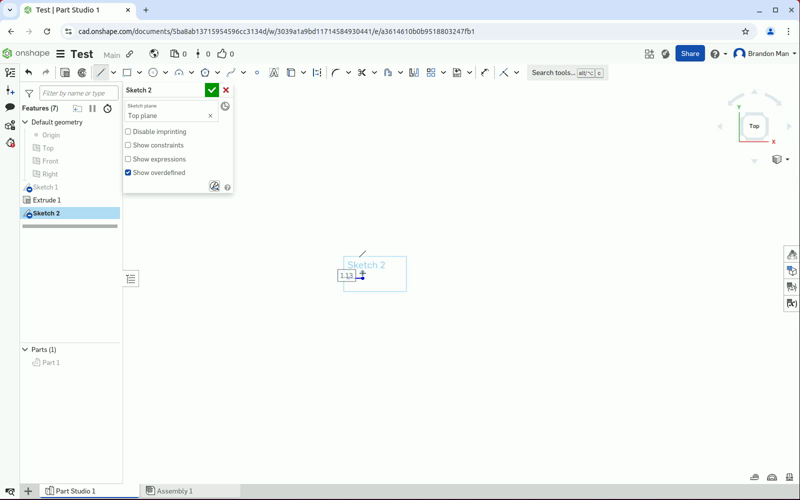
key_up(shift)
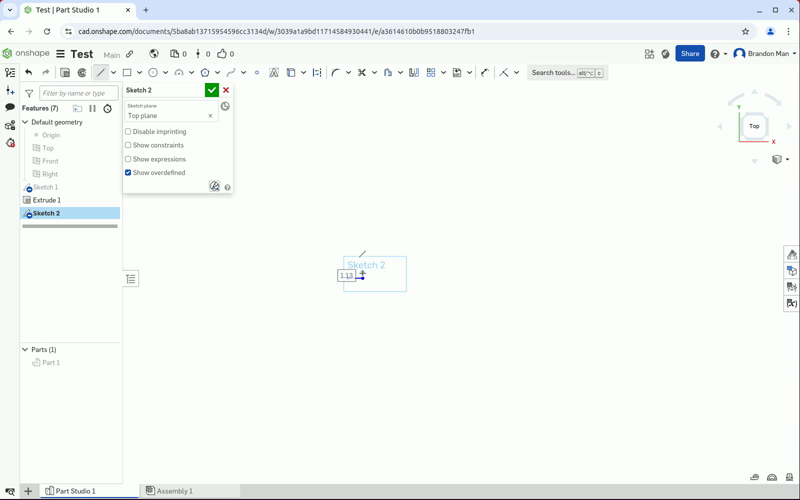
key_down(shift)
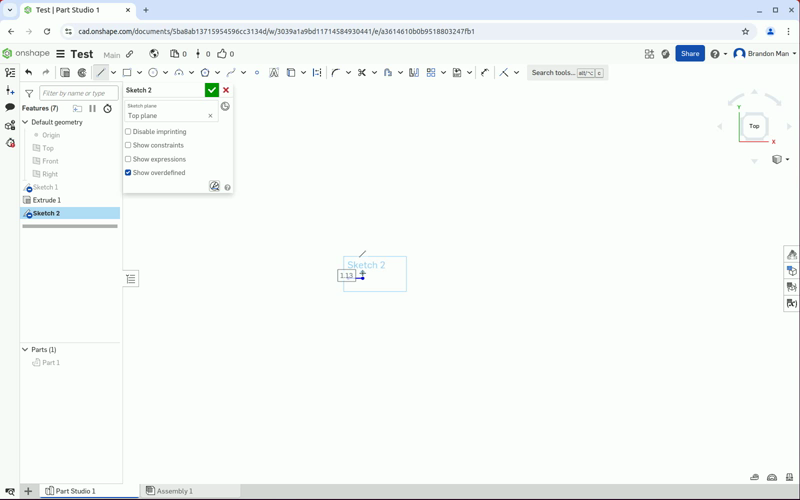
mouse_move(392, 272)
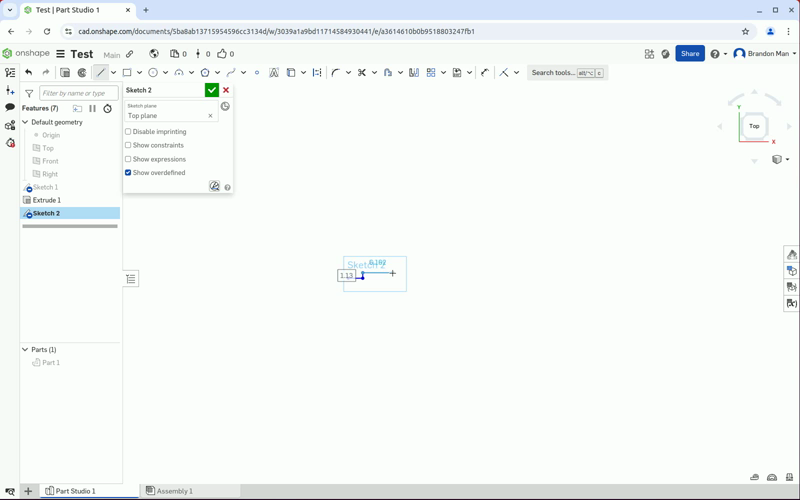
mouse_move(352, 272)
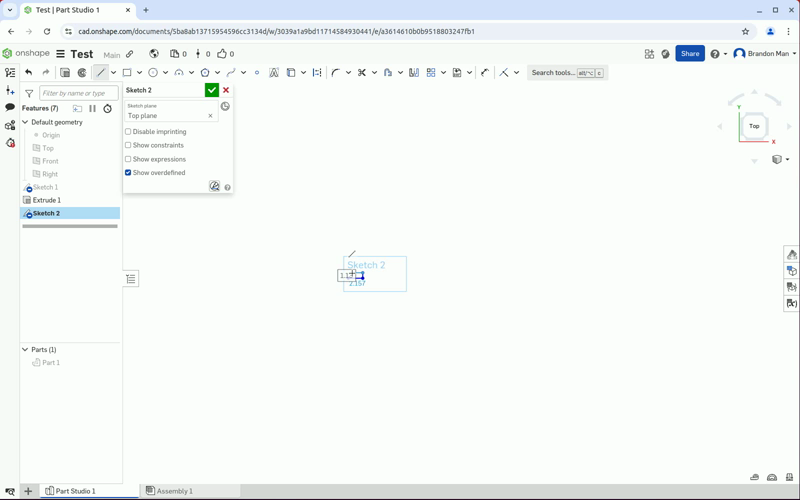
click(352, 272)
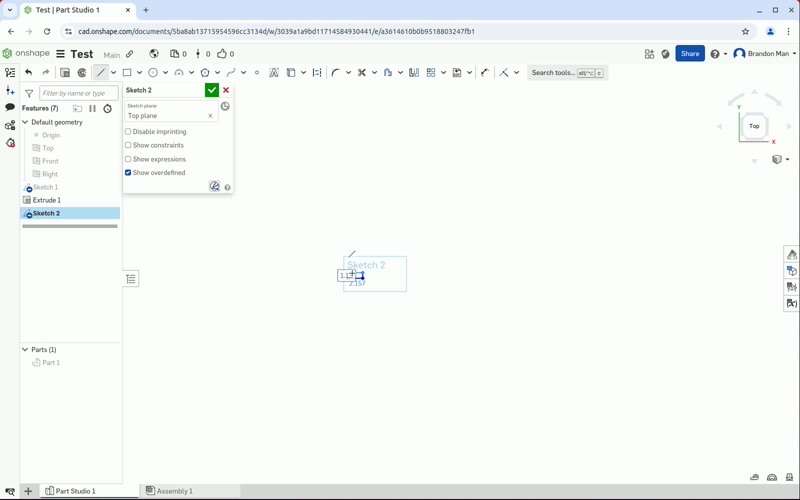
key_up(shift)
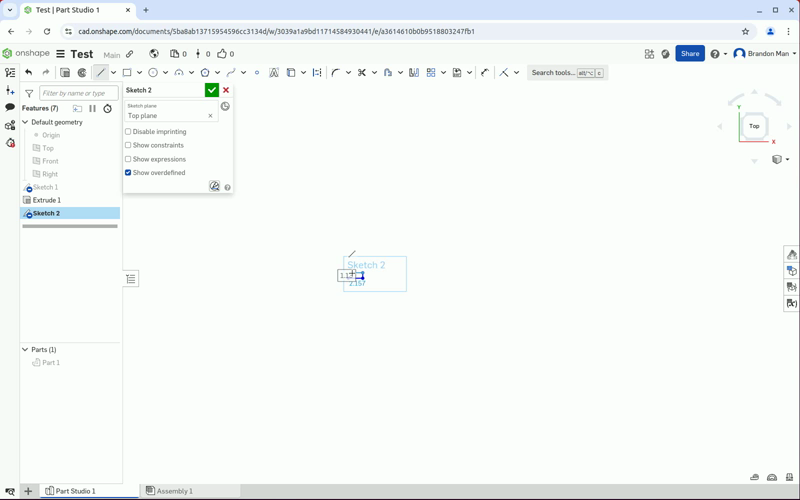
key_down(shift)
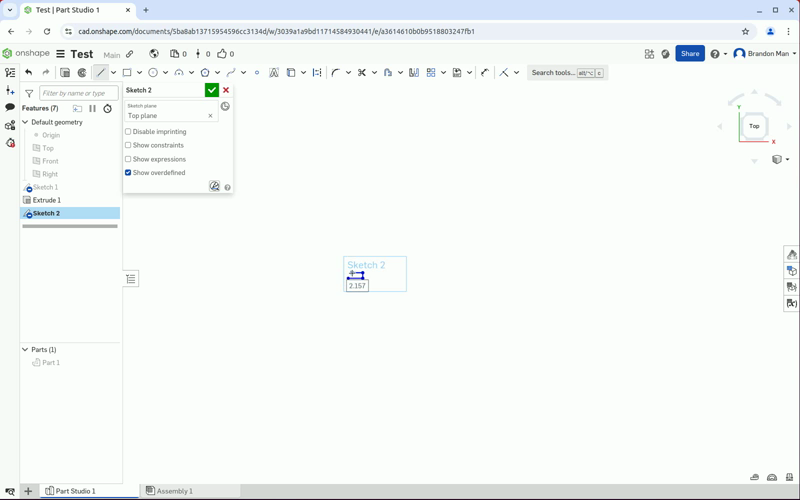
mouse_move(382, 272)
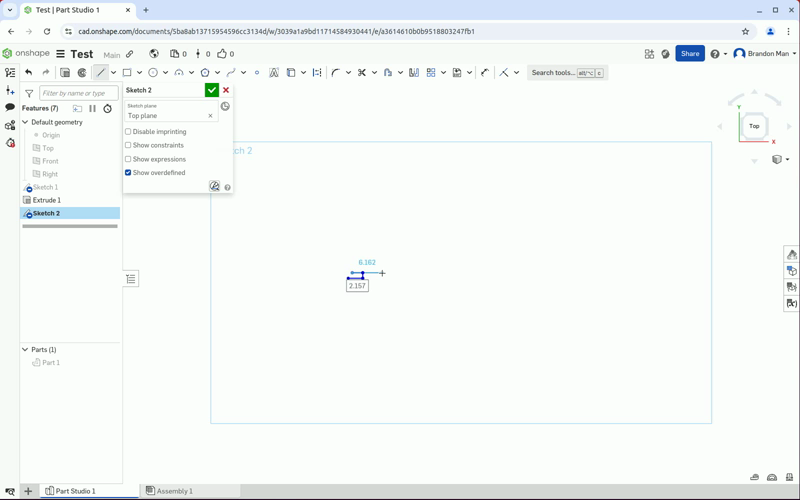
mouse_move(352, 259)
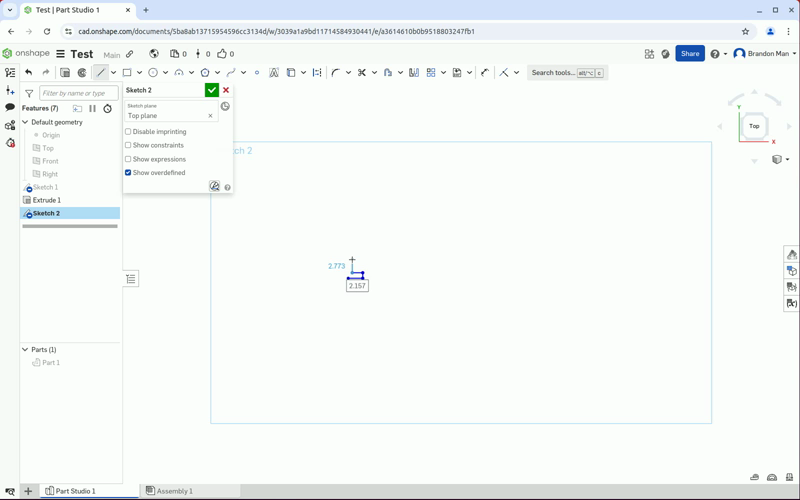
click(352, 259)
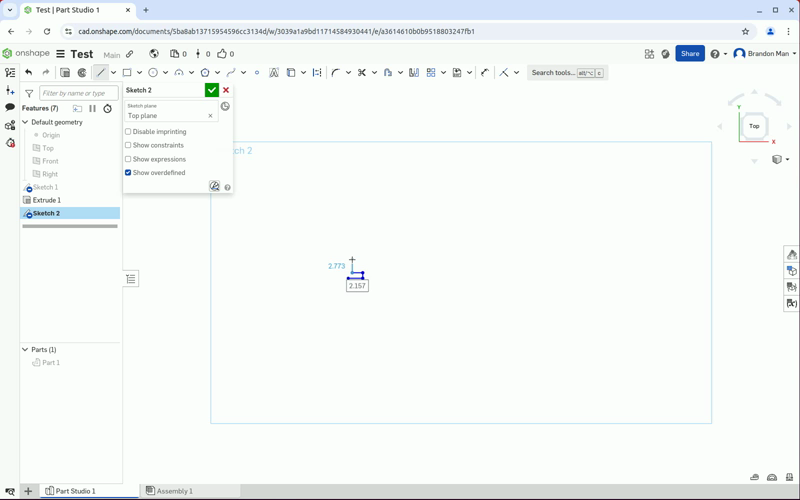
key_up(shift)
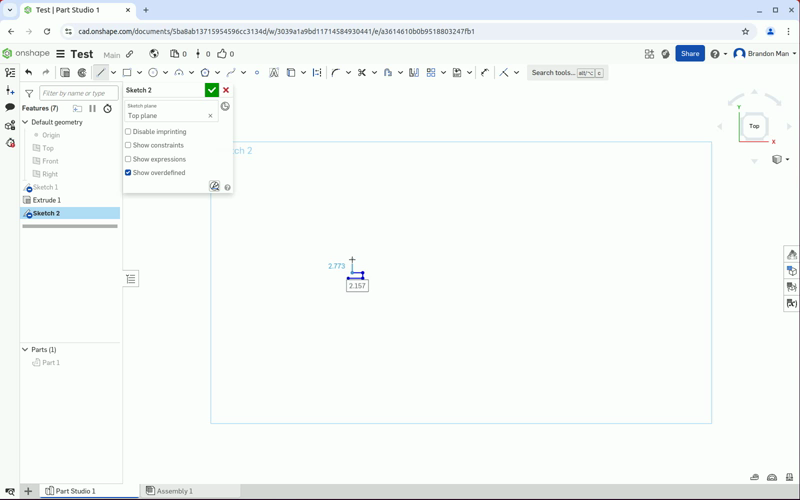
key_down(shift)
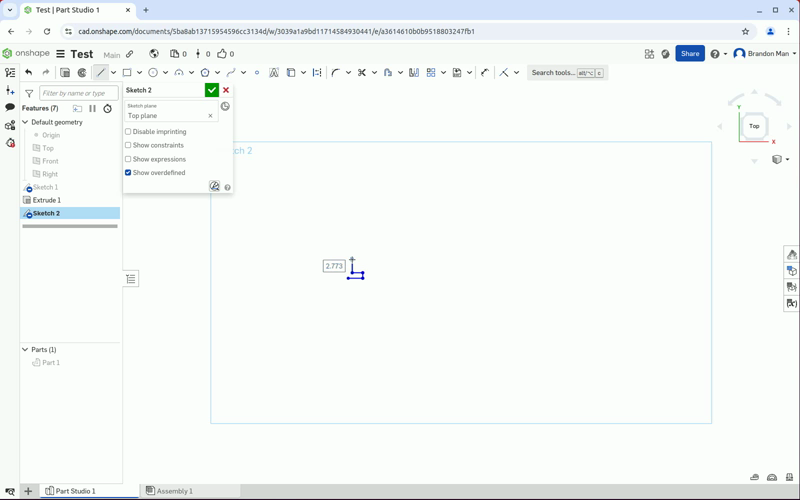
mouse_move(382, 259)
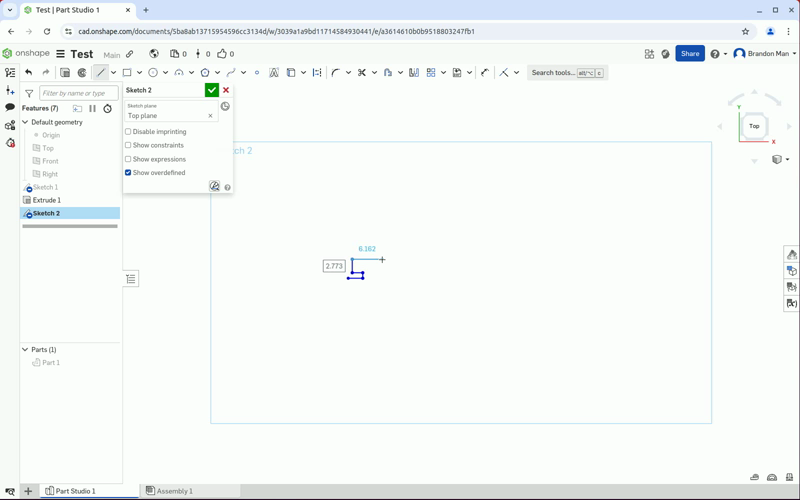
mouse_move(391, 259)
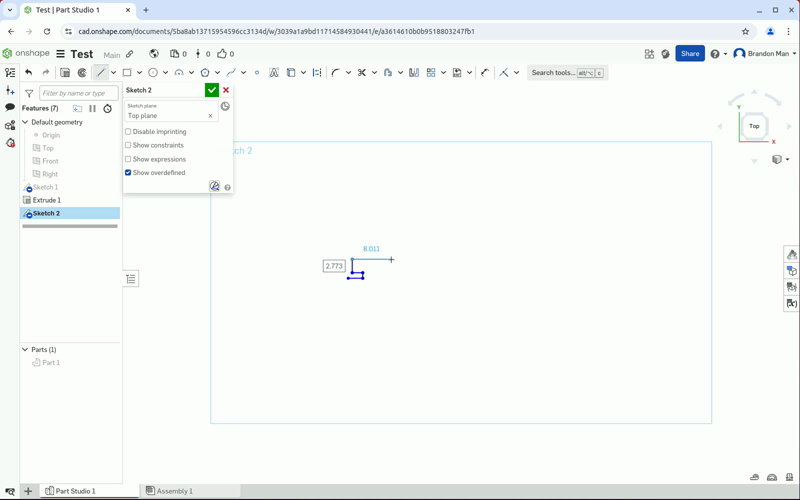
click(391, 259)
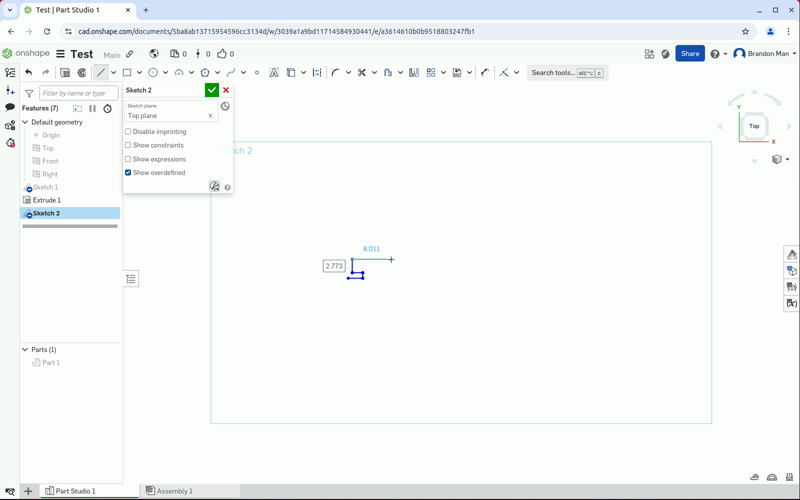
key_up(shift)
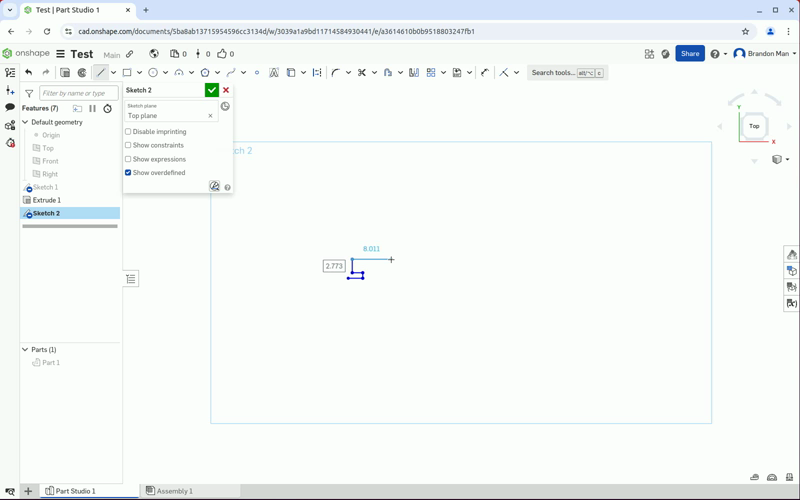
key_down(shift)
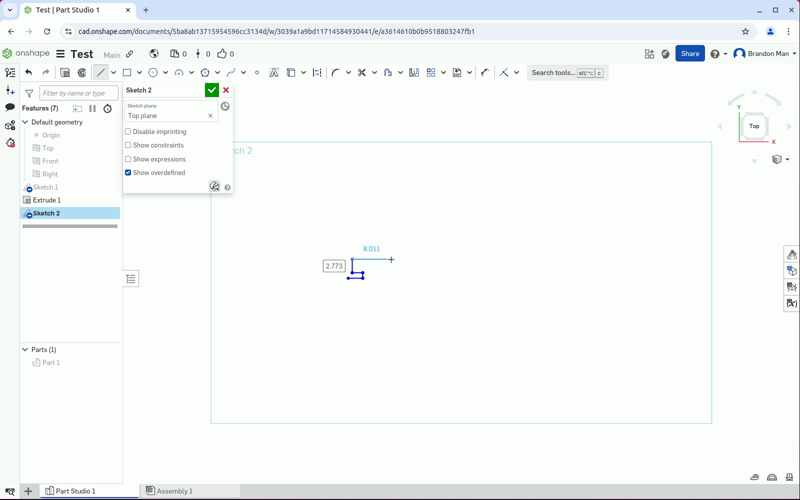
mouse_move(421, 259)
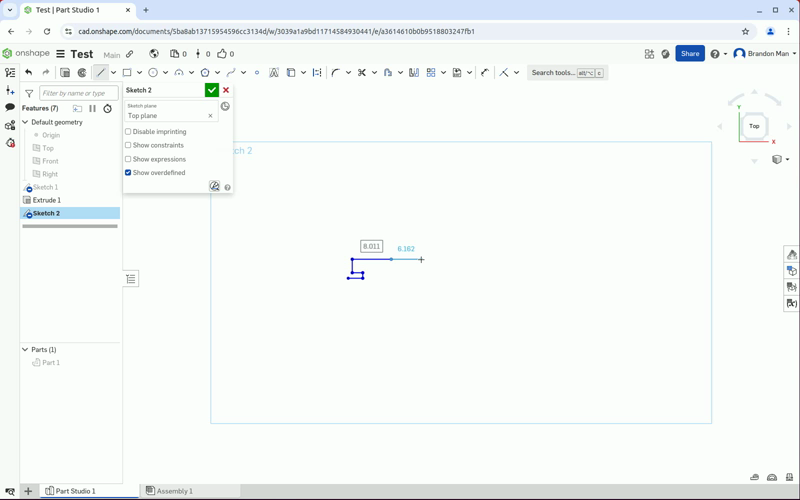
mouse_move(391, 253)
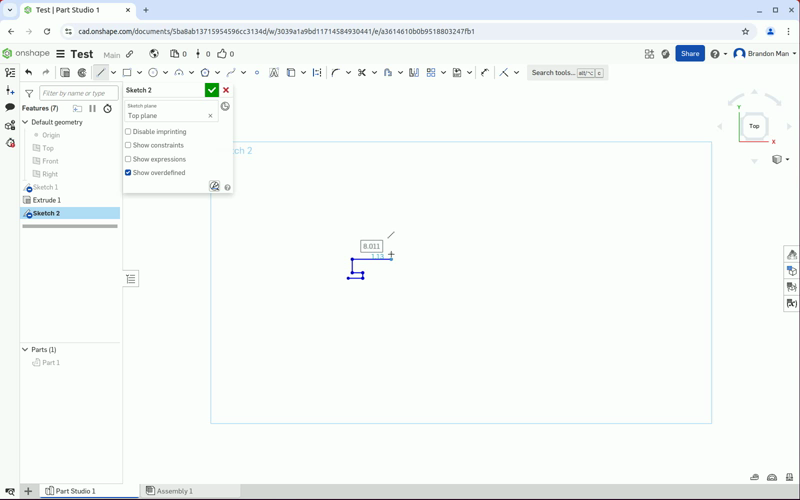
scroll(6)
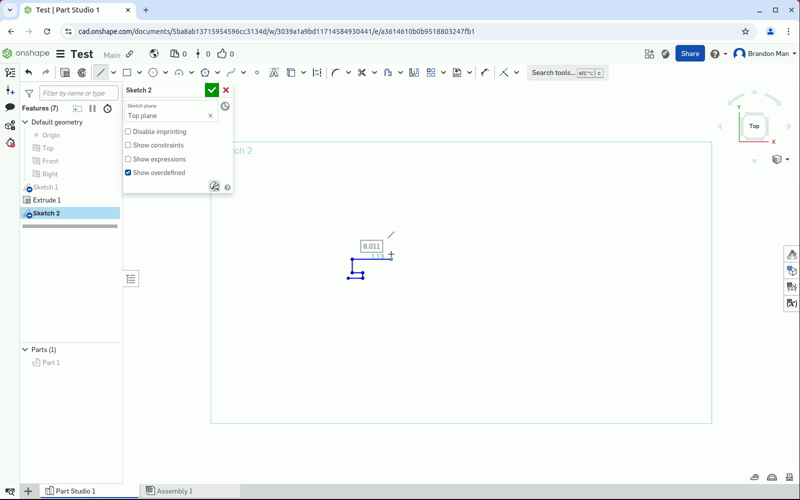
scroll(6)
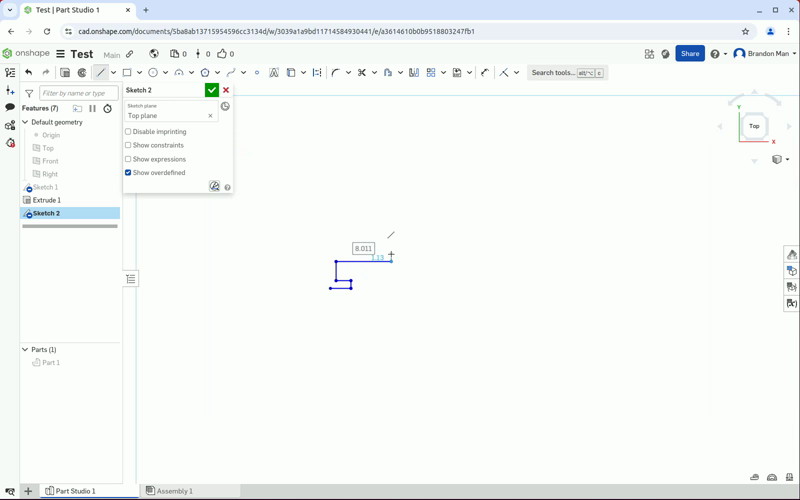
scroll(6)
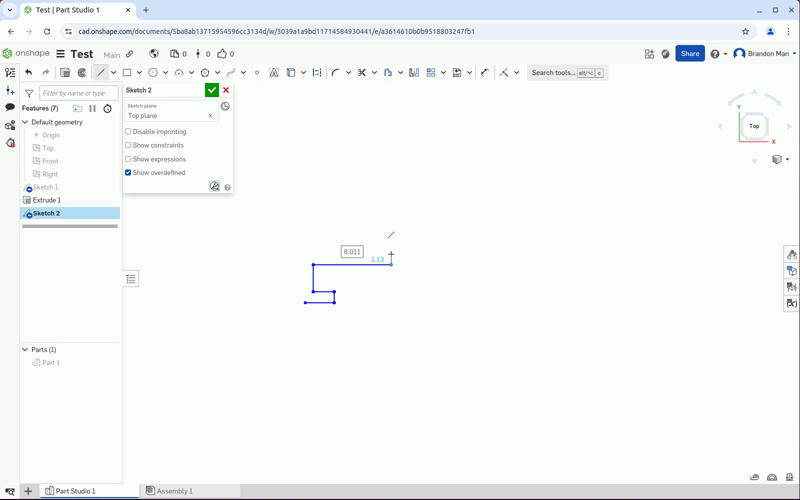
scroll(6)
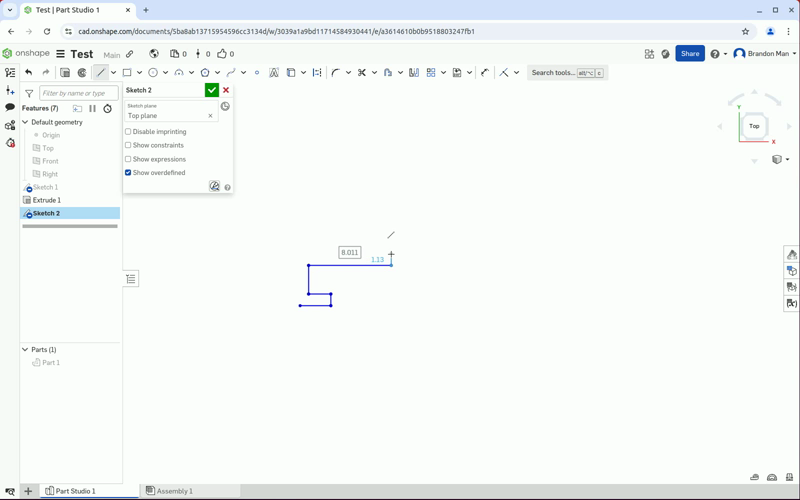
scroll(6)
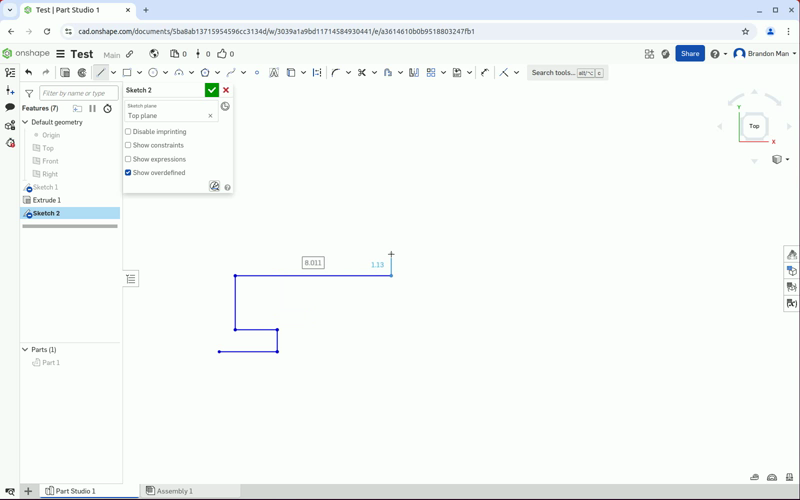
scroll(6)
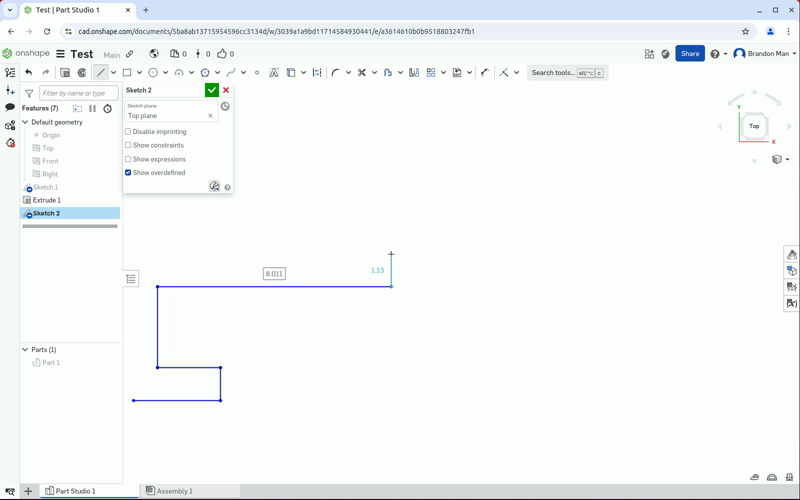
scroll(6)
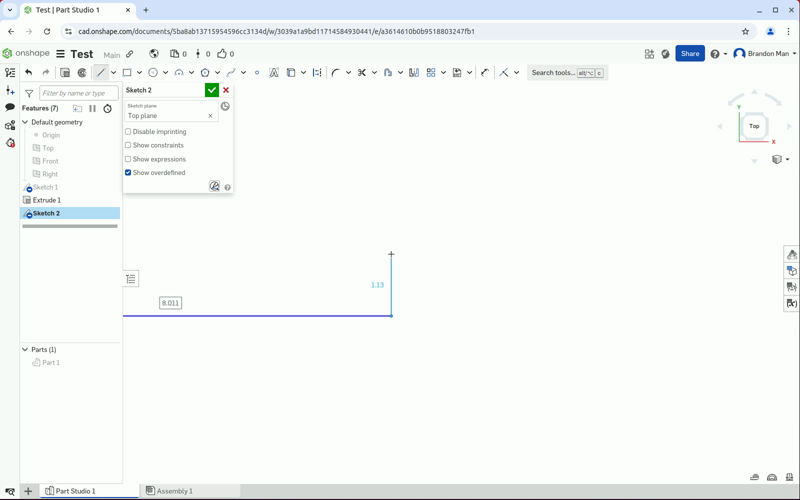
click(391, 253)
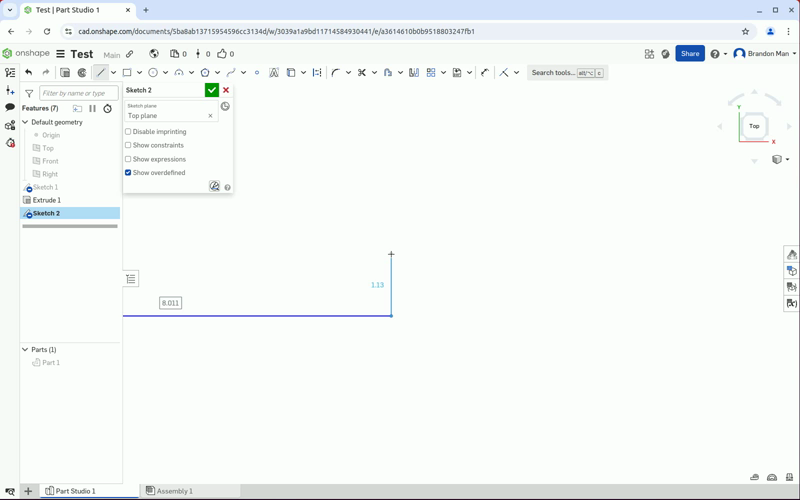
scroll(-6)
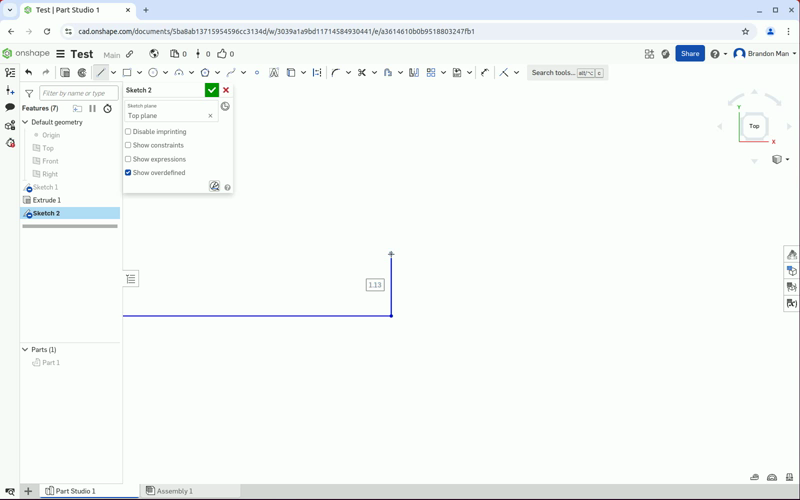
scroll(-6)
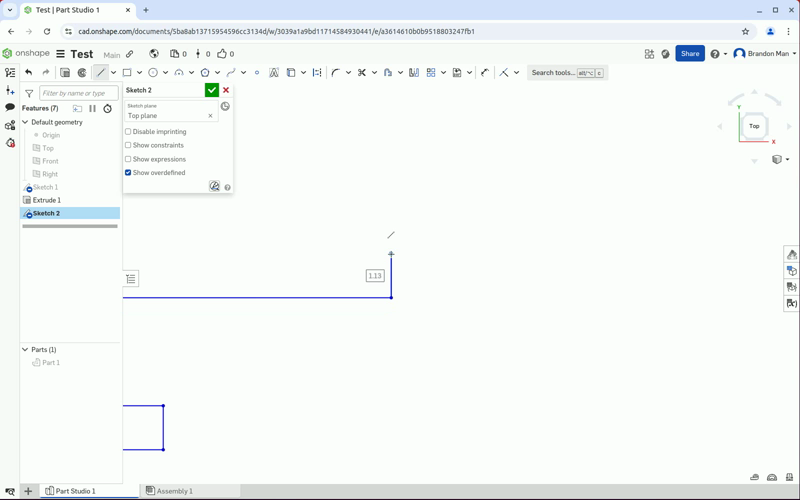
scroll(-6)
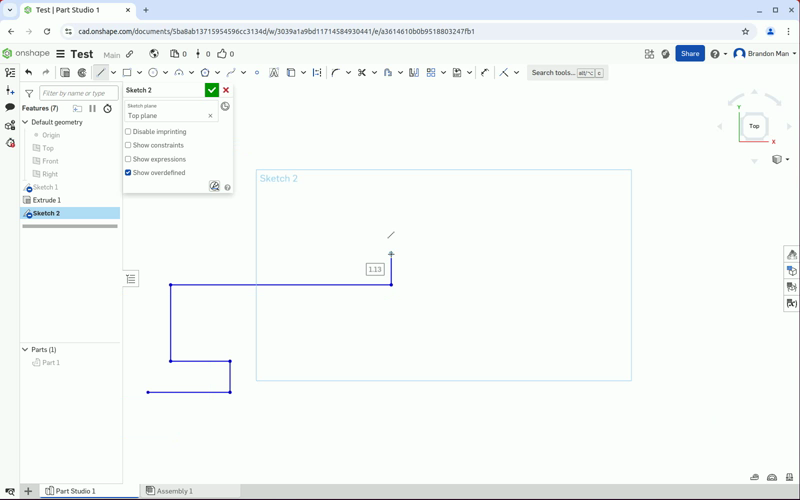
scroll(-6)
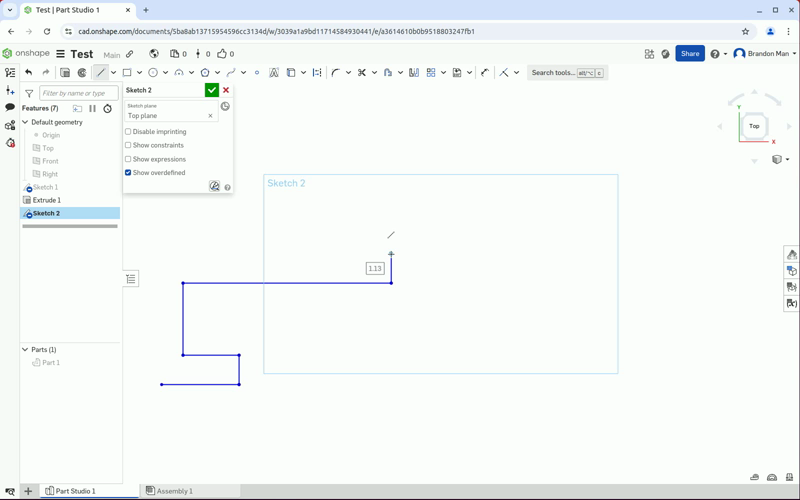
scroll(-6)
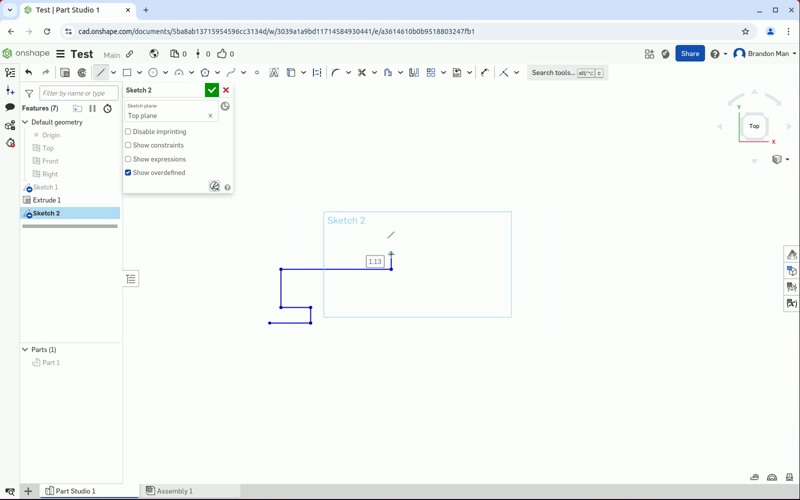
scroll(-6)
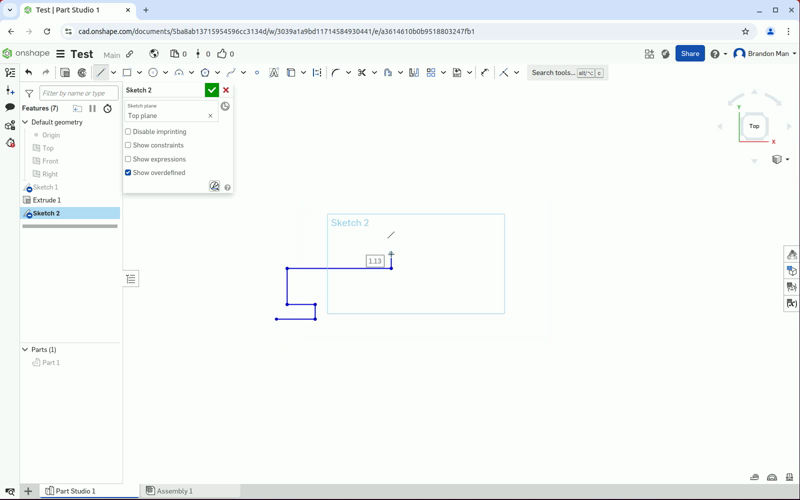
scroll(-6)
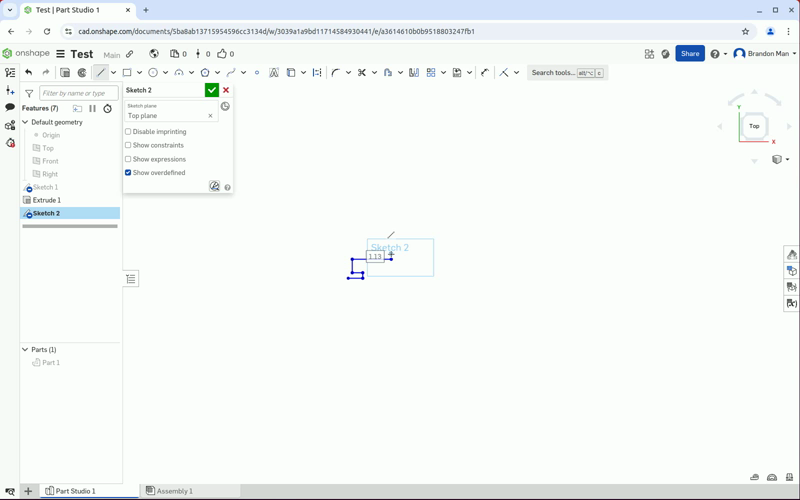
key_up(shift)
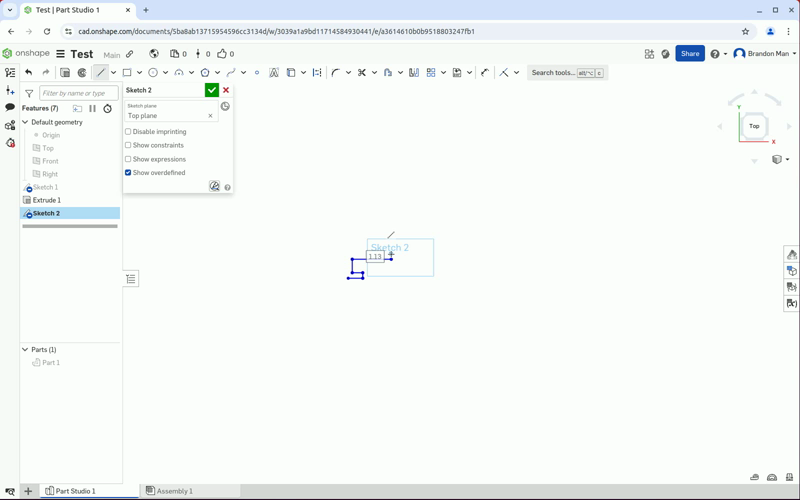
key_down(shift)
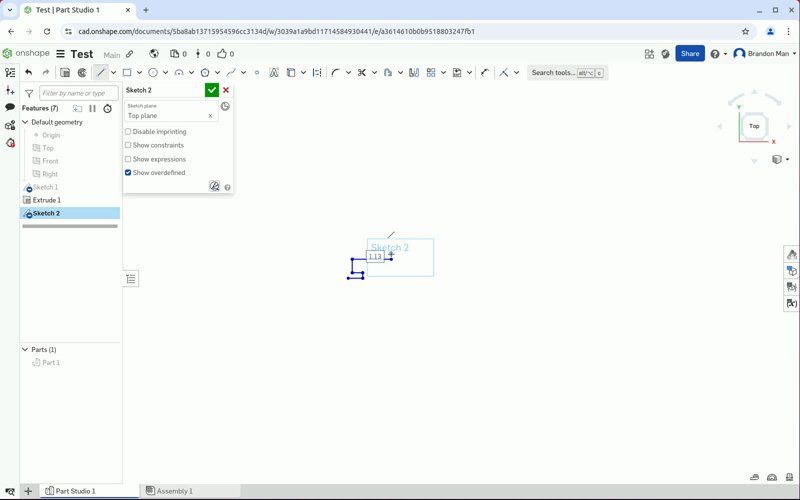
mouse_move(421, 253)
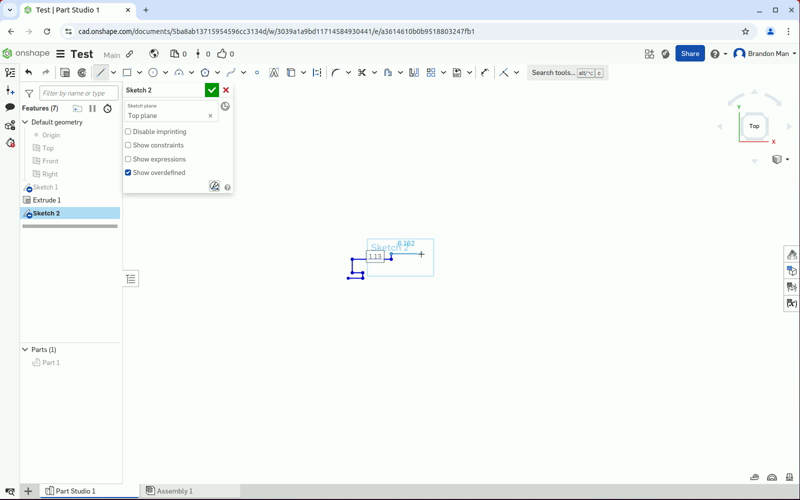
mouse_move(348, 253)
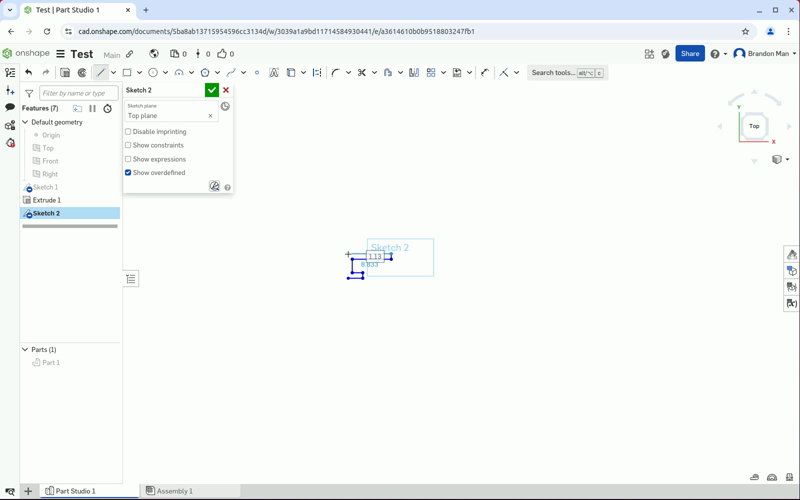
click(348, 253)
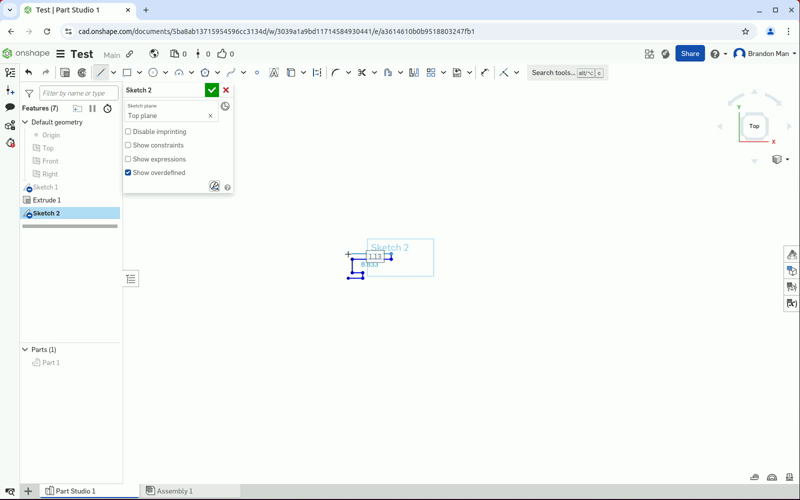
key_up(shift)
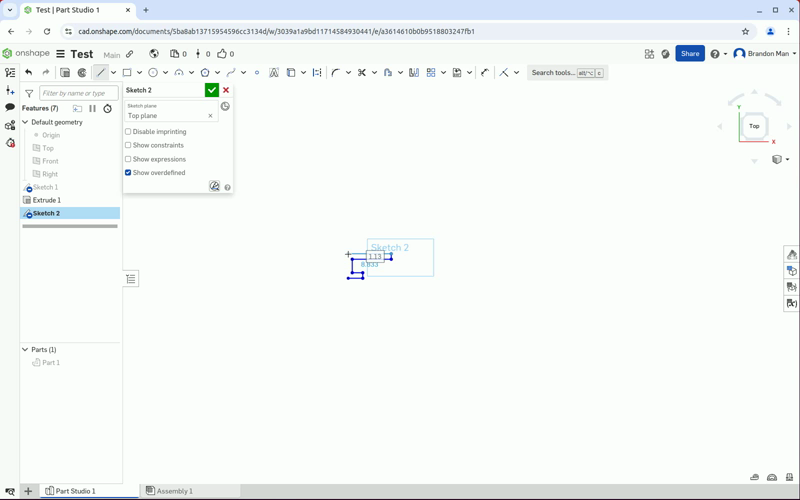
mouse_move(378, 253)
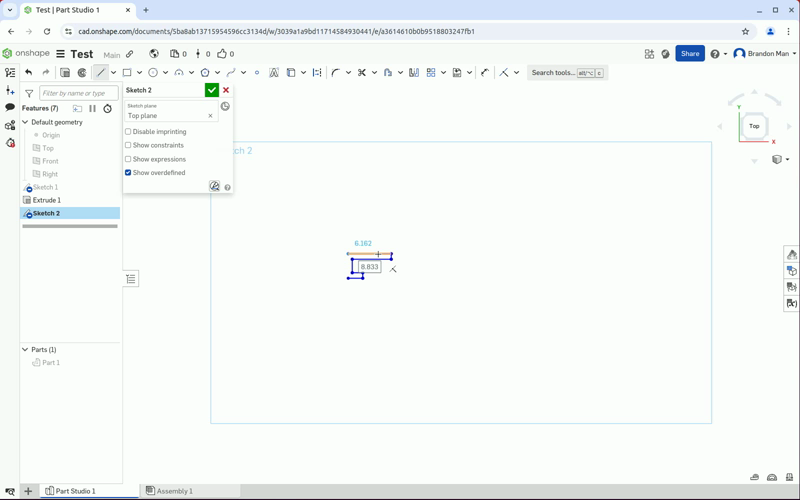
key_down(shift)
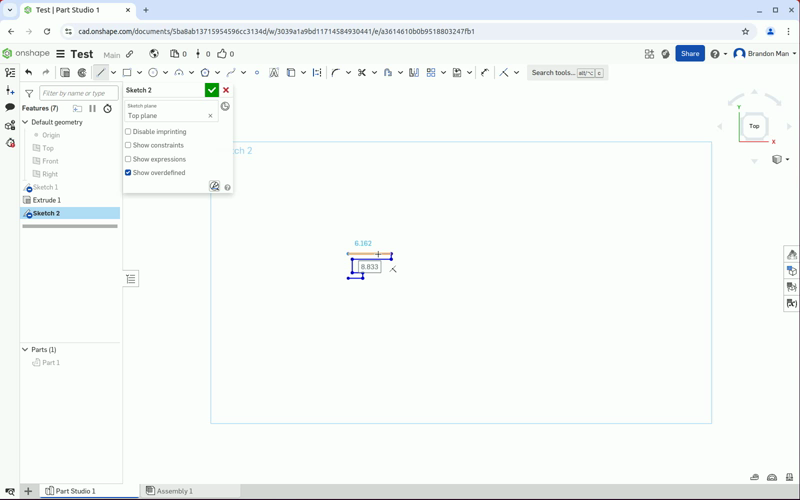
mouse_move(348, 278)
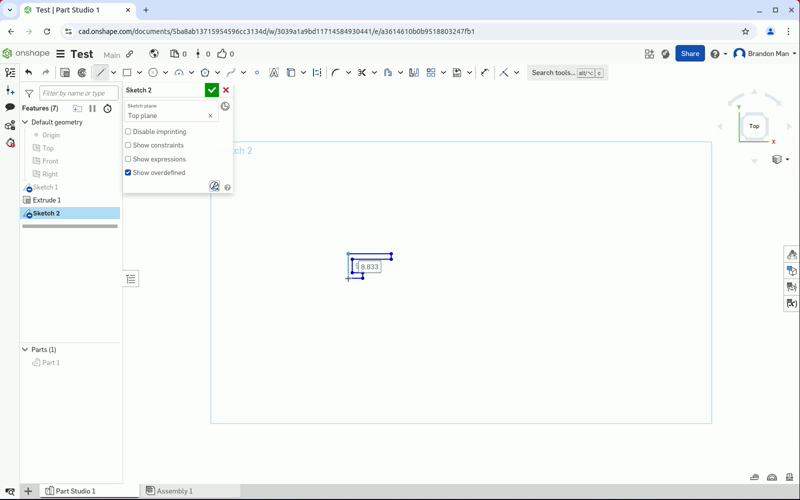
key_up(shift)
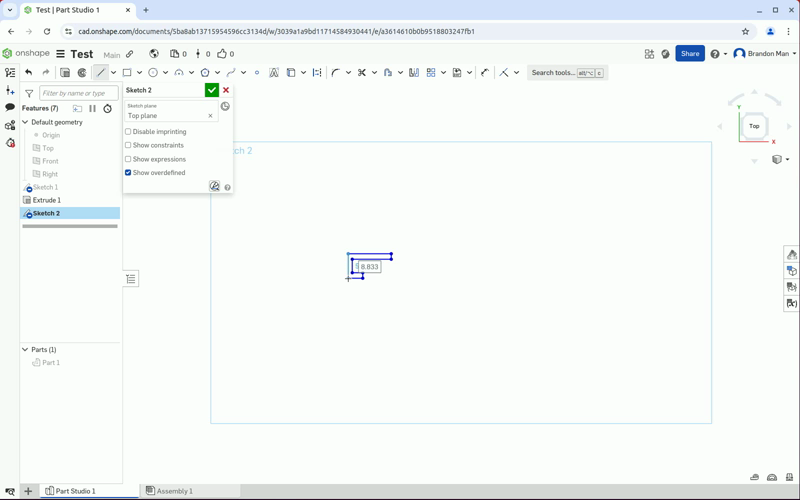
click(348, 278)
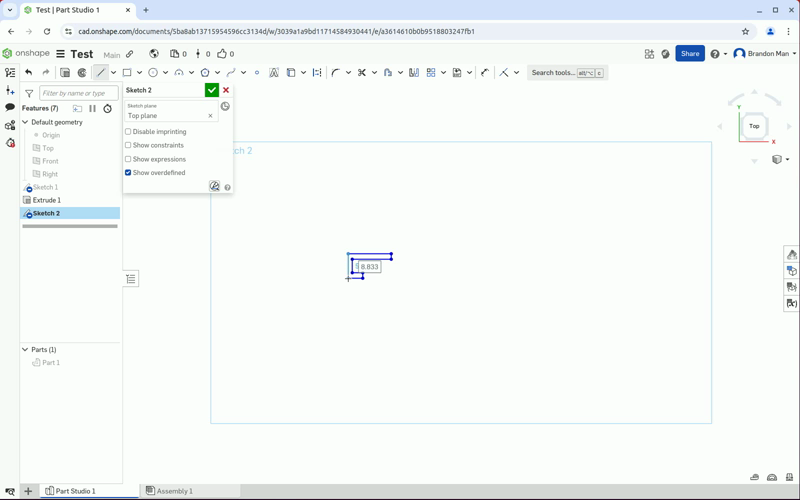
key(esc)
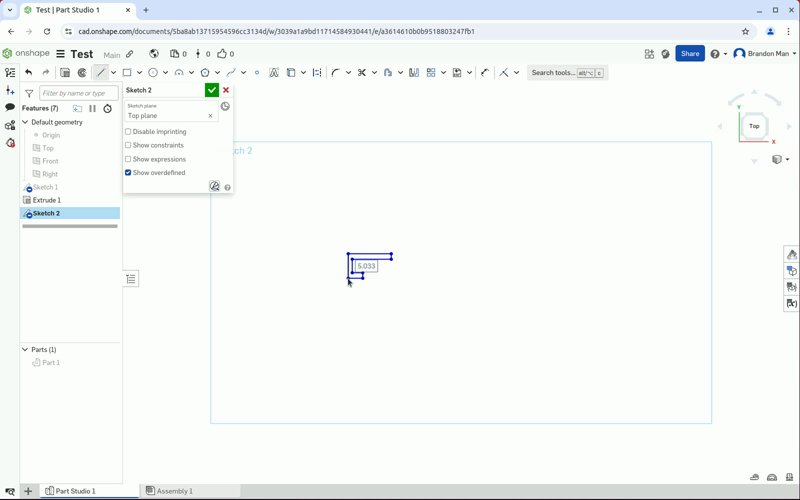
mouse_move(353, 275)
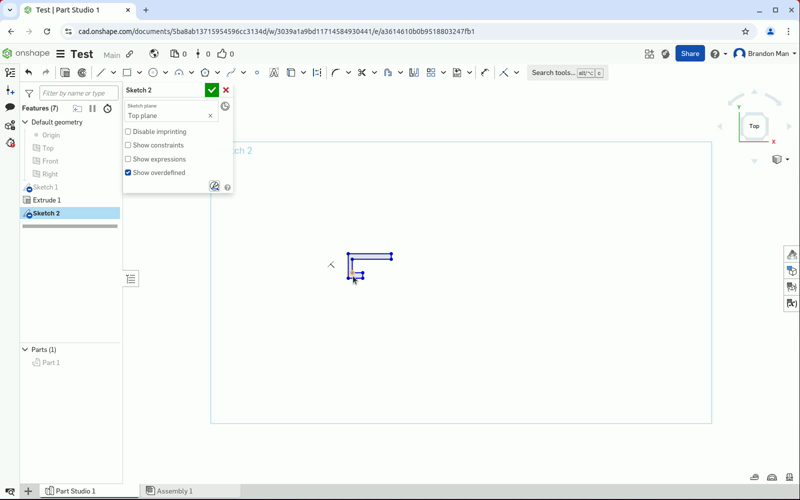
scroll(6)
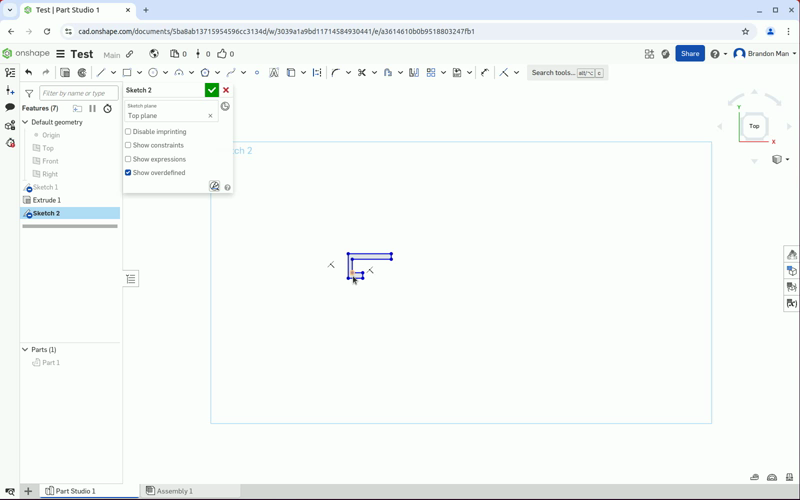
scroll(6)
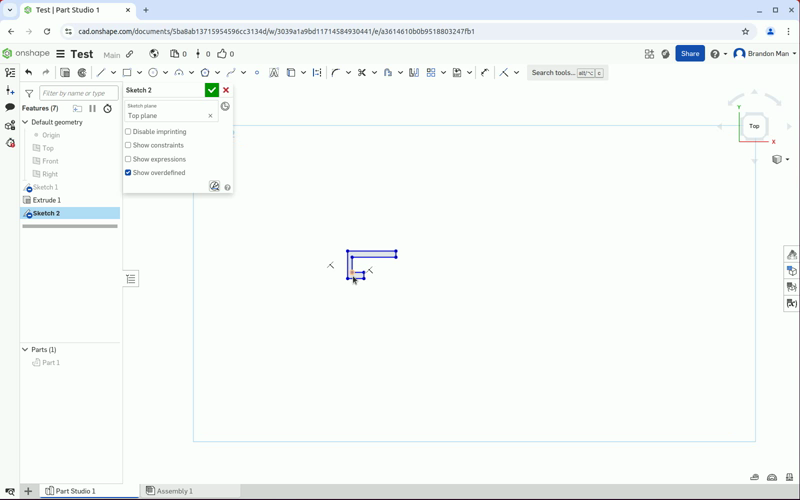
scroll(6)
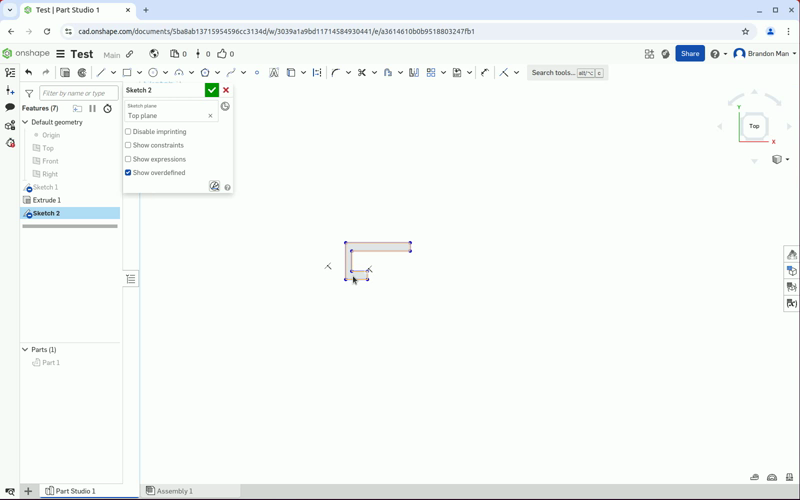
scroll(6)
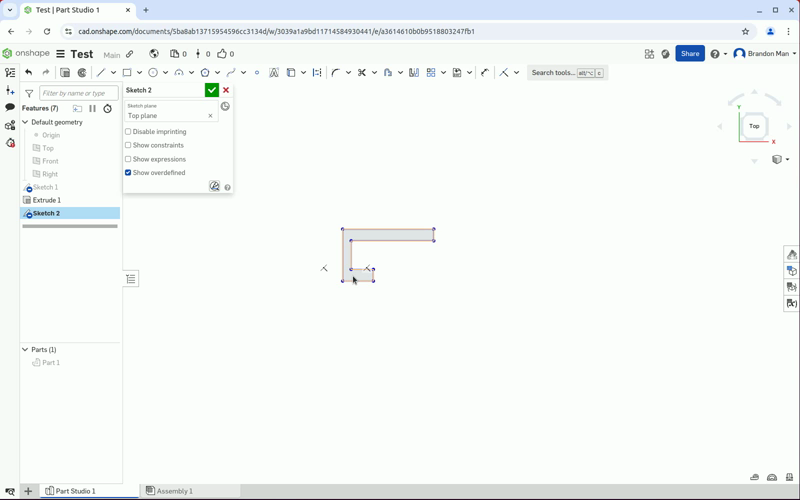
scroll(6)
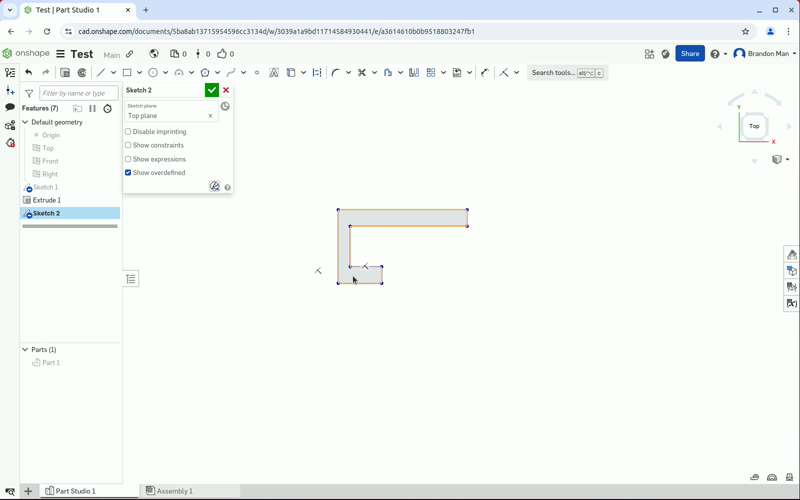
scroll(6)
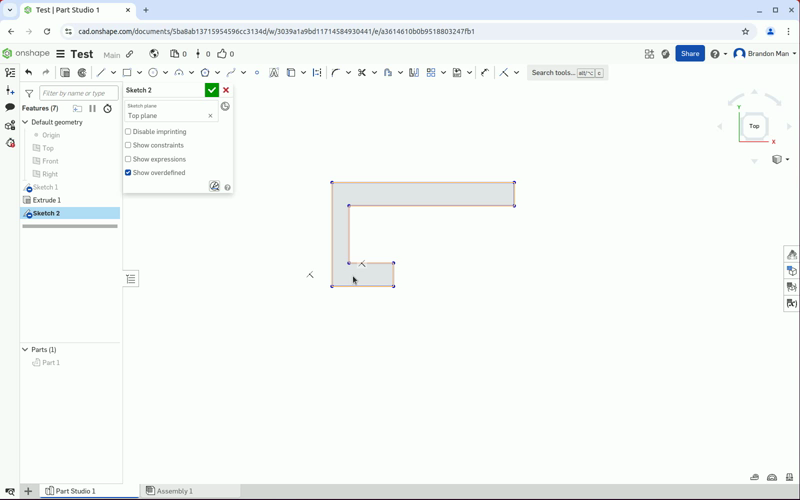
scroll(6)
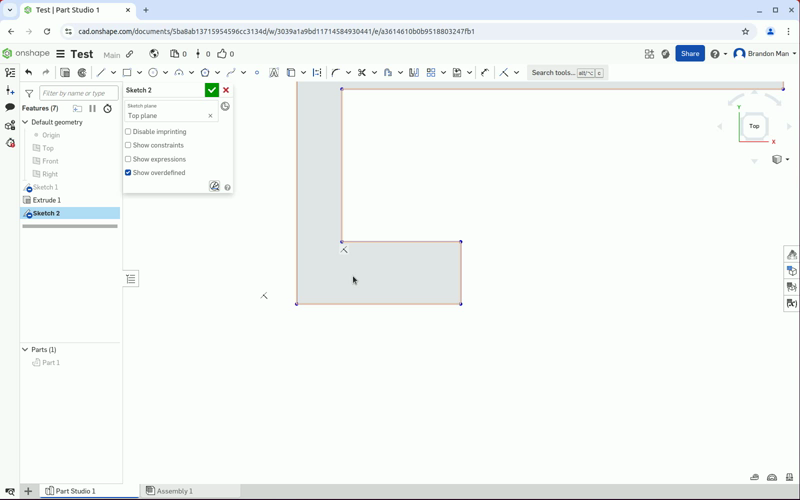
click(353, 275)
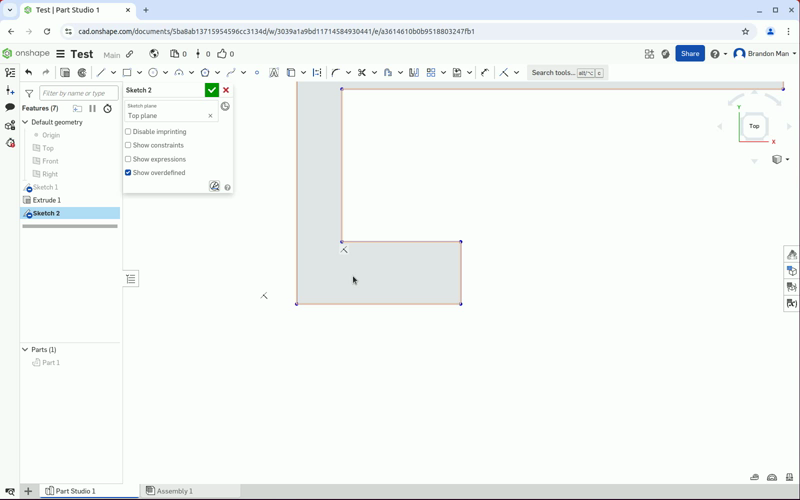
scroll(-6)
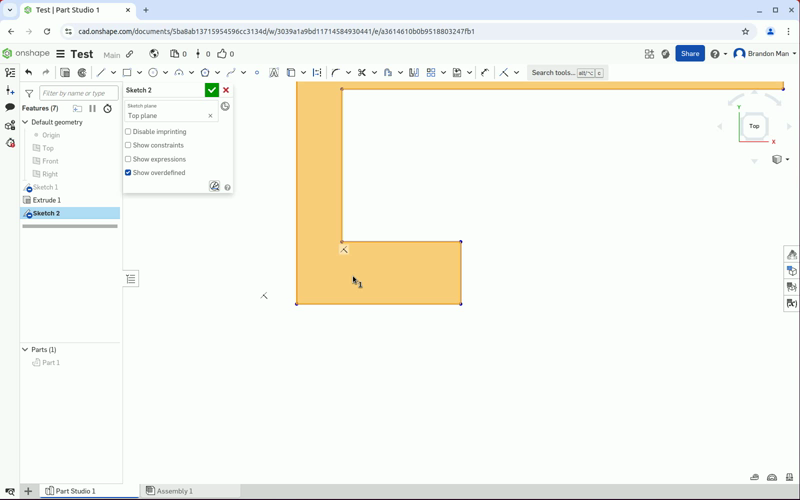
scroll(-6)
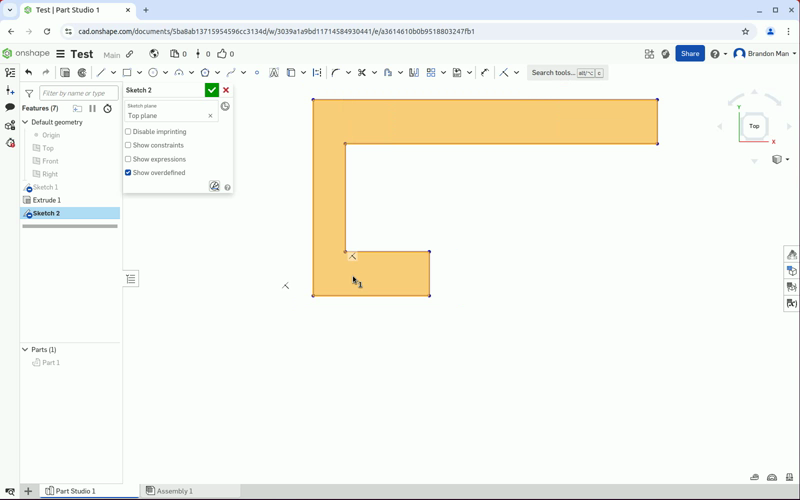
scroll(-6)
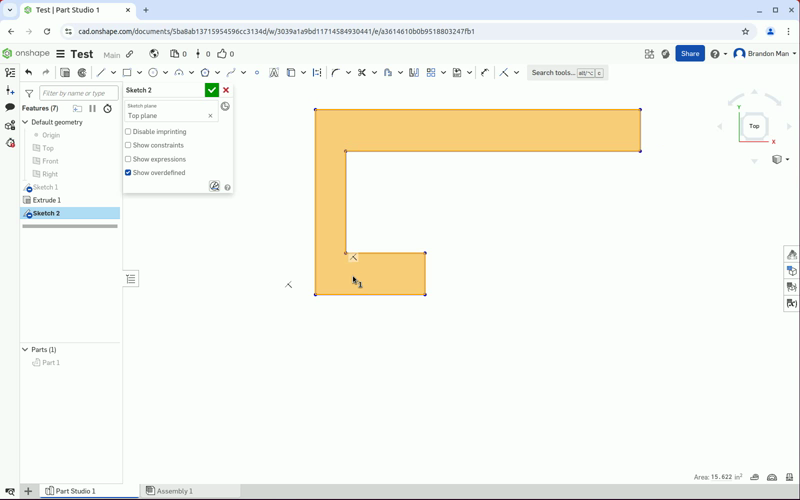
scroll(-6)
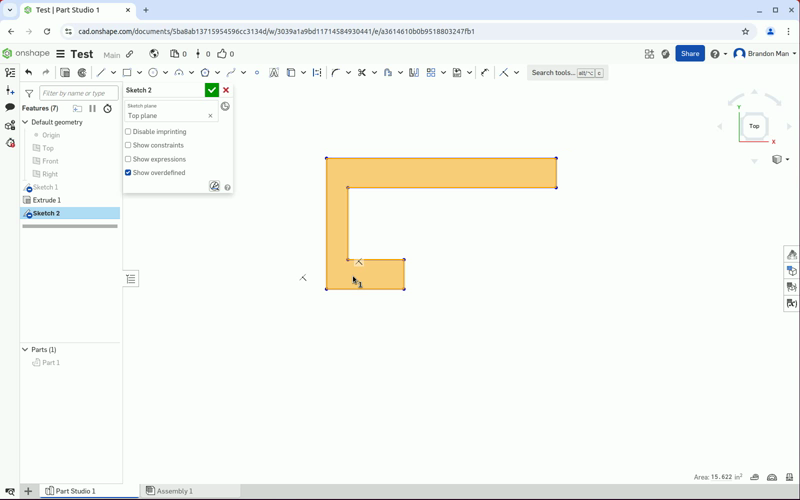
scroll(-6)
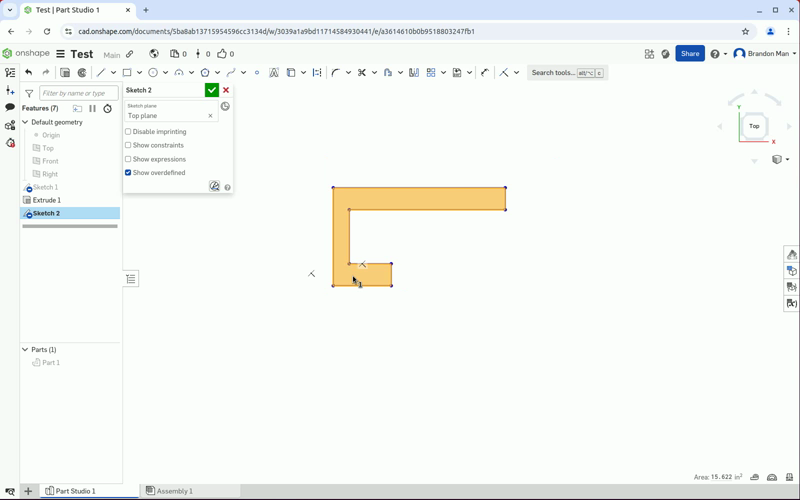
scroll(-6)
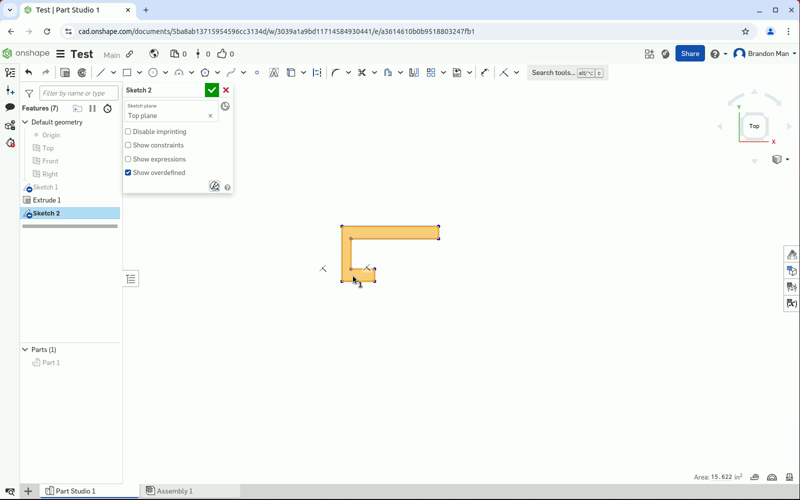
scroll(-6)
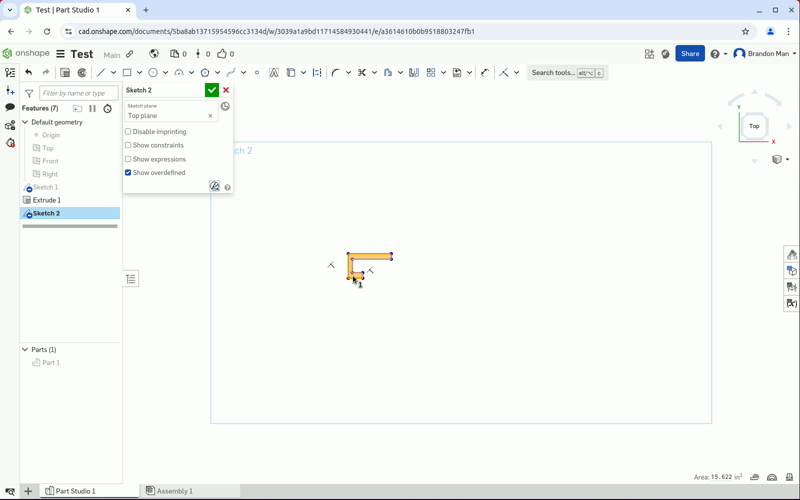
mouse_move(73, 352)
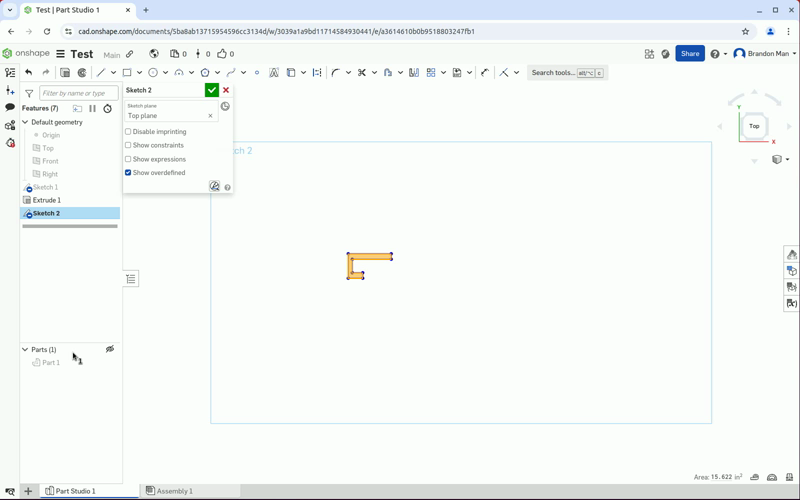
key(shift+y)
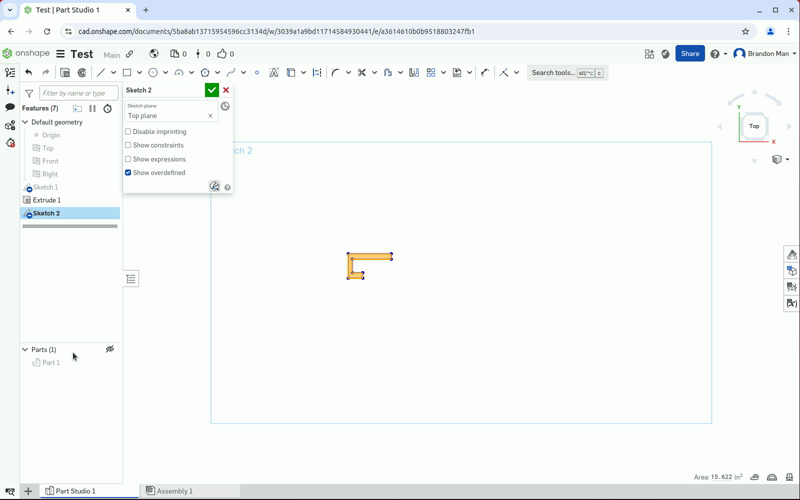
key(shift+e)
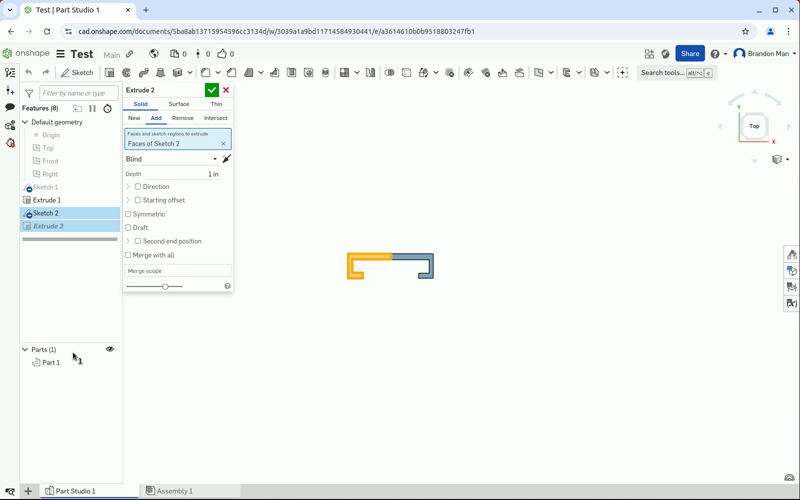
mouse_move(143, 106)
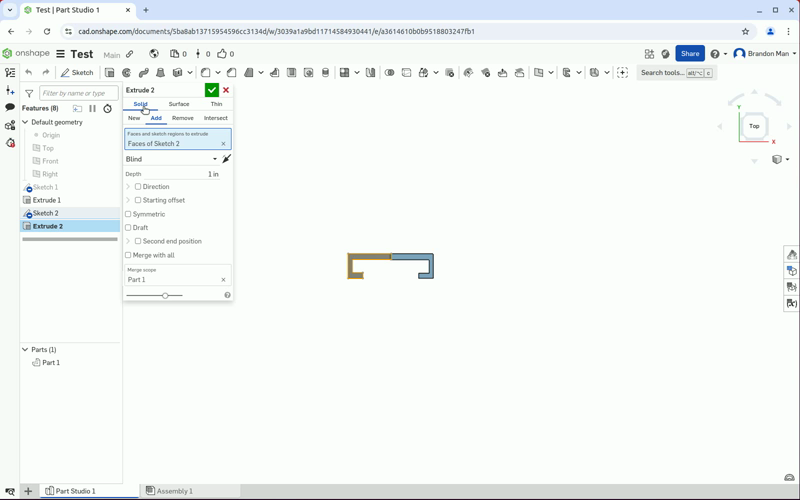
click(143, 106)
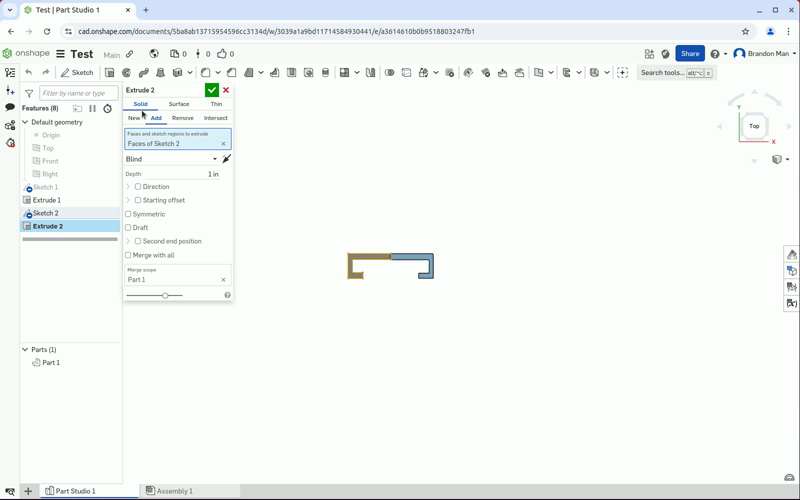
mouse_move(137, 120)
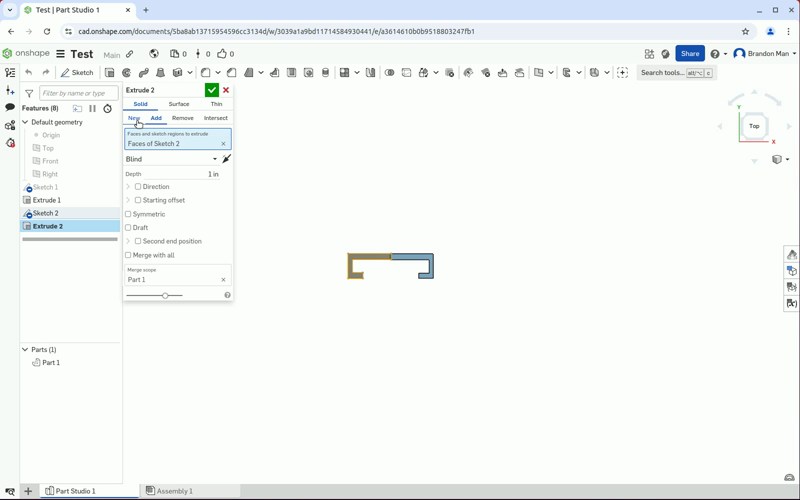
click(137, 120)
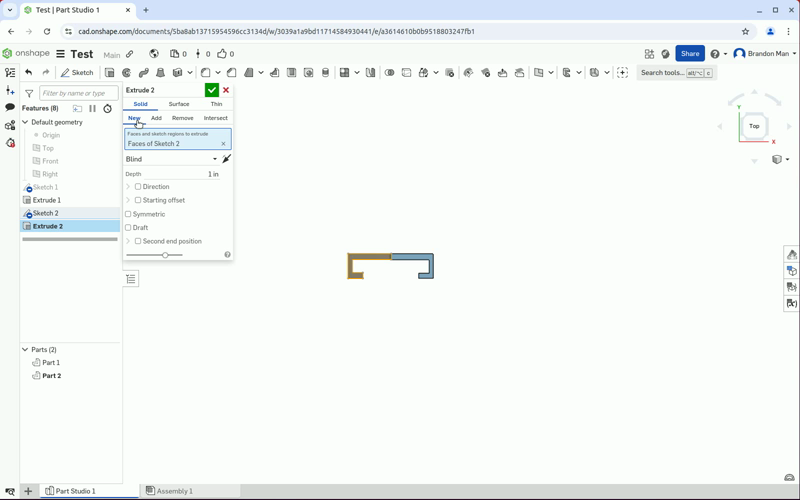
key(tab, 4)
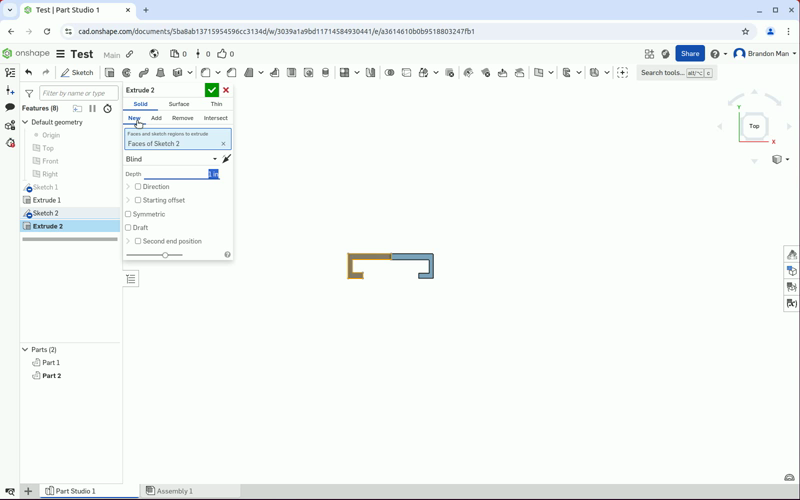
text(18.053)
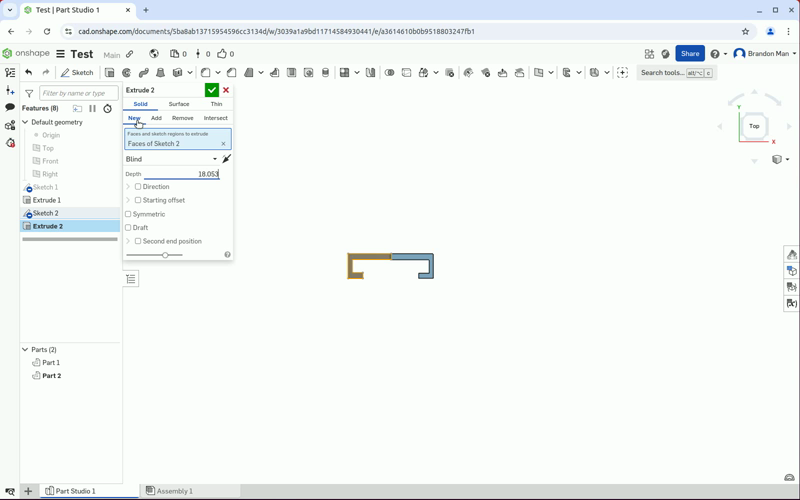
key(enter)
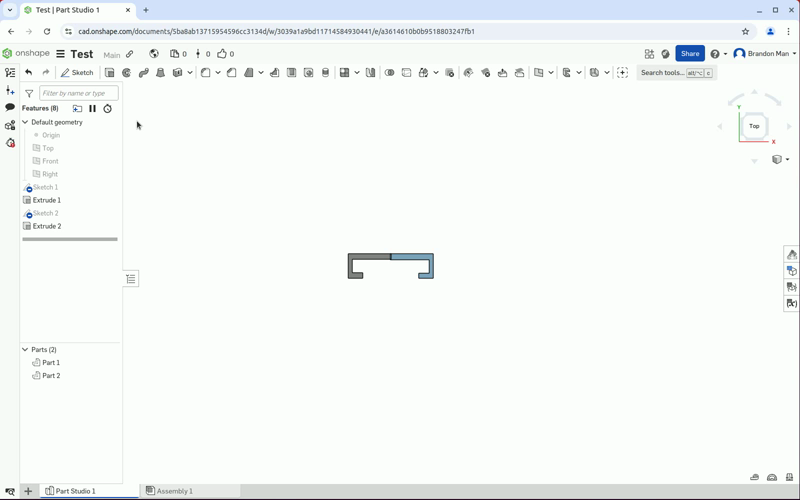
key(shift+h)
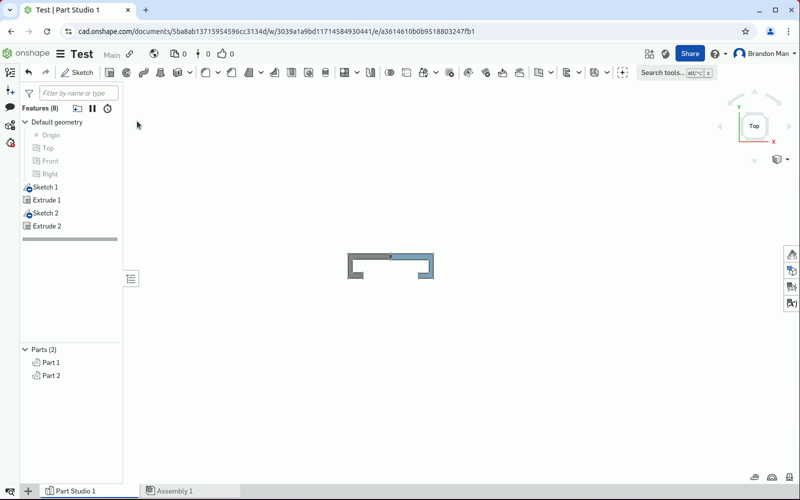
key(shift+h)
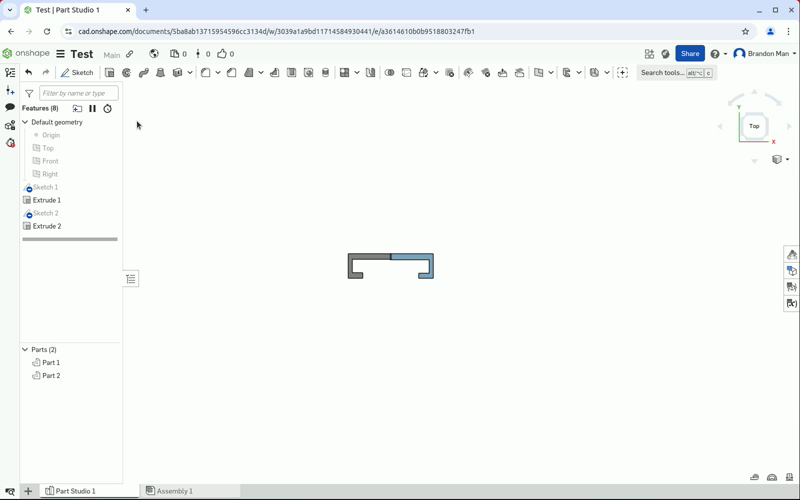
mouse_move(73, 189)
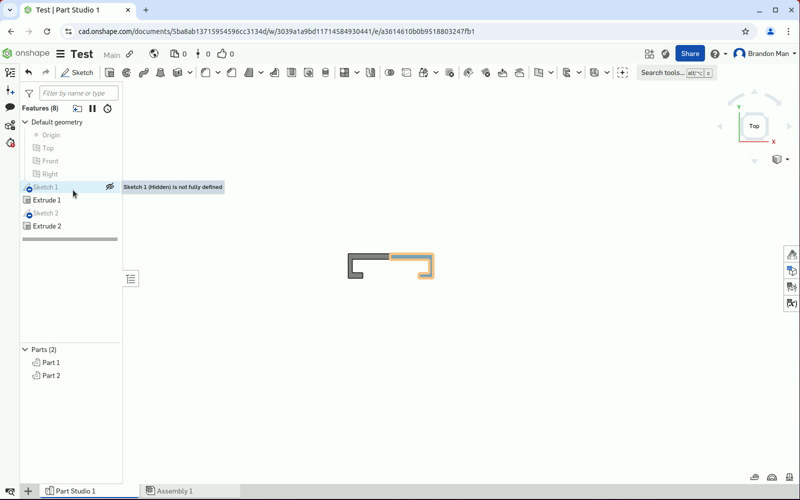
click(73, 189)
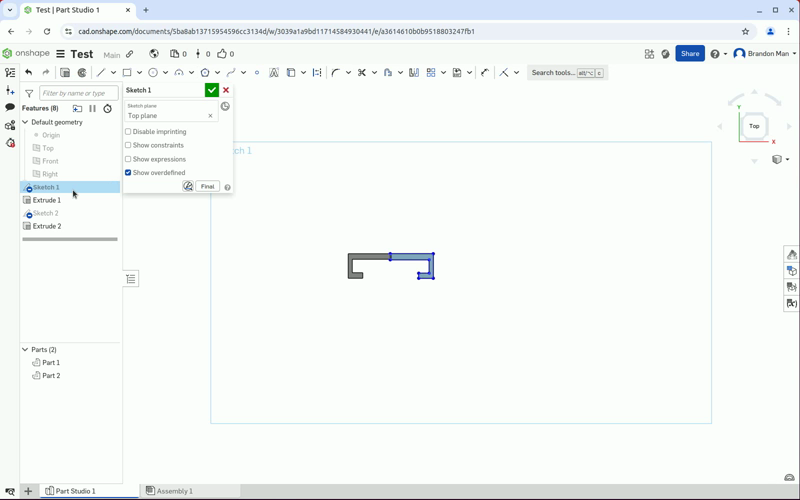
mouse_move(229, 92)
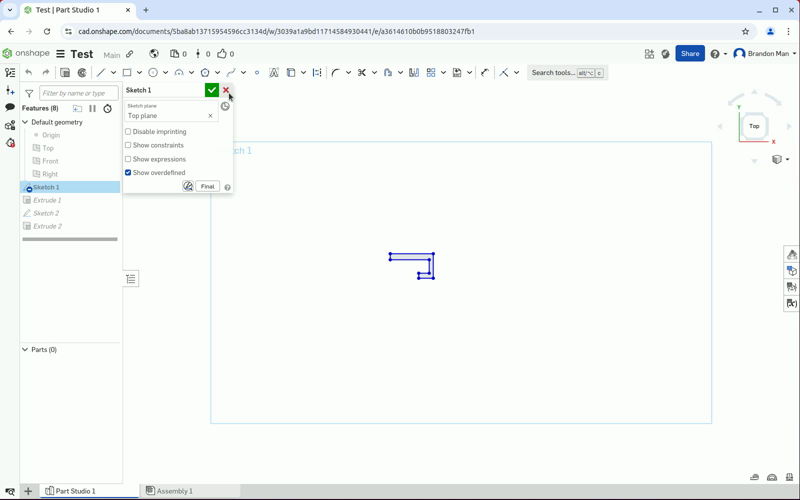
click(229, 92)
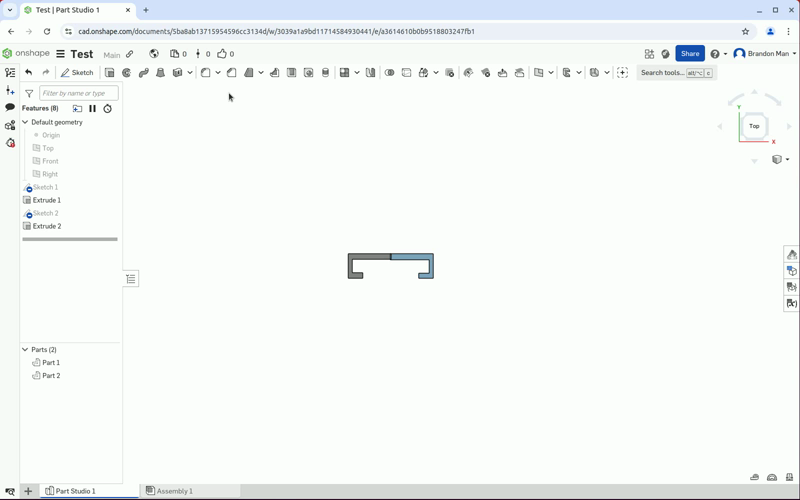
mouse_move(73, 352)
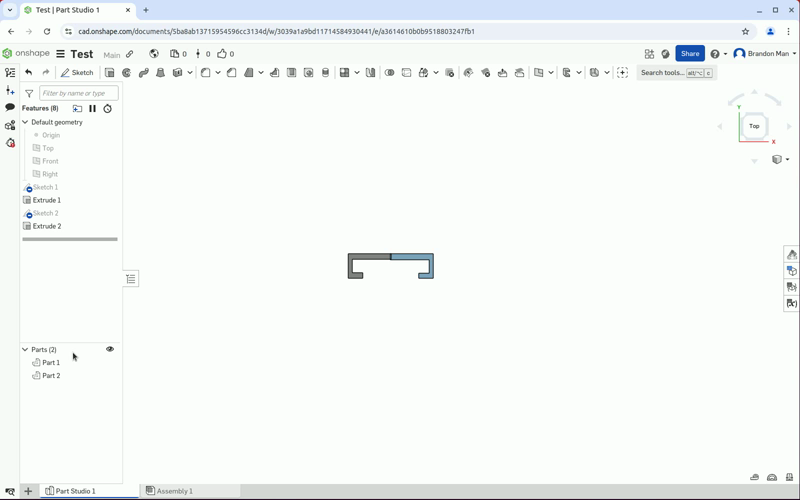
key(y)
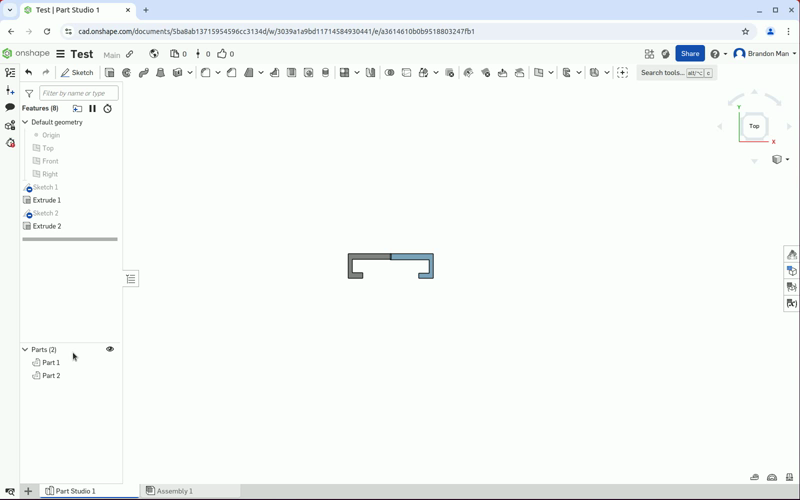
key(shift+p)
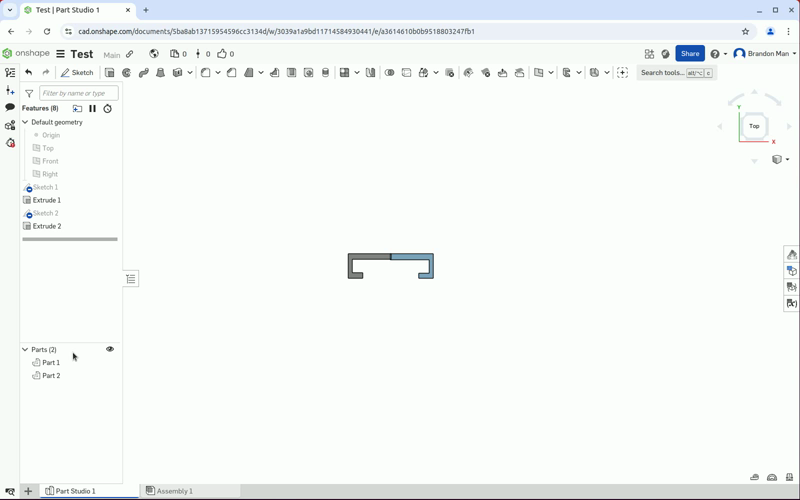
key(space)
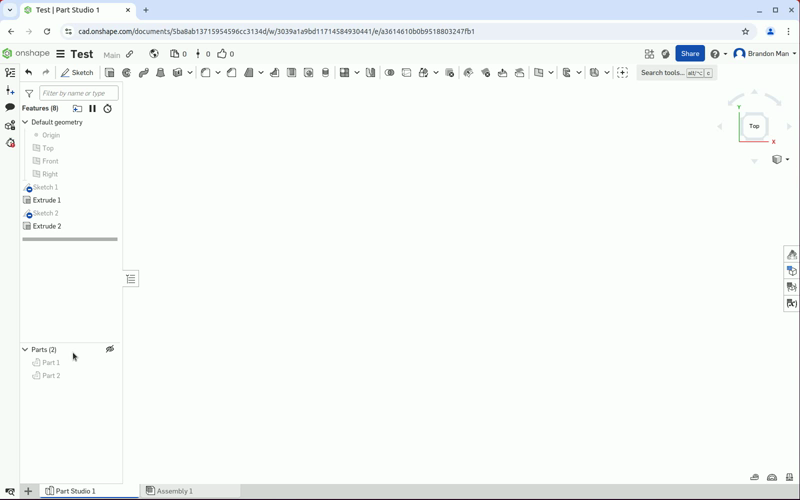
key_down(shift)
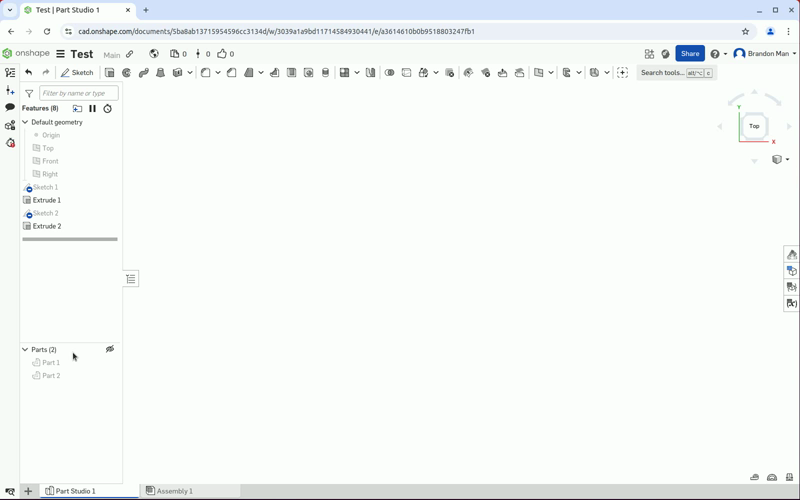
key(up)
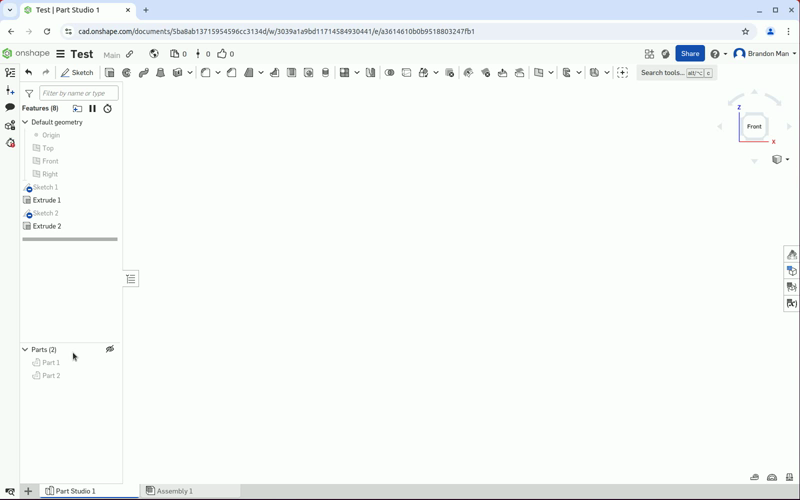
key_up(shift)
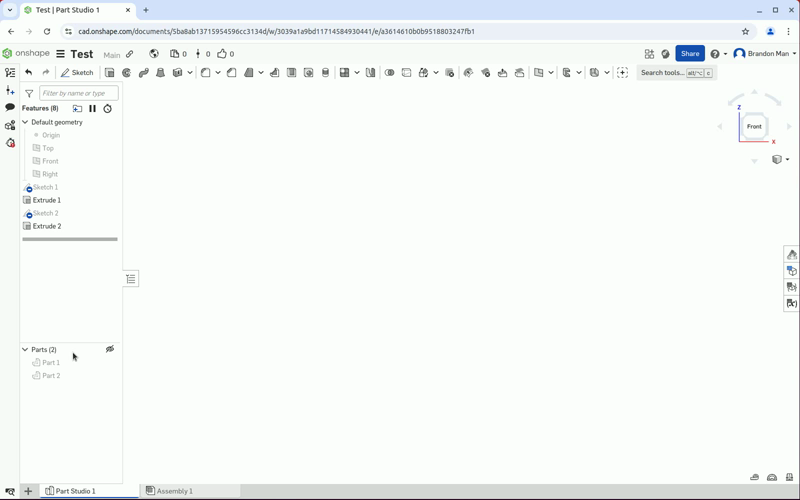
mouse_move(73, 352)
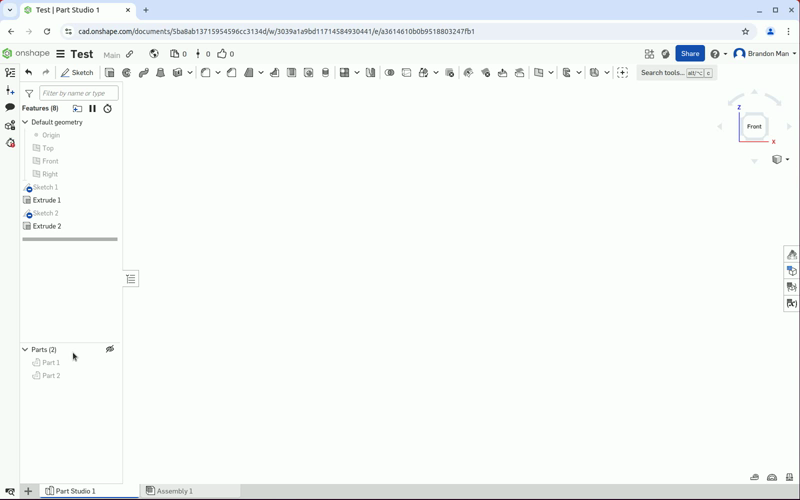
key(shift+y)
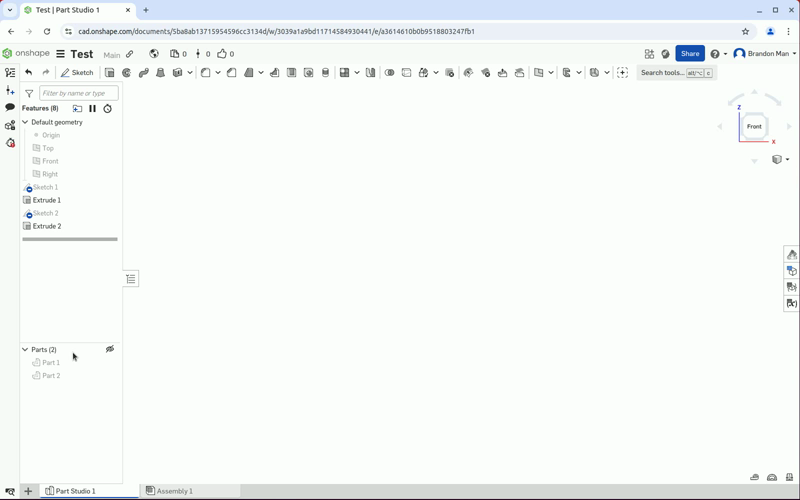
key(shift+s)
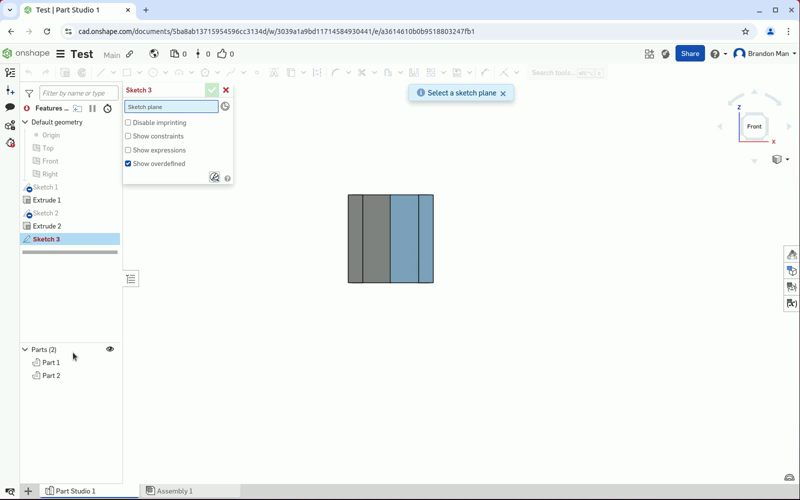
mouse_move(73, 163)
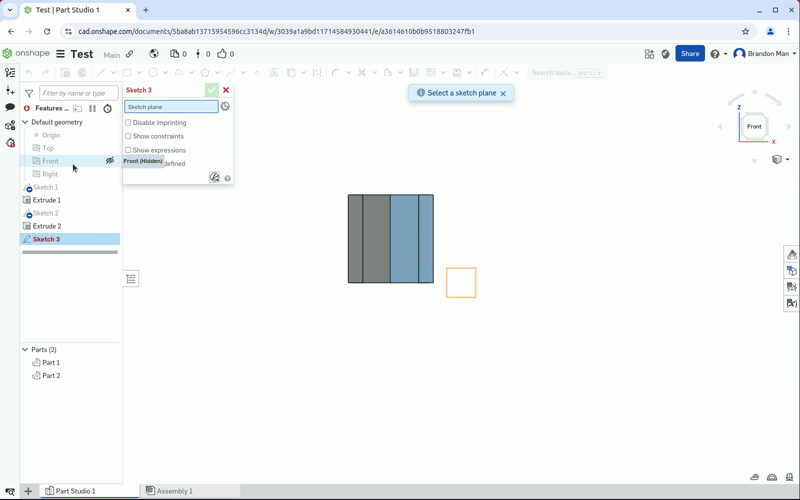
click(73, 163)
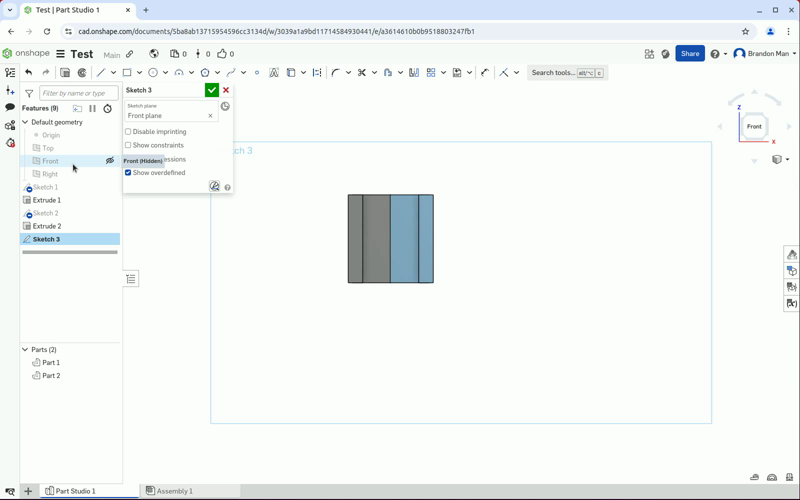
mouse_move(73, 352)
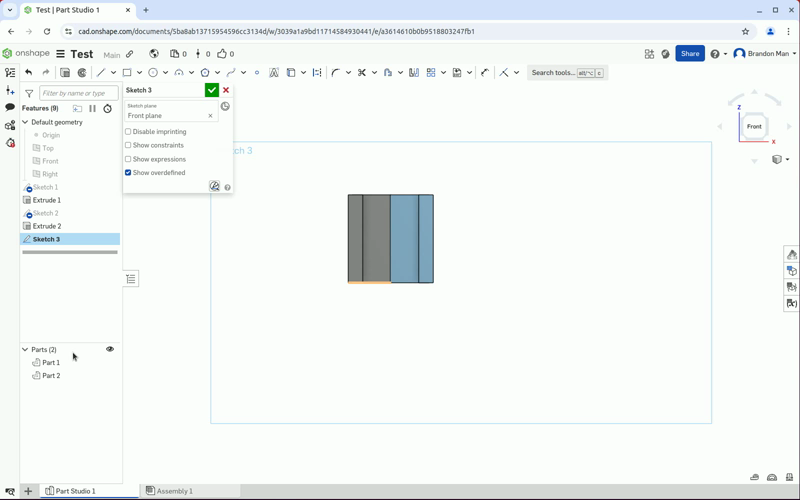
key(y)
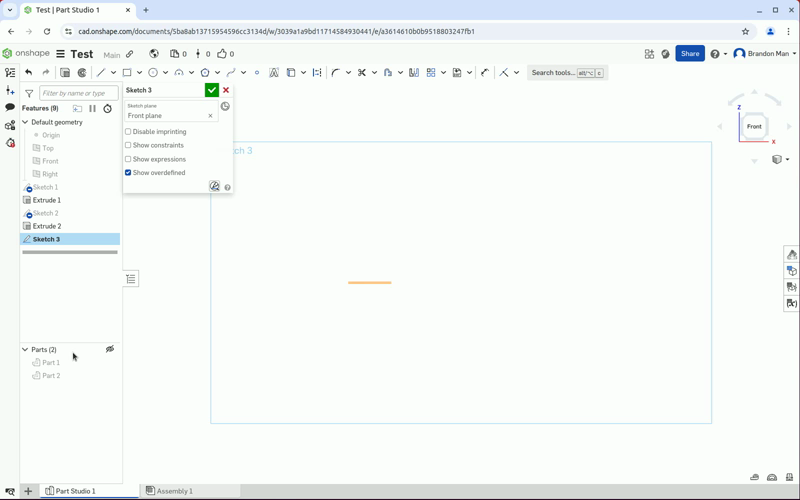
key(l)
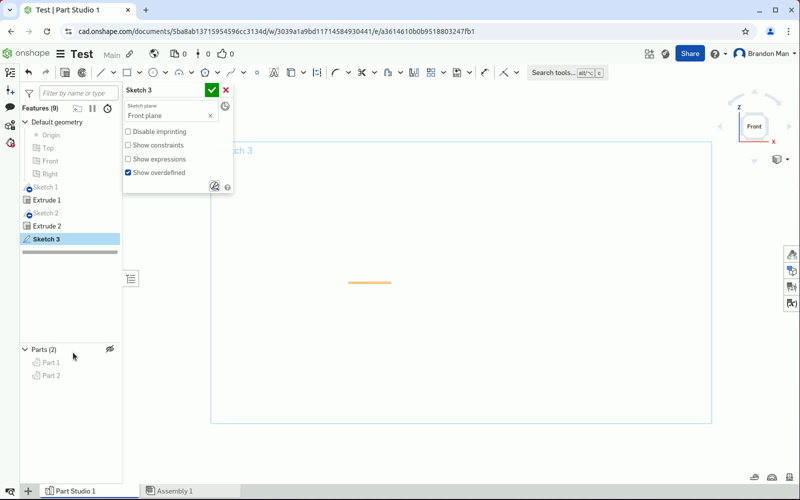
key_down(shift)
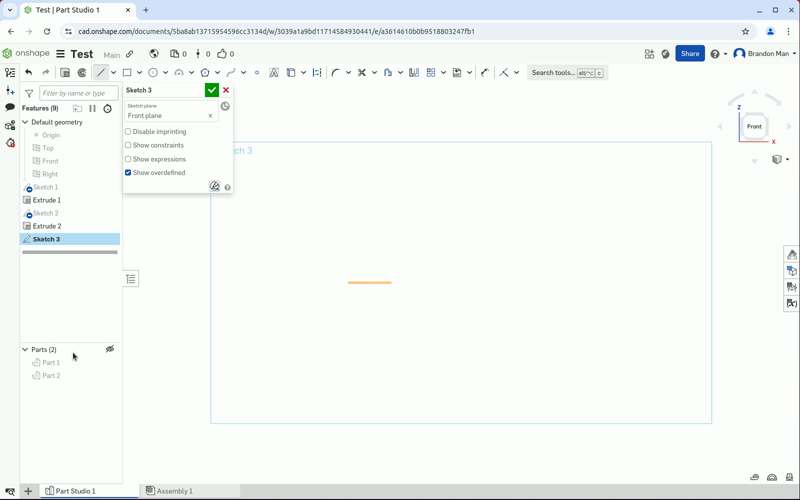
mouse_move(351, 282)
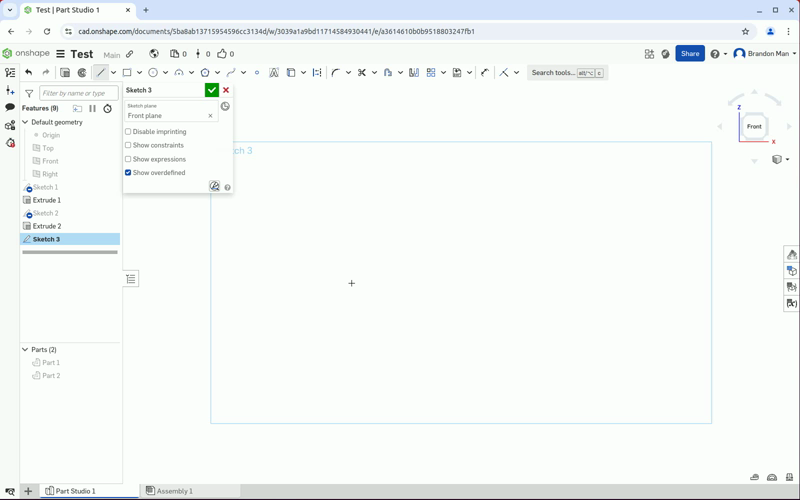
click(351, 282)
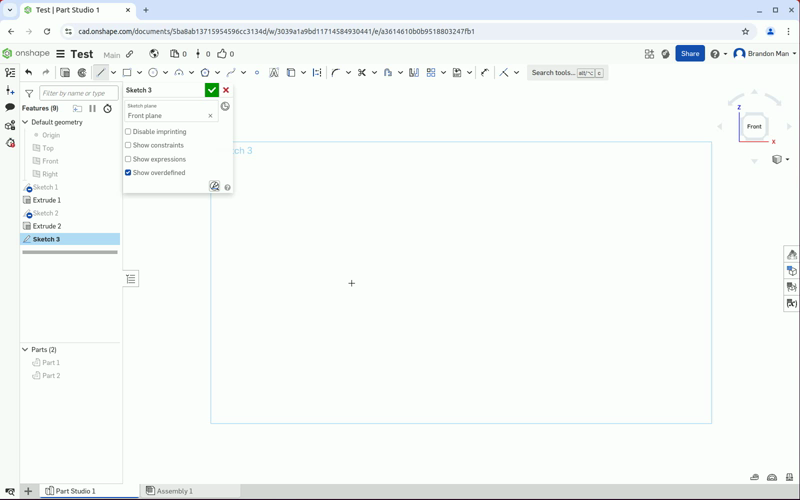
key_up(shift)
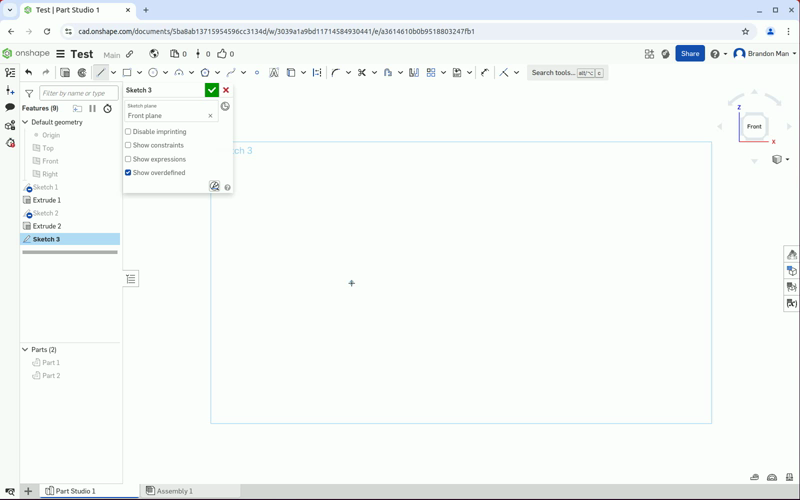
key_down(shift)
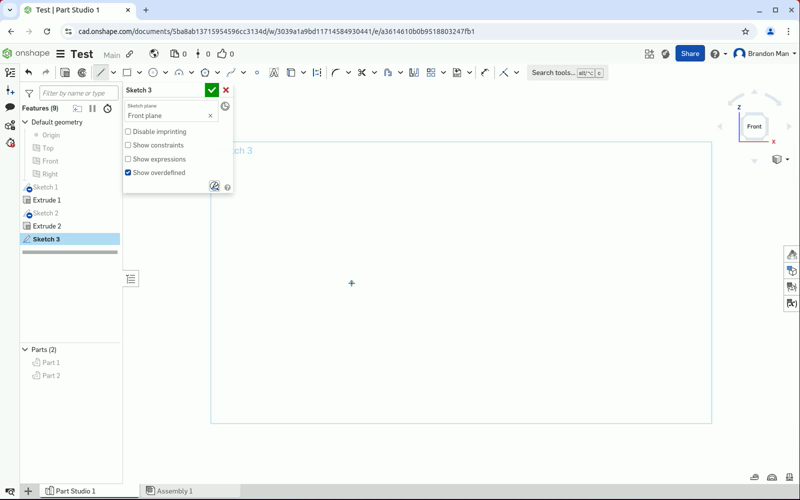
mouse_move(428, 282)
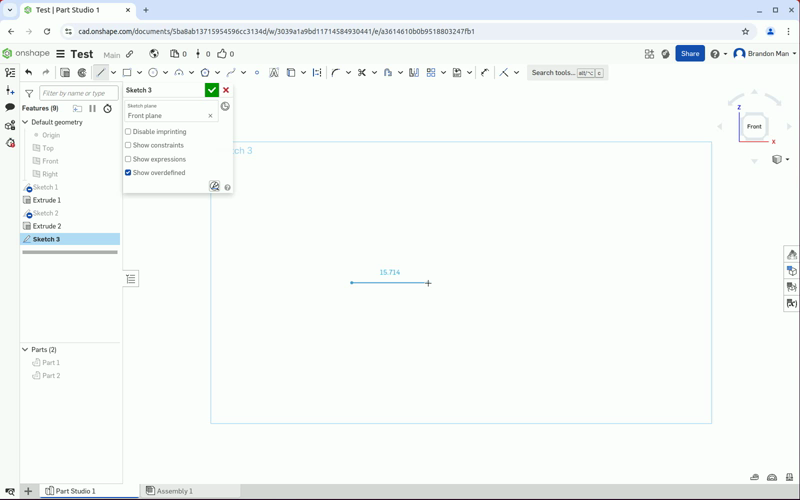
click(428, 282)
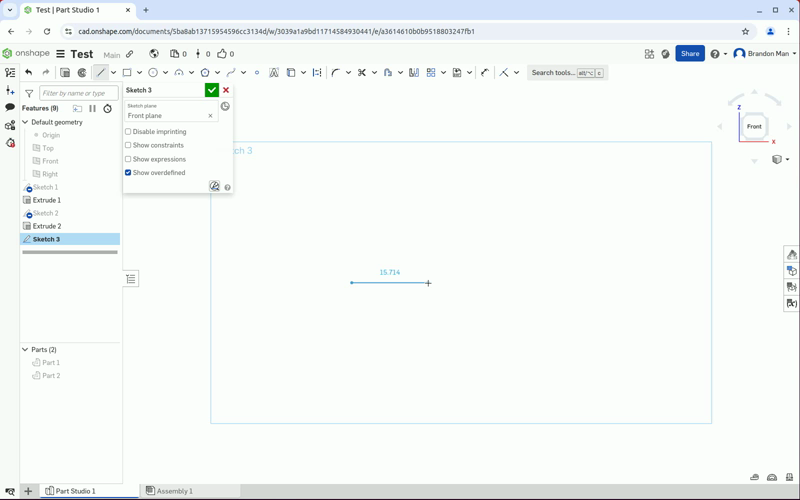
key_up(shift)
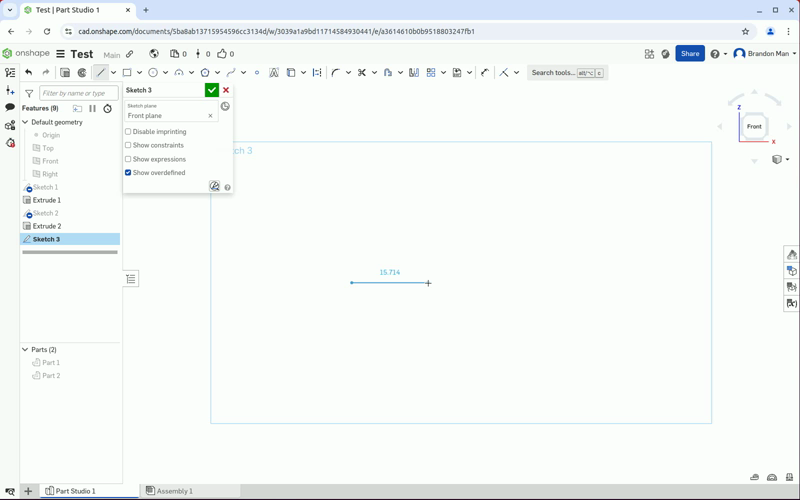
key_down(shift)
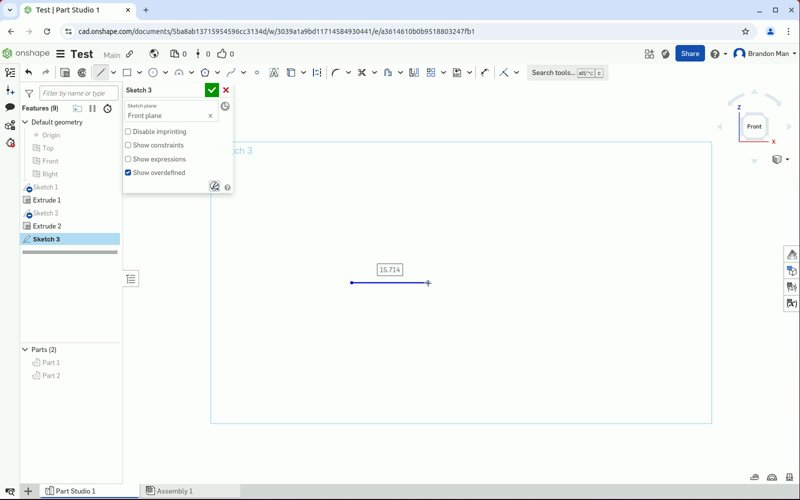
mouse_move(458, 282)
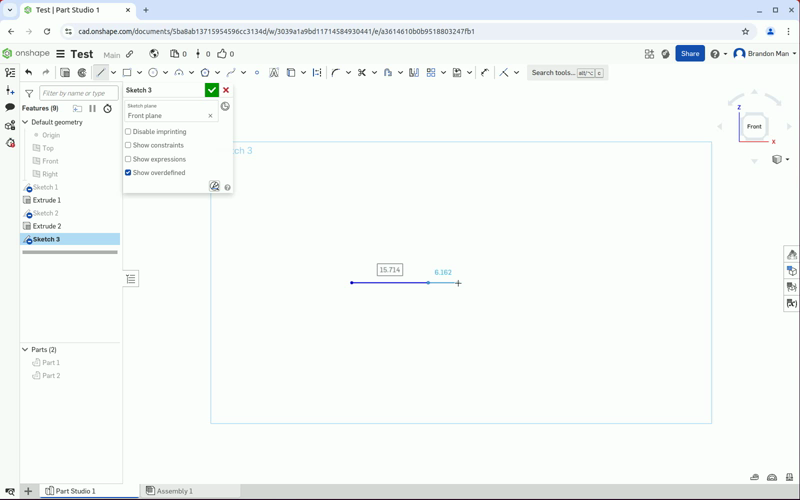
mouse_move(428, 269)
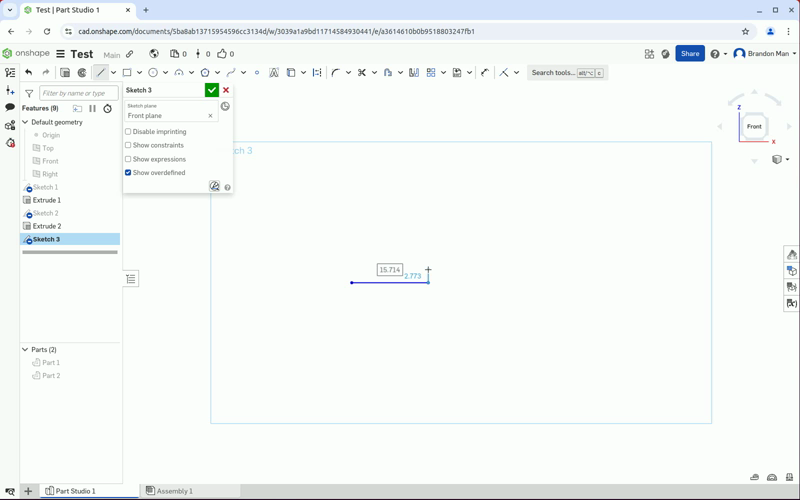
click(428, 269)
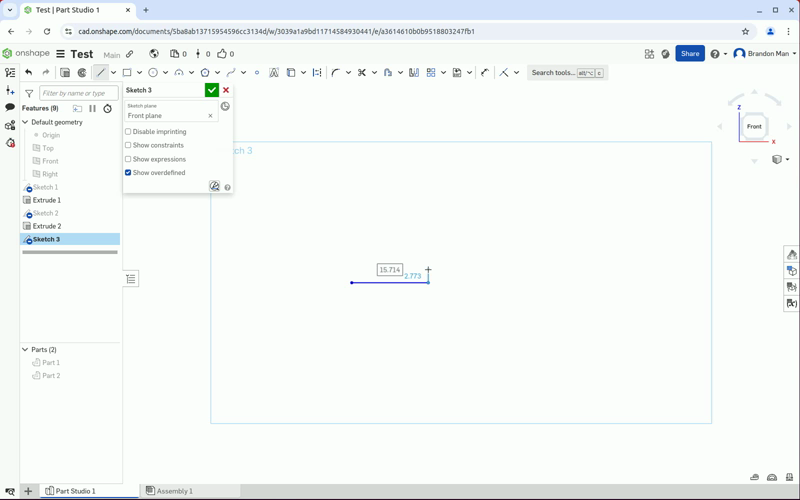
key_up(shift)
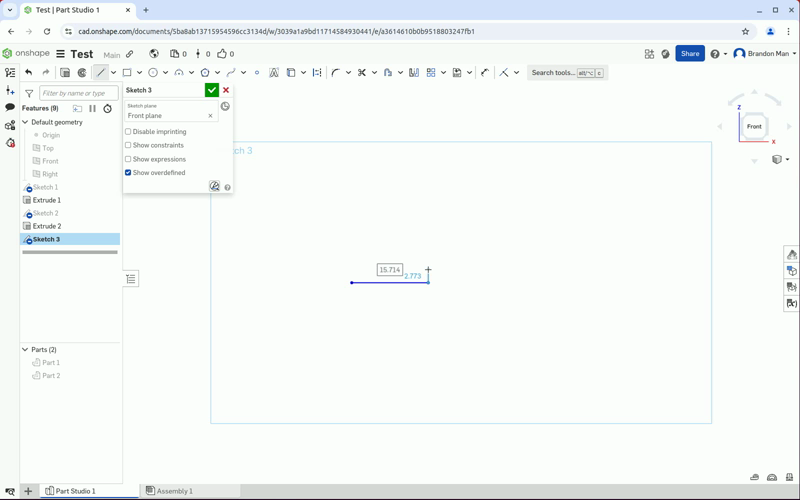
key_down(shift)
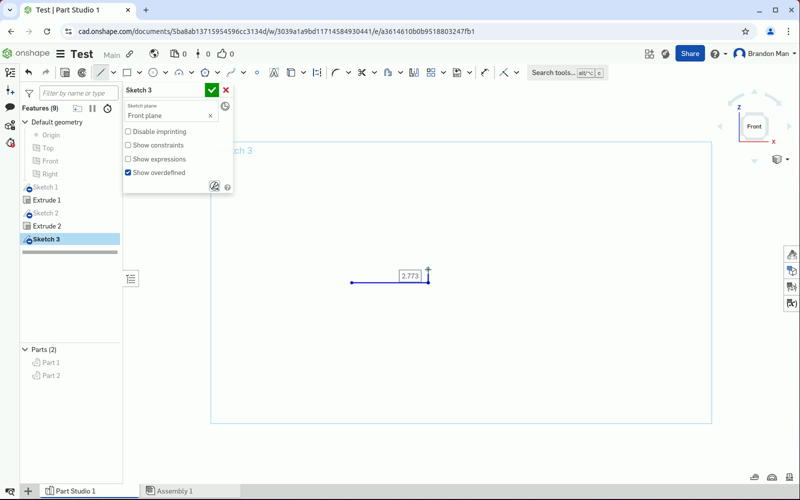
mouse_move(351, 269)
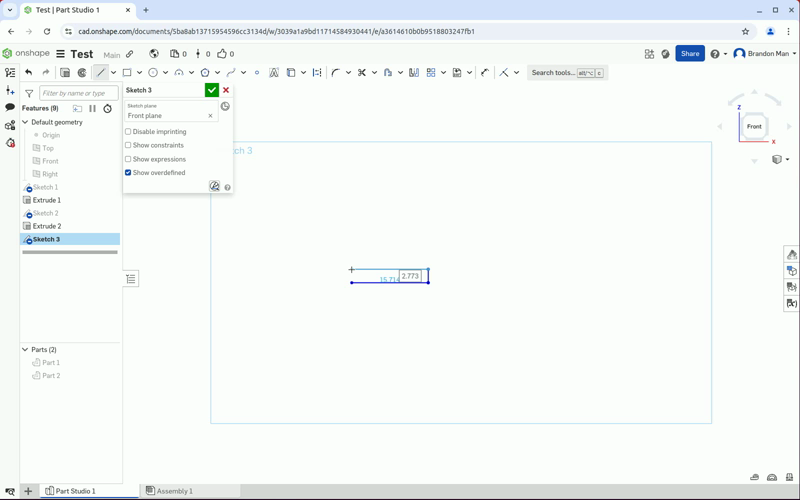
click(351, 269)
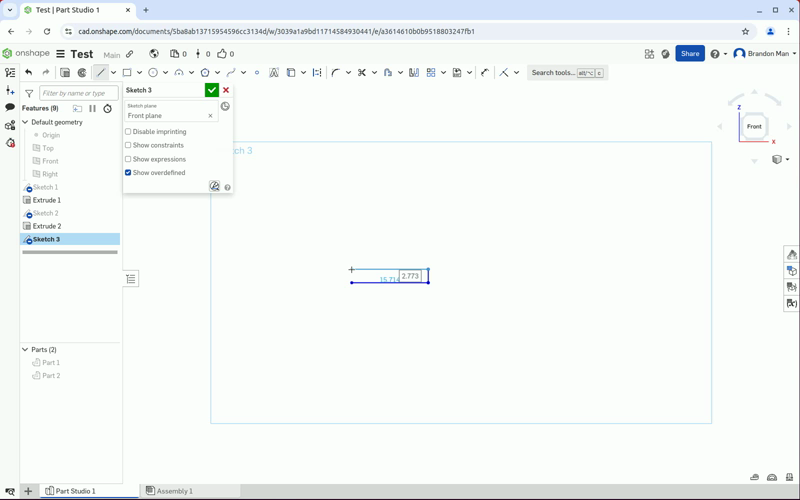
key_up(shift)
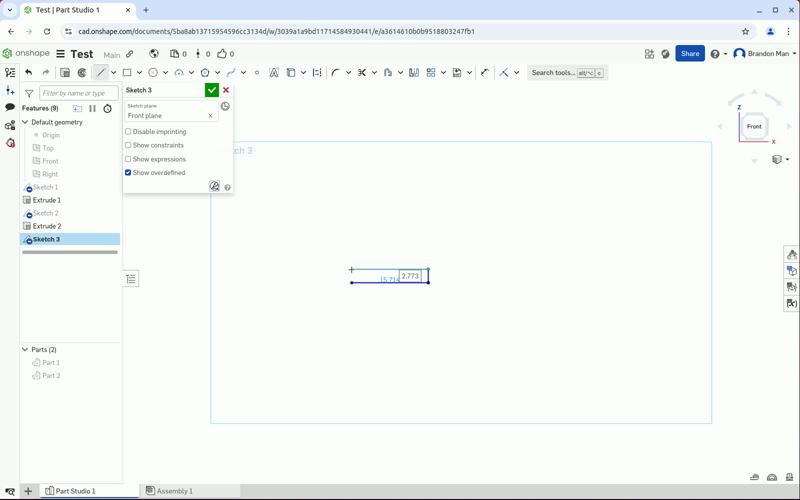
mouse_move(381, 269)
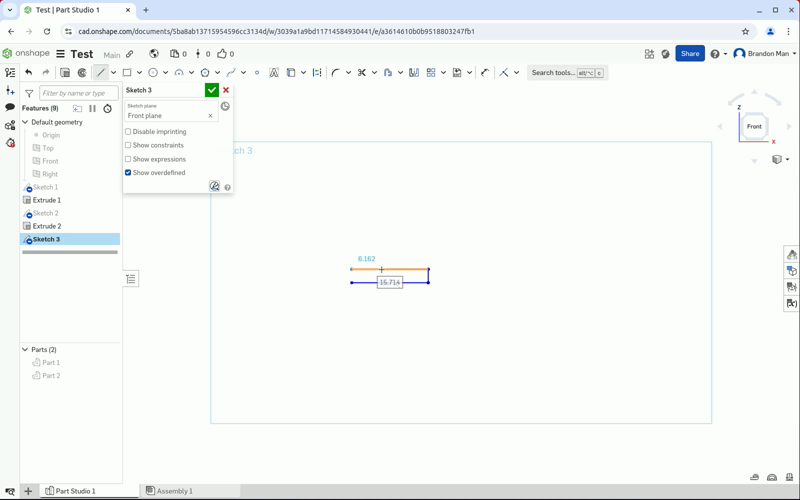
key_down(shift)
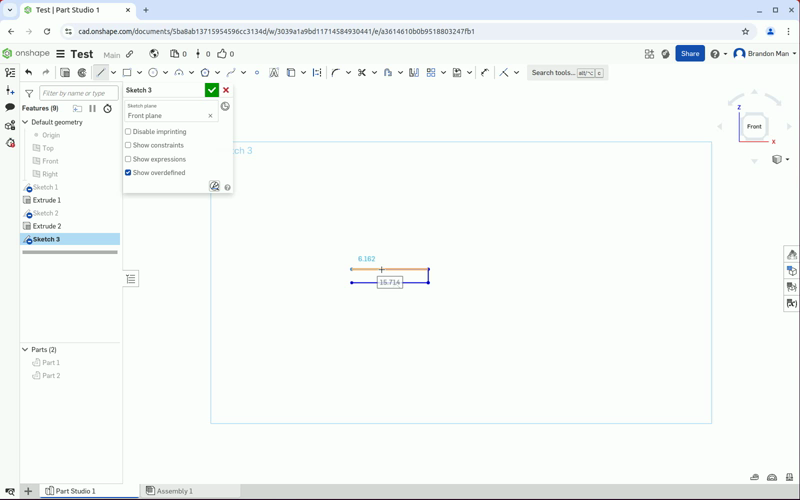
mouse_move(351, 282)
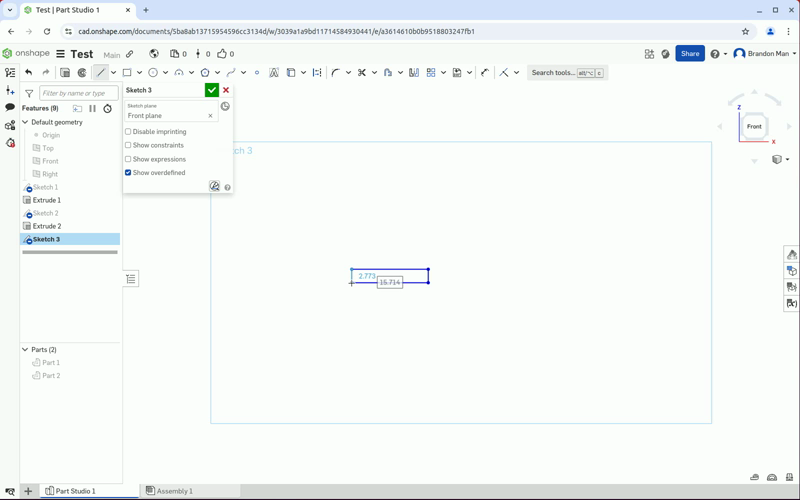
key_up(shift)
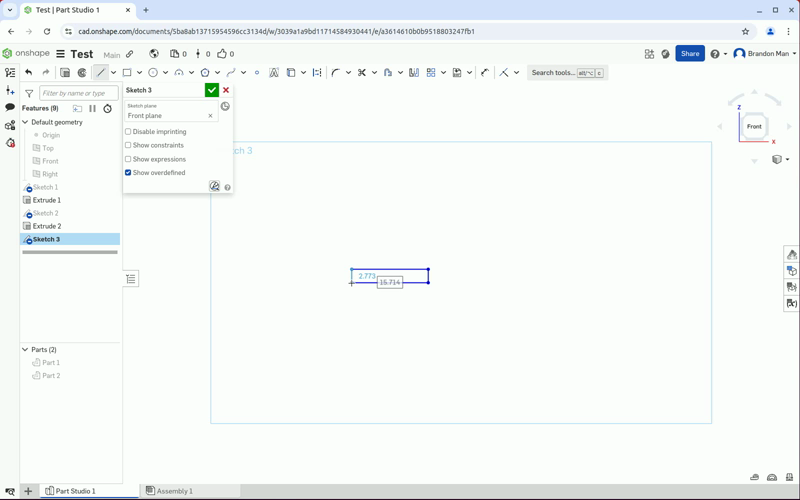
click(351, 282)
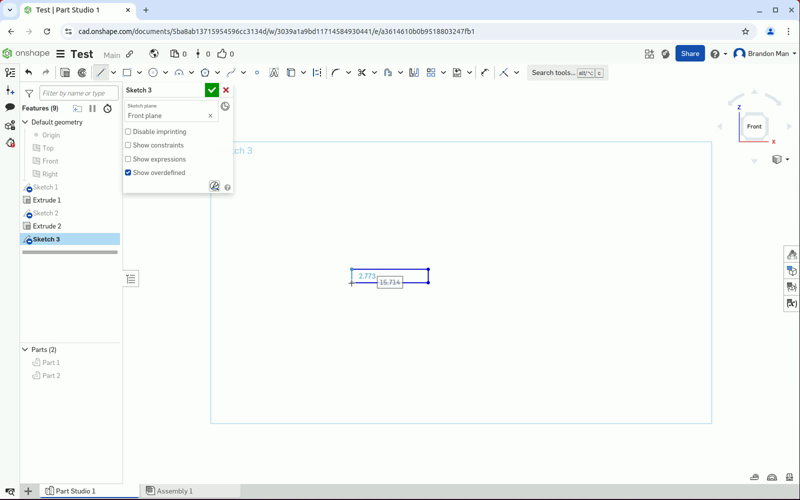
key(esc)
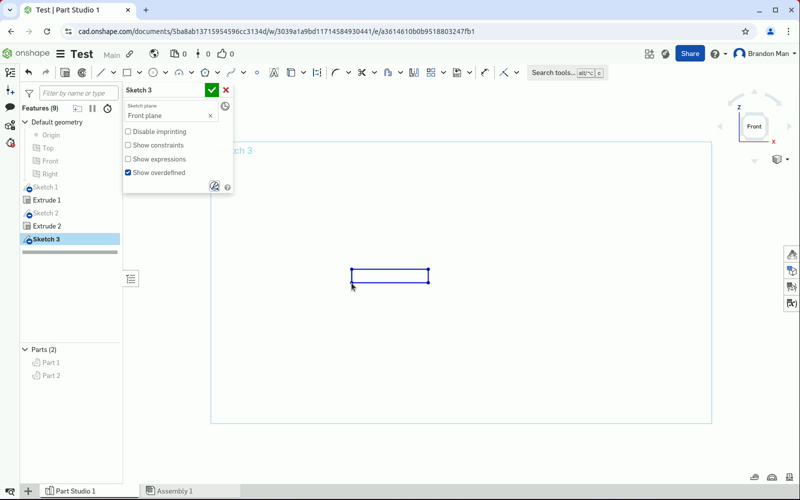
mouse_move(389, 271)
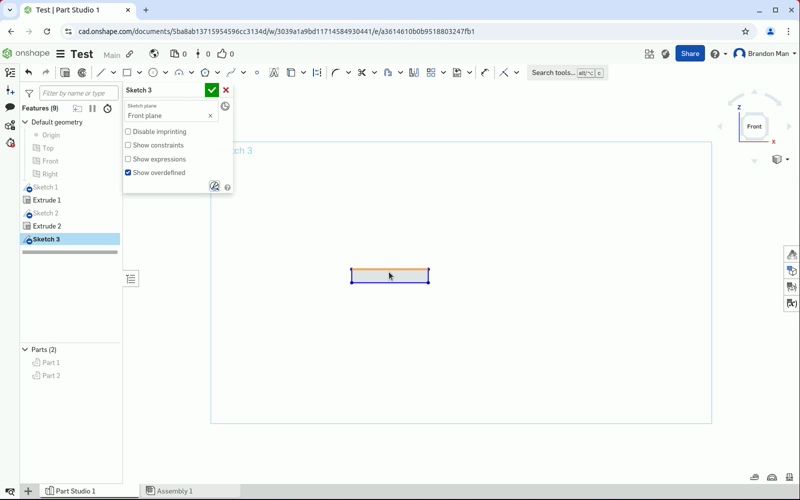
scroll(6)
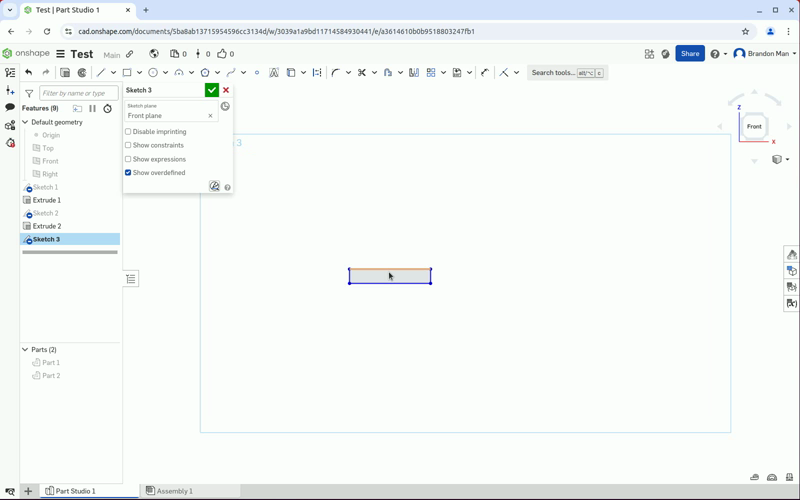
scroll(6)
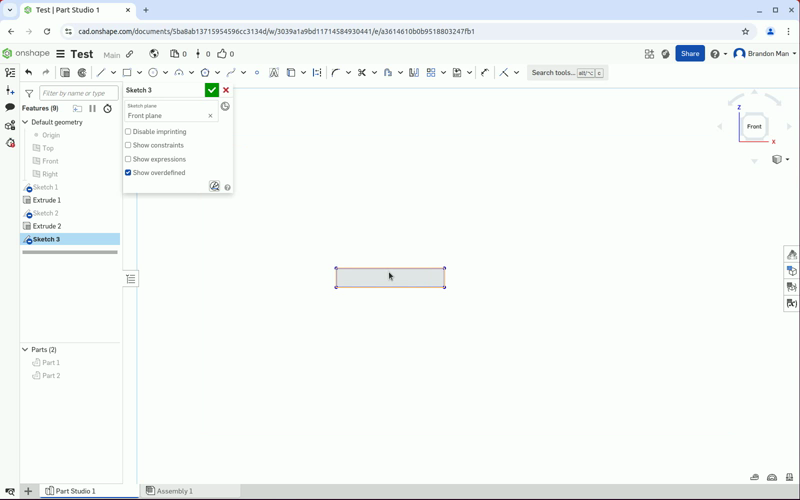
scroll(6)
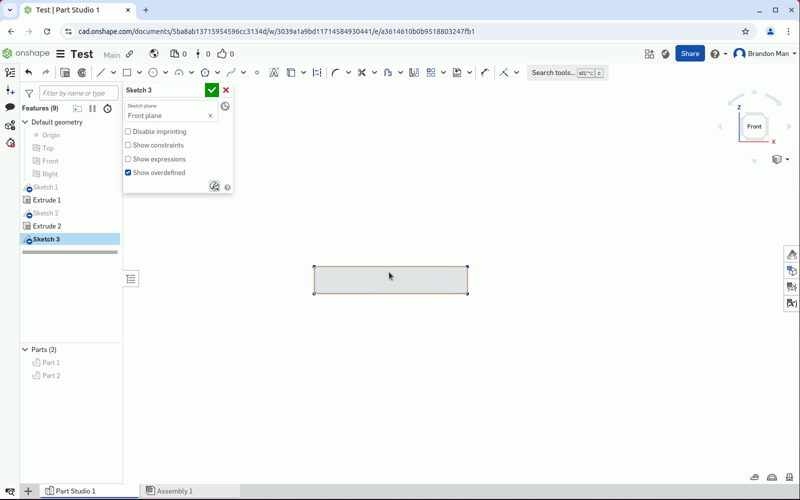
scroll(6)
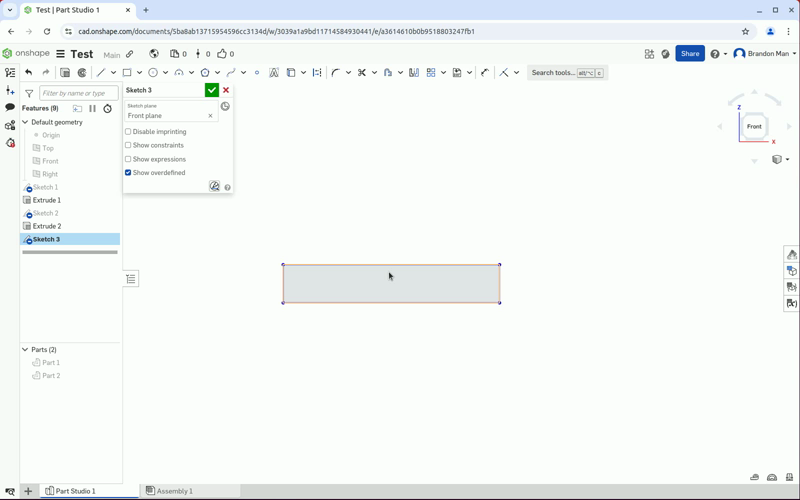
scroll(6)
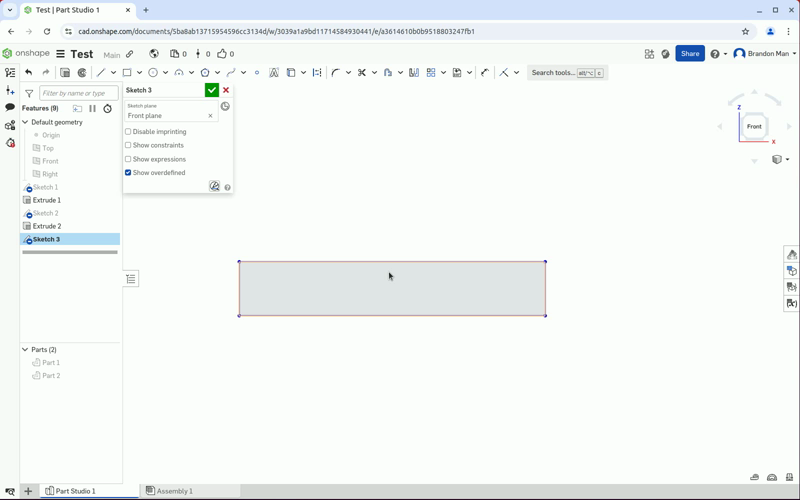
scroll(6)
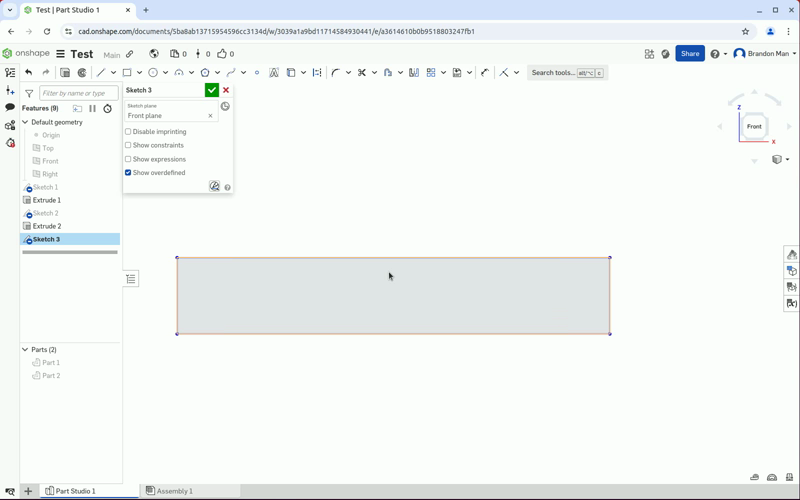
scroll(6)
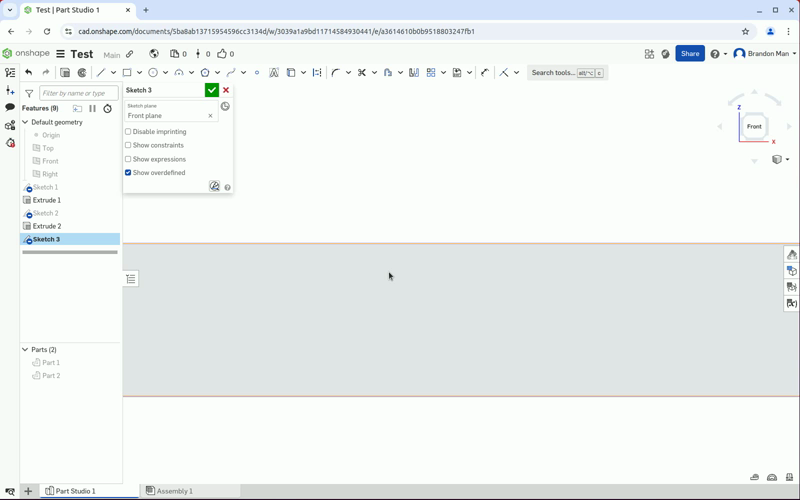
click(389, 271)
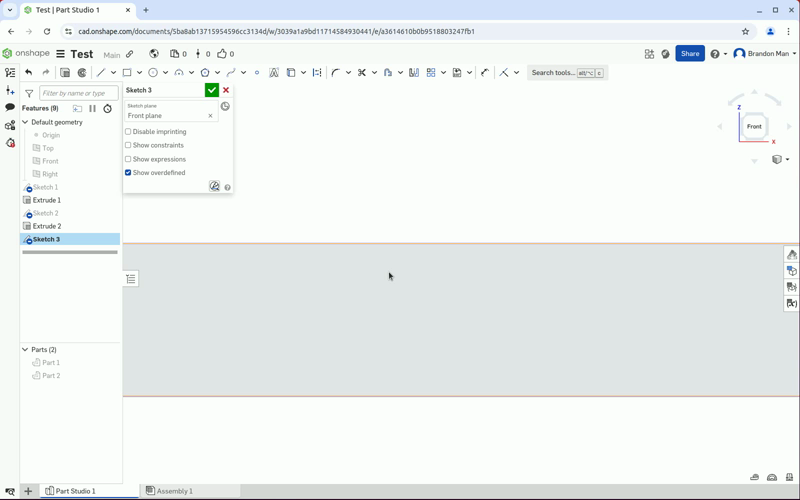
scroll(-6)
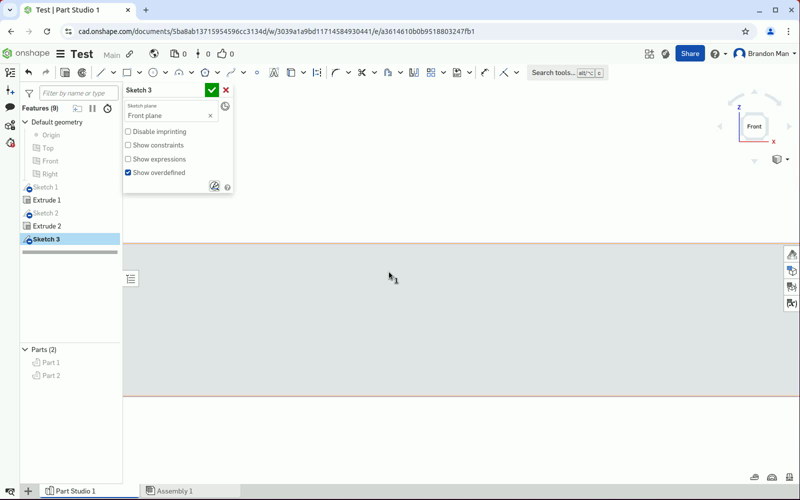
scroll(-6)
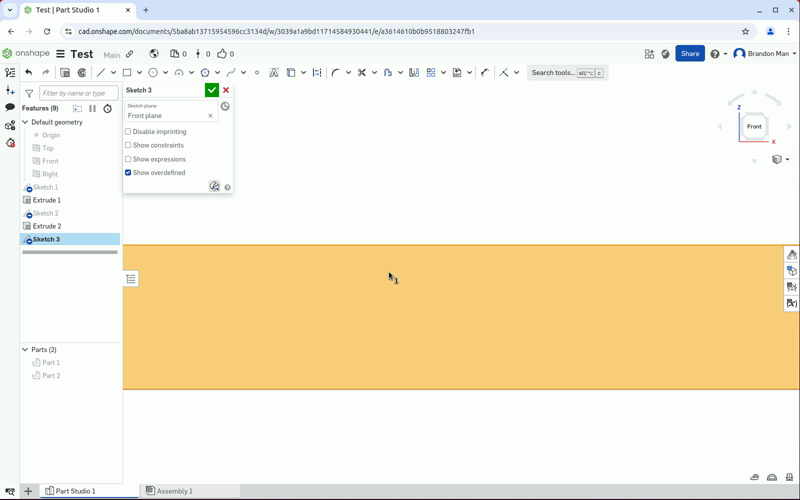
scroll(-6)
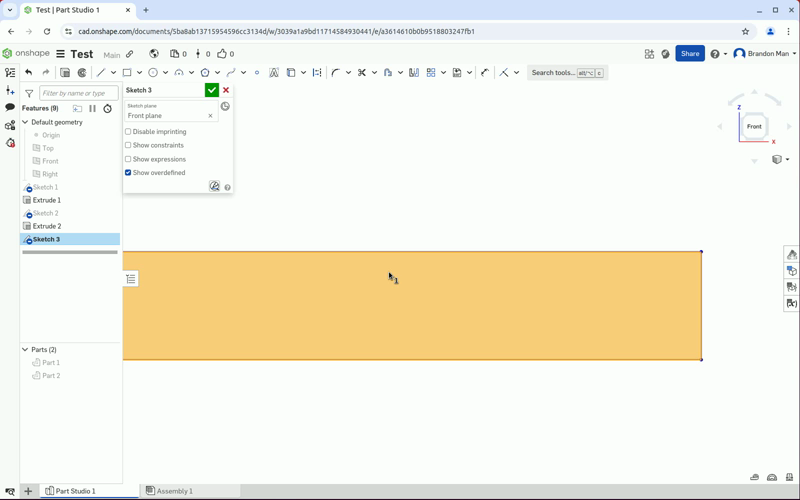
scroll(-6)
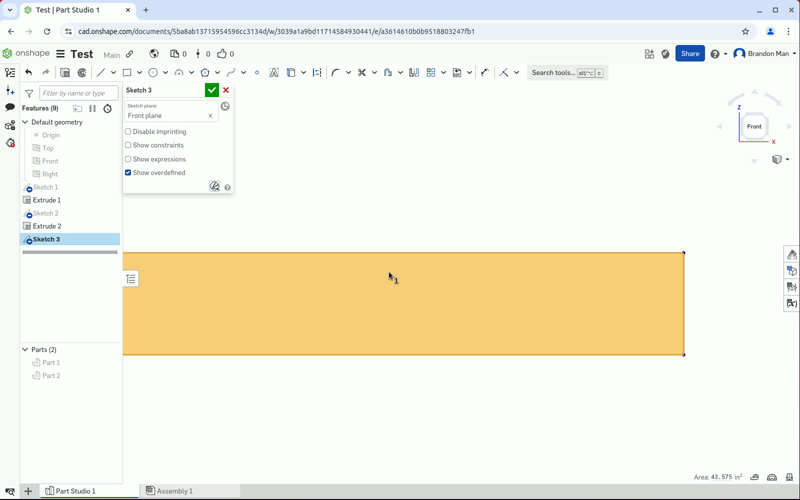
scroll(-6)
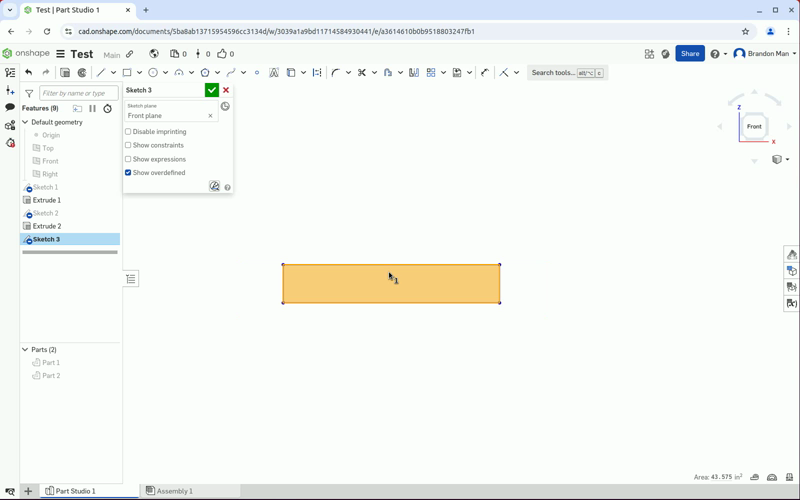
scroll(-6)
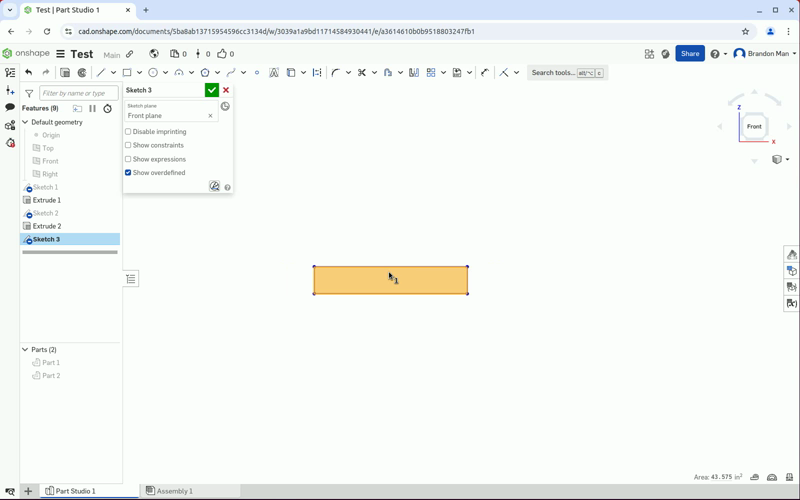
scroll(-6)
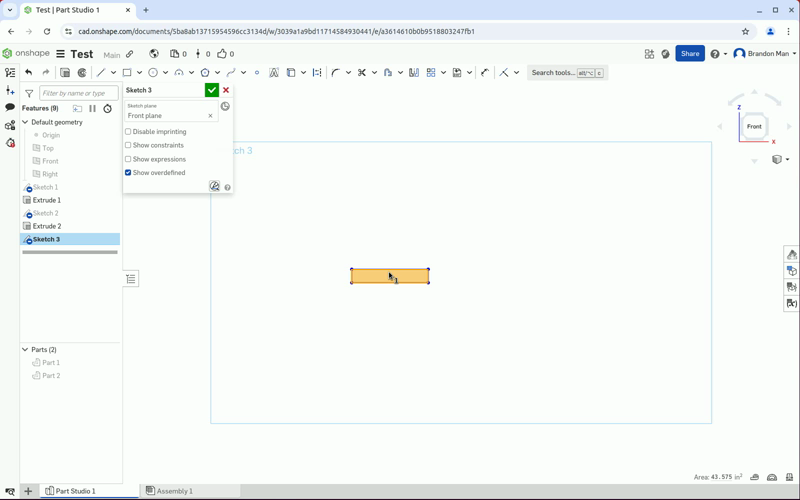
mouse_move(73, 352)
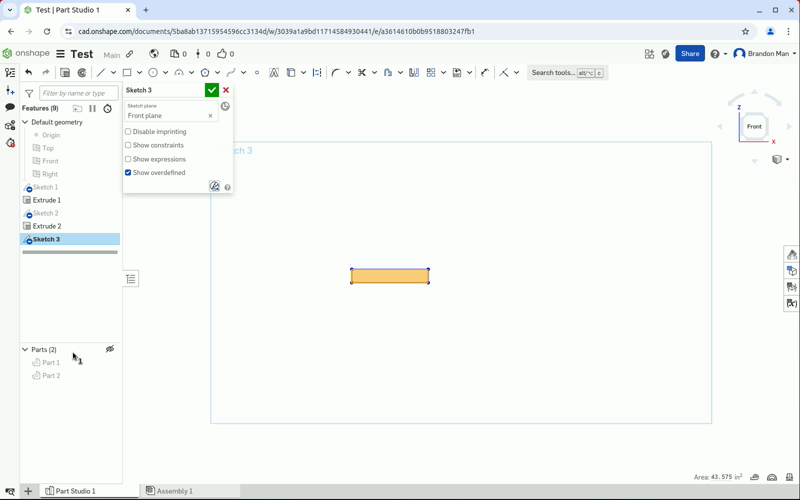
key(shift+y)
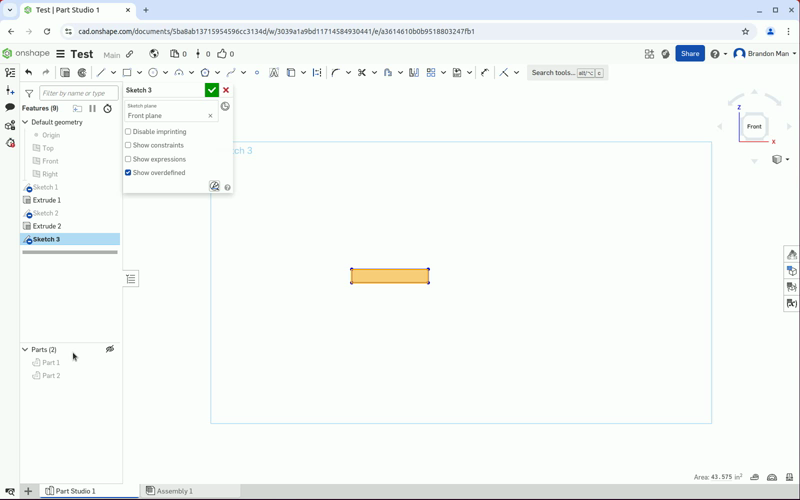
key(shift+e)
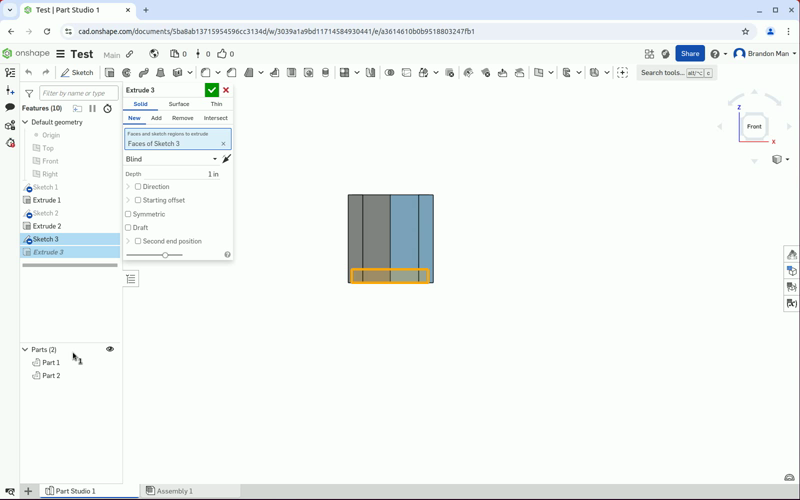
mouse_move(143, 106)
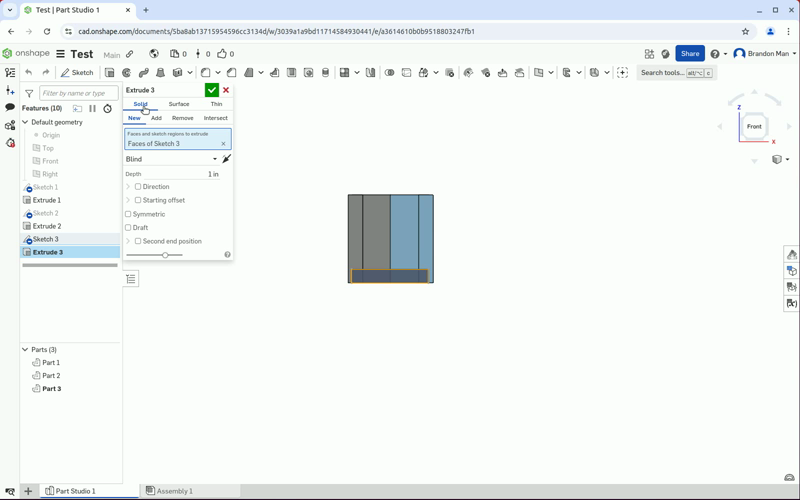
click(143, 106)
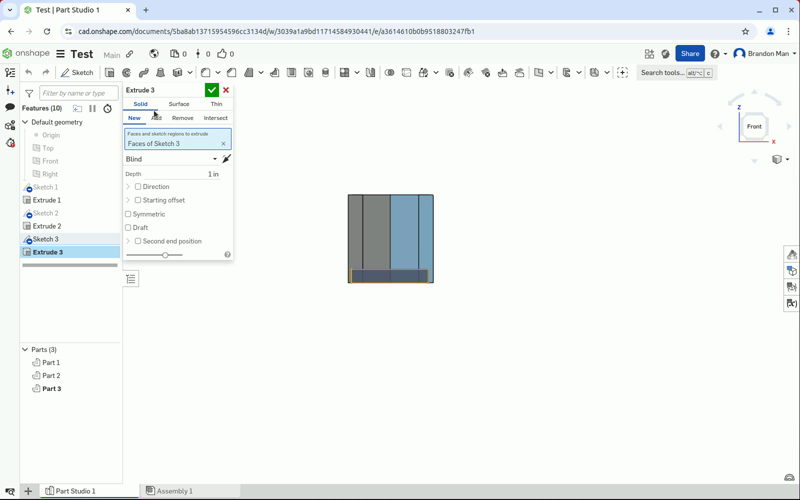
mouse_move(186, 120)
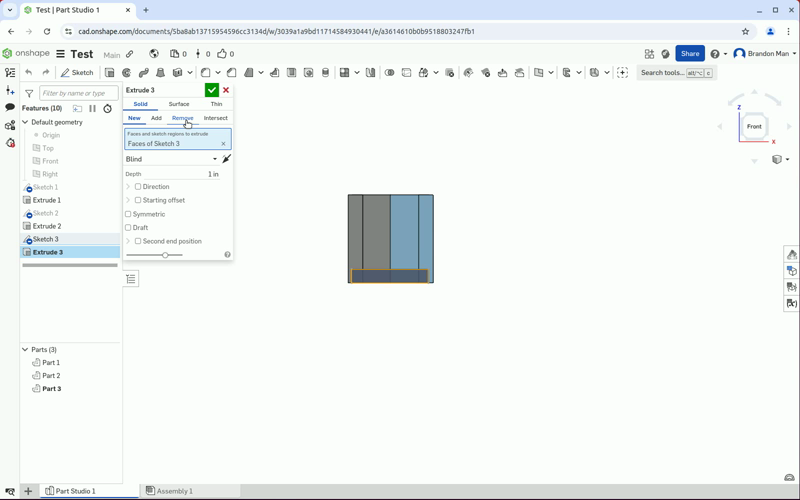
click(186, 120)
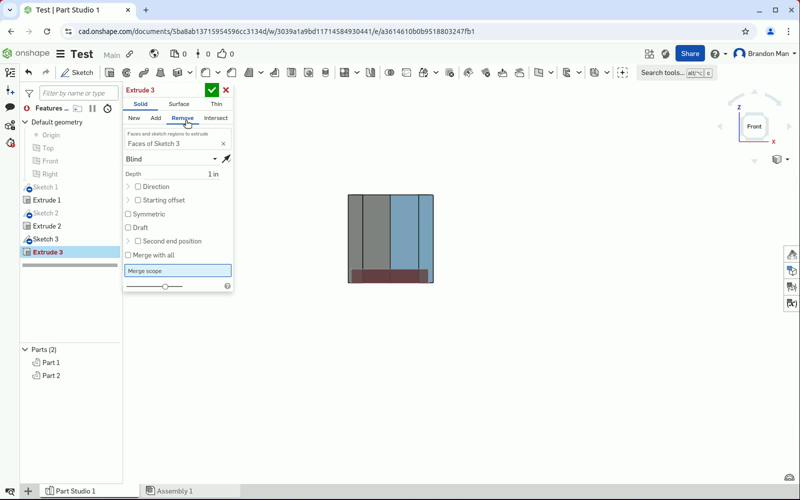
key(tab, 4)
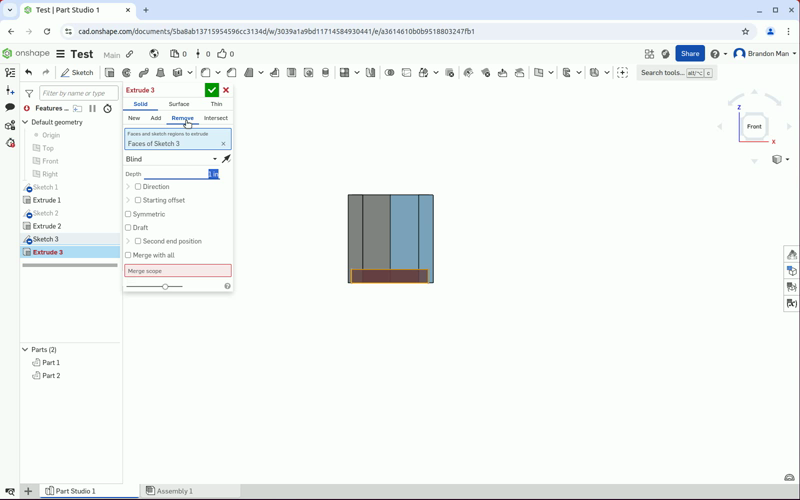
text(2.407)
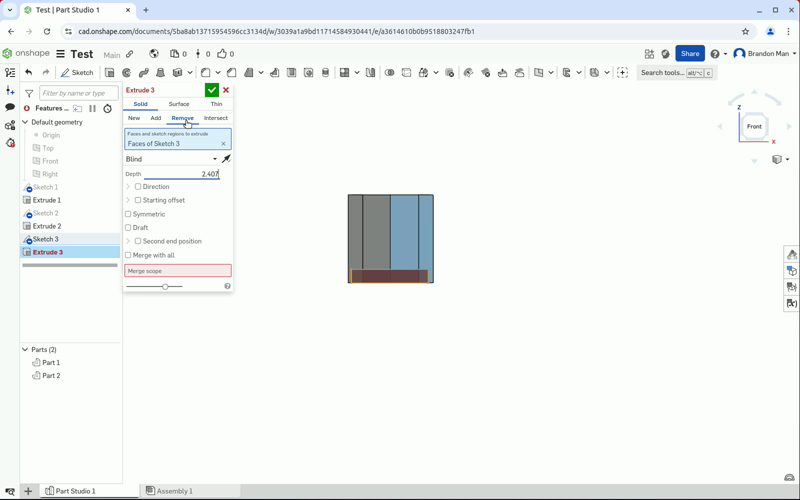
key(tab, 6)
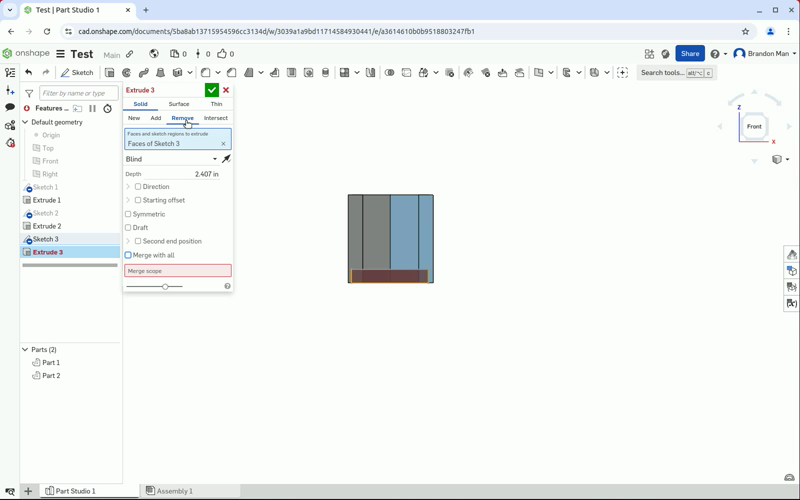
key(space)
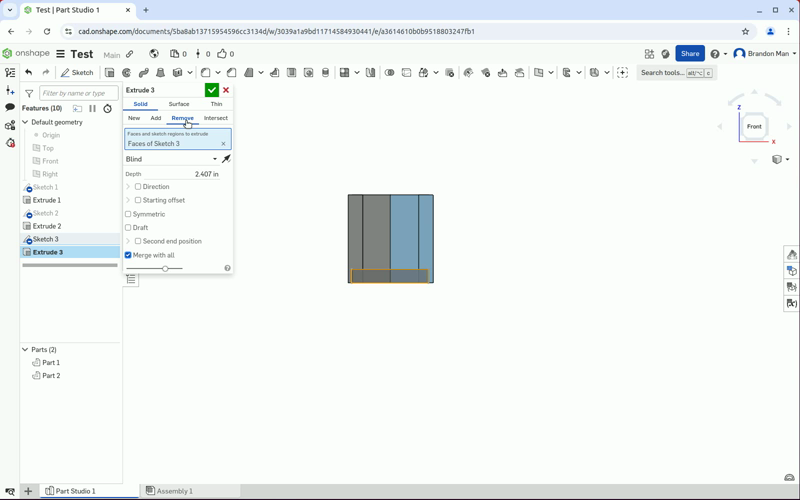
key(enter)
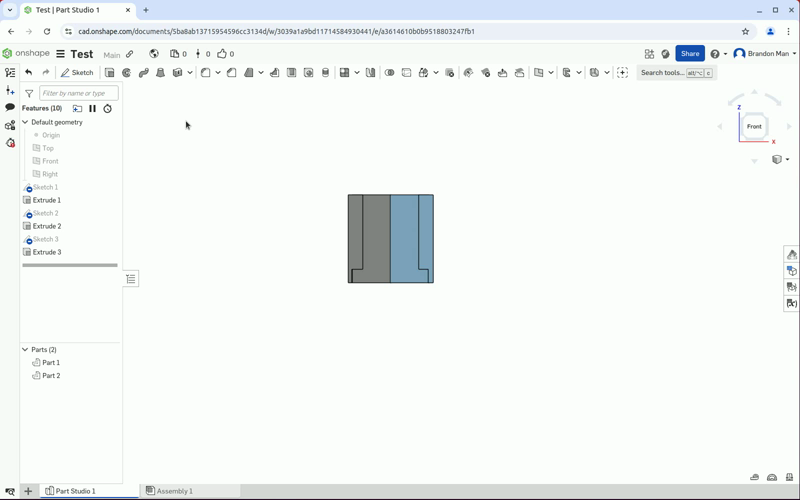
key(shift+h)
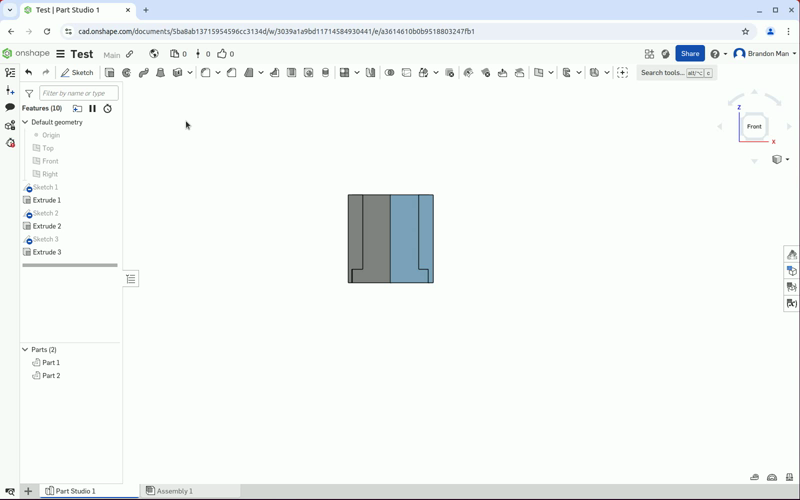
key(shift+h)
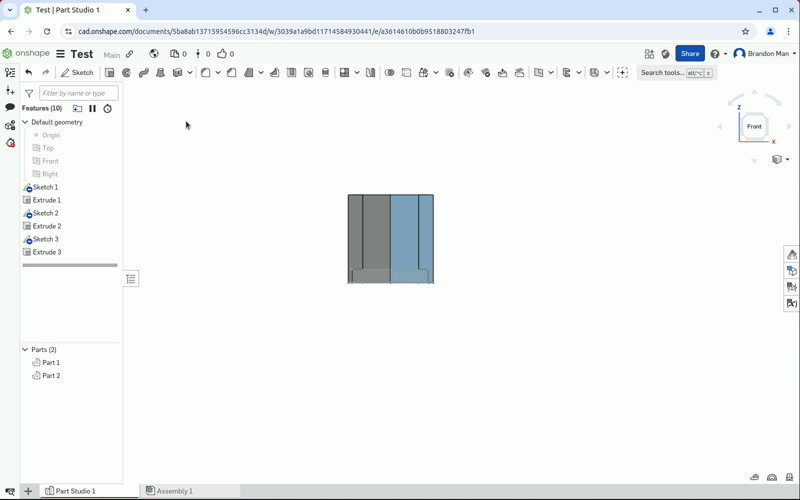
key(shift+7)
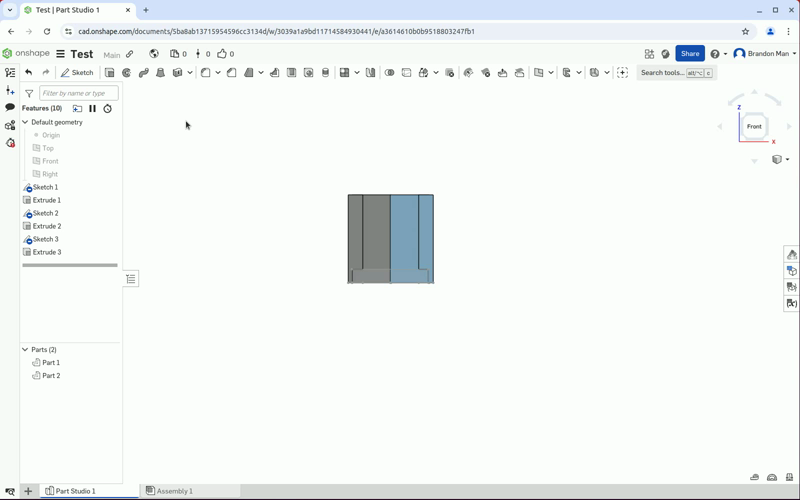
key(left, 2)
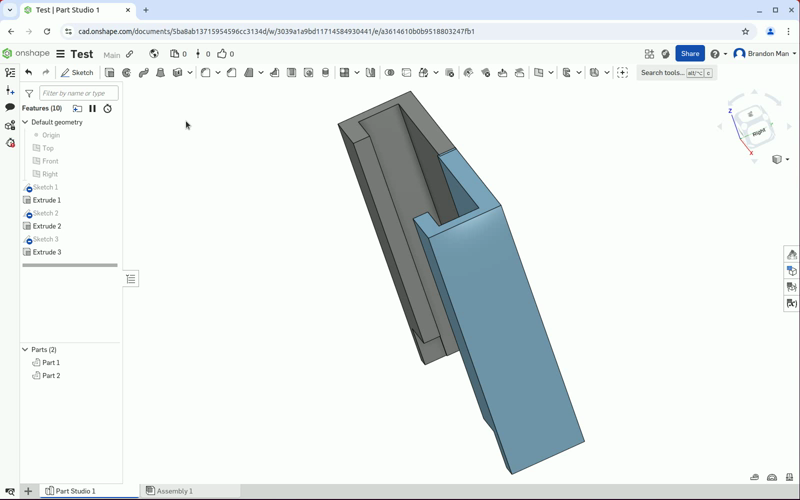
key(down, 2)
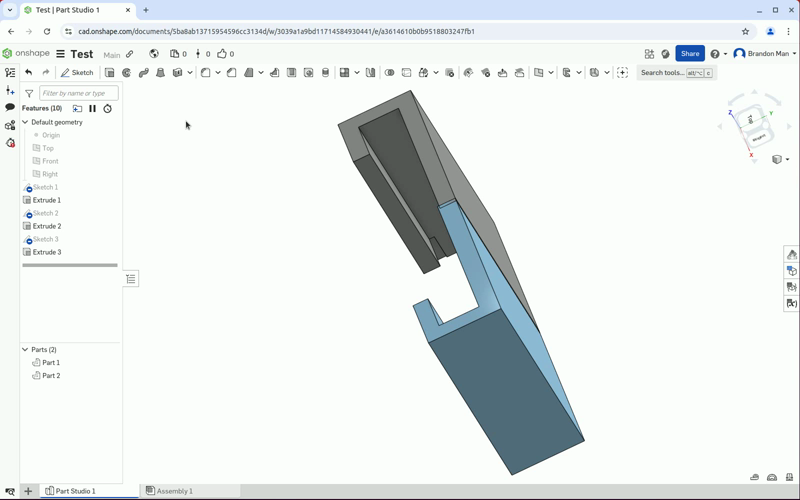
key(up, 2)
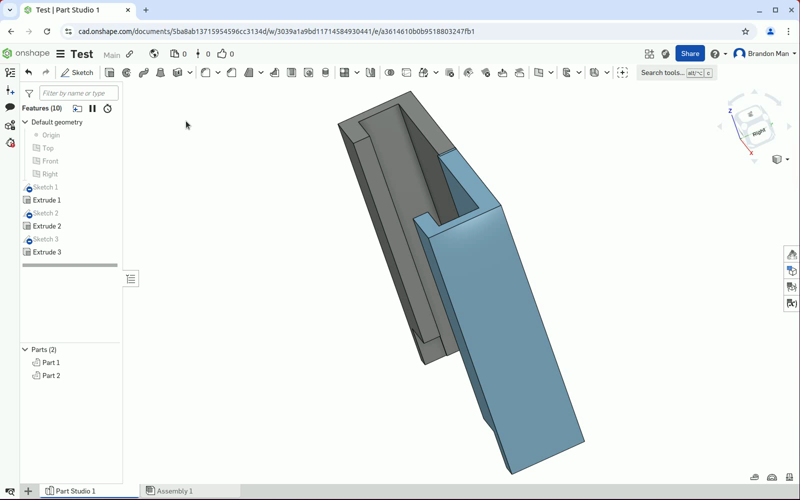
key(right, 2)
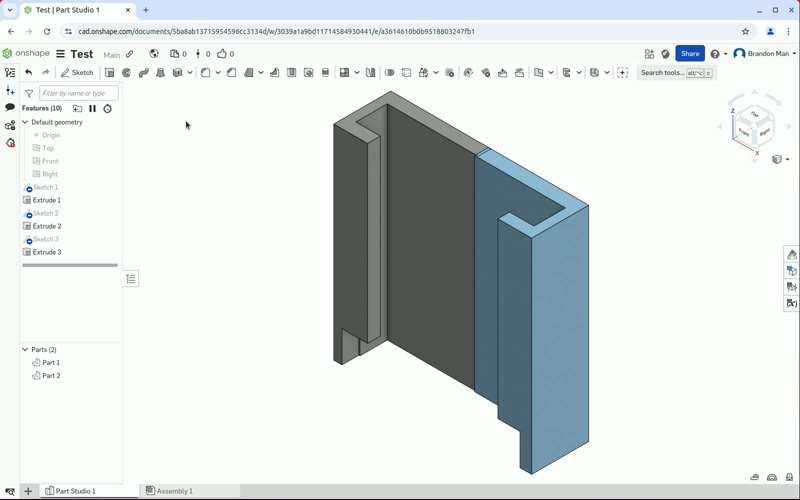
mouse_move(73, 189)
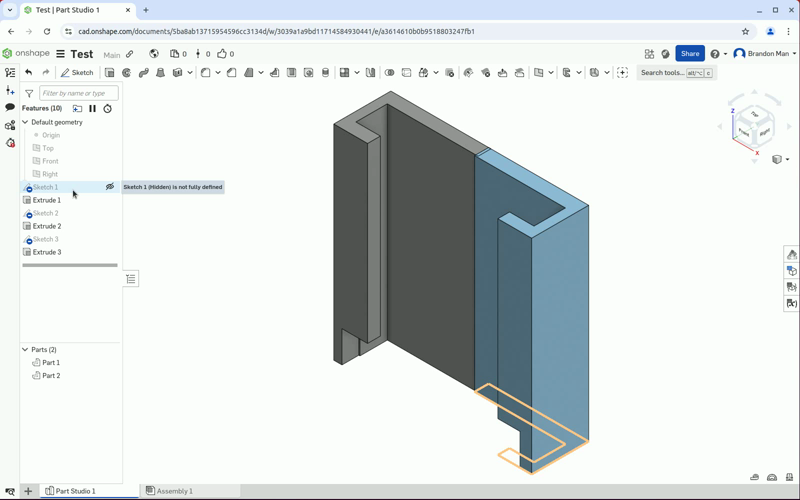
click(73, 189)